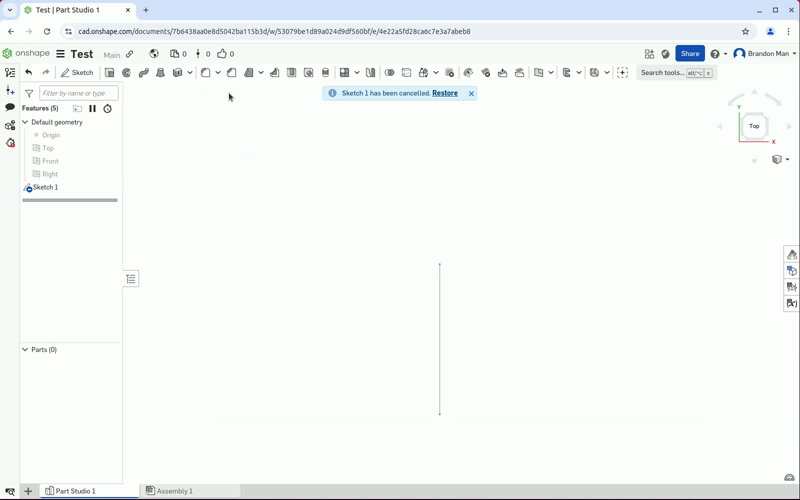
key(shift+h)
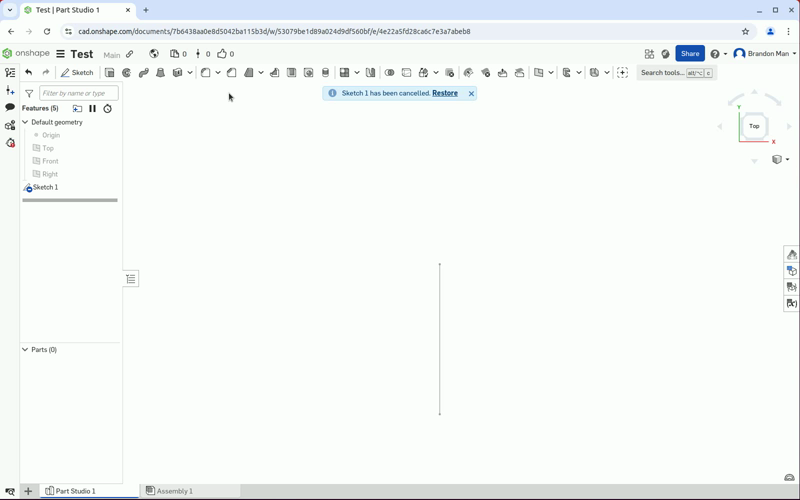
key(shift+s)
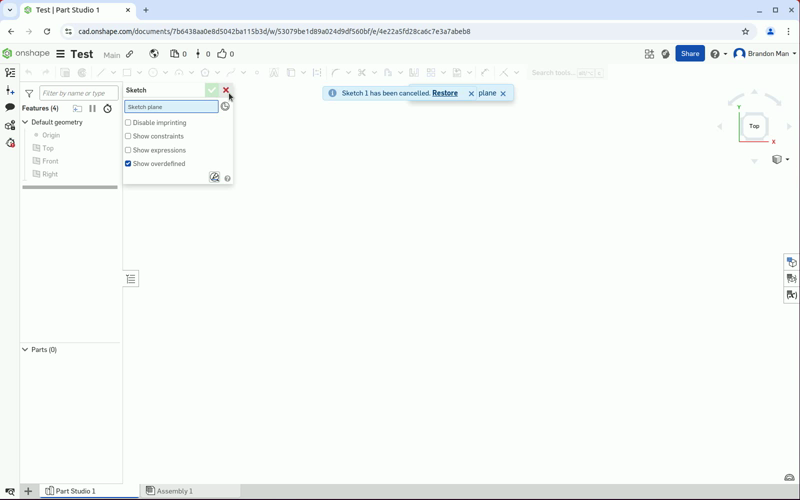
mouse_move(73, 150)
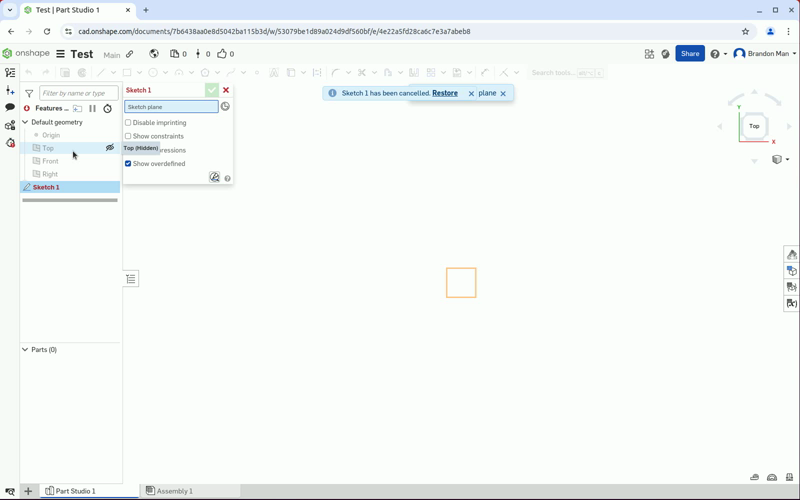
click(73, 150)
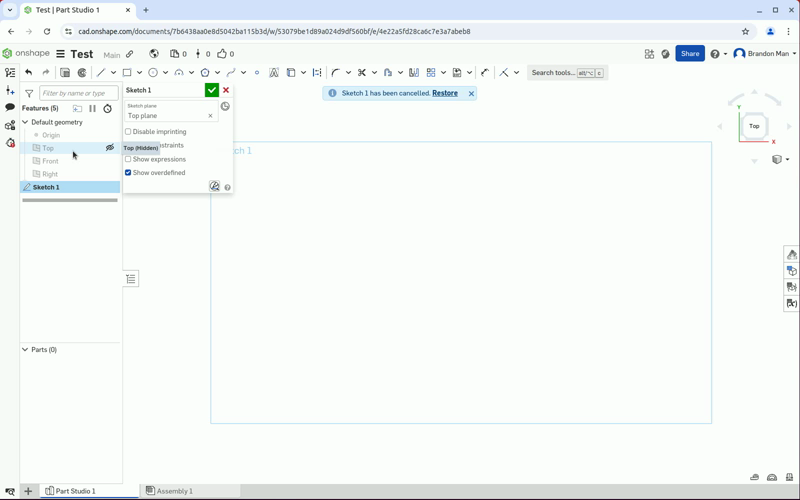
mouse_move(73, 352)
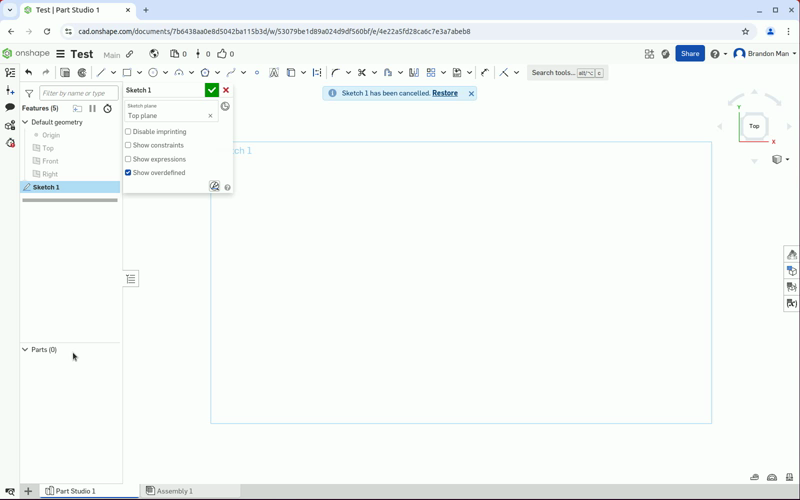
key(y)
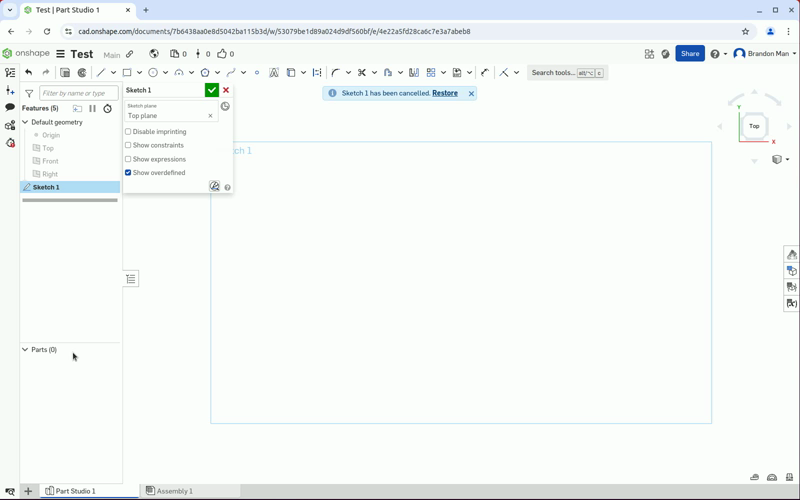
key(l)
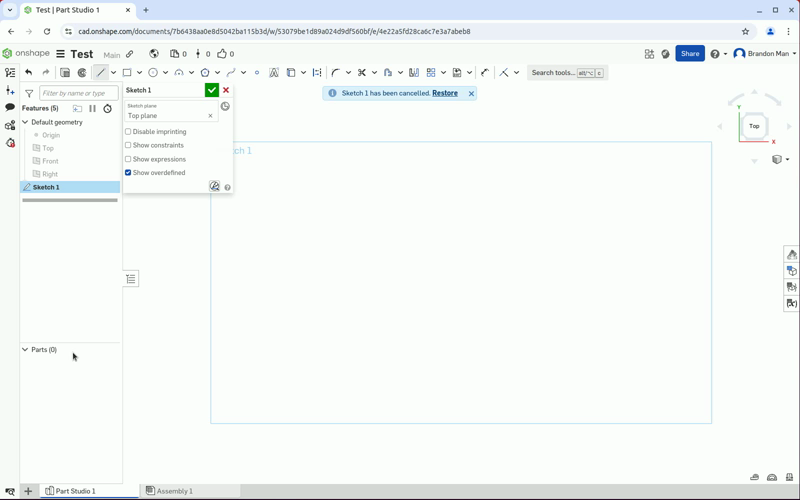
key_down(shift)
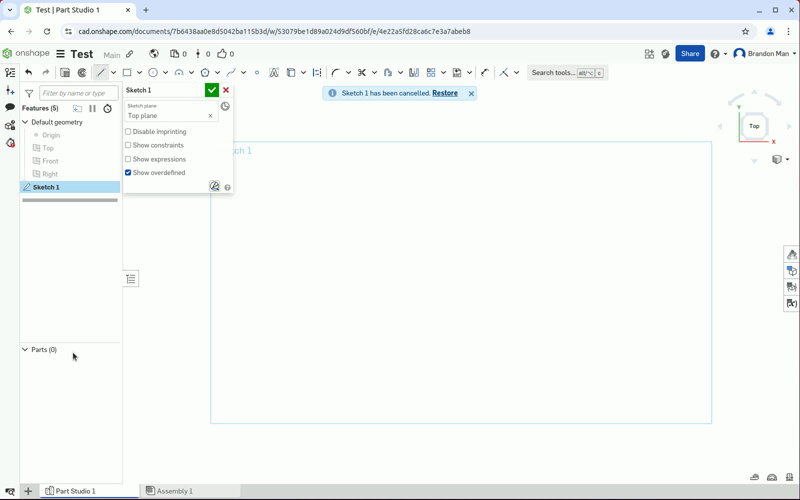
mouse_move(423, 320)
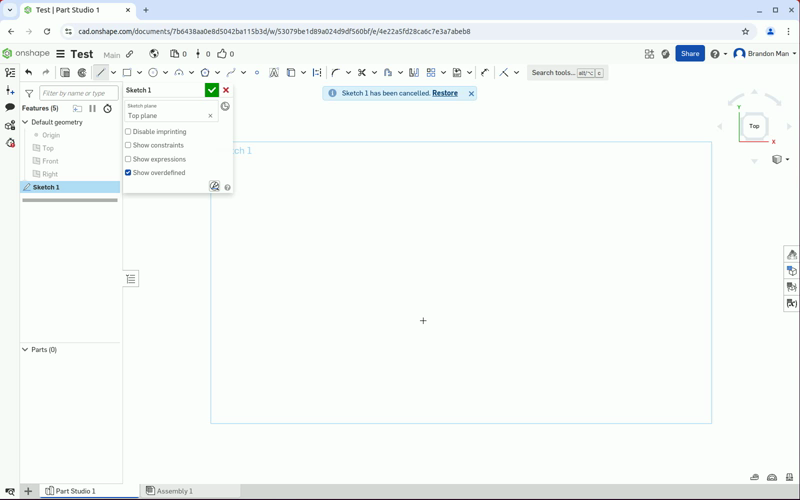
click(423, 320)
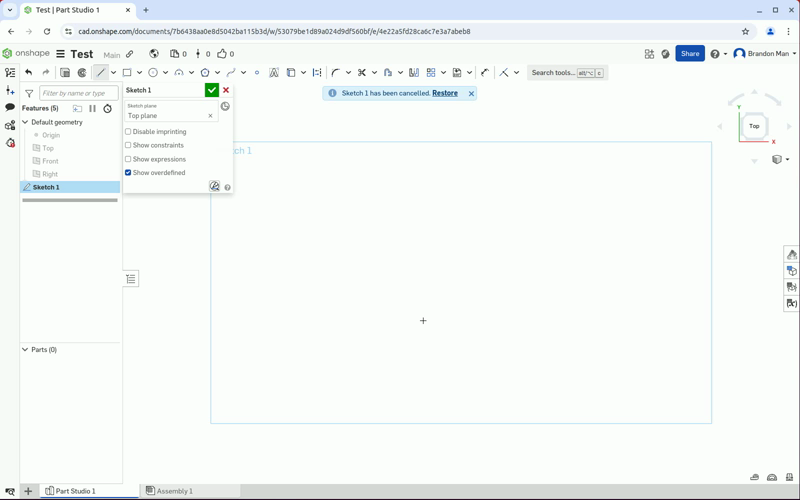
key_up(shift)
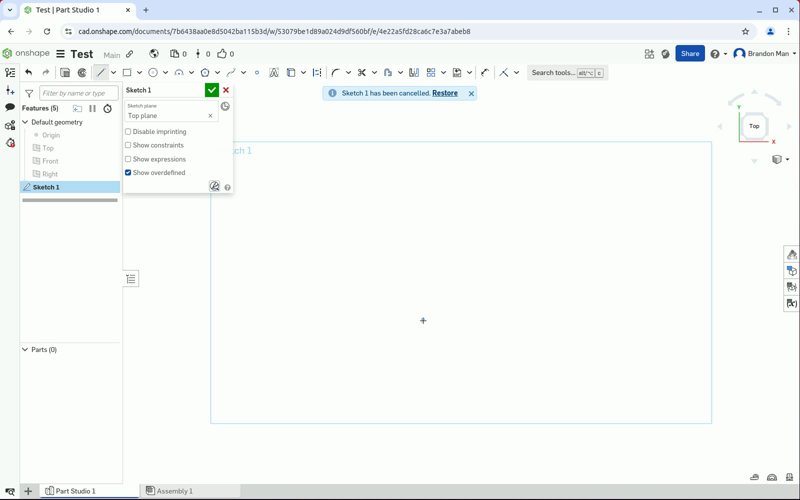
key_down(shift)
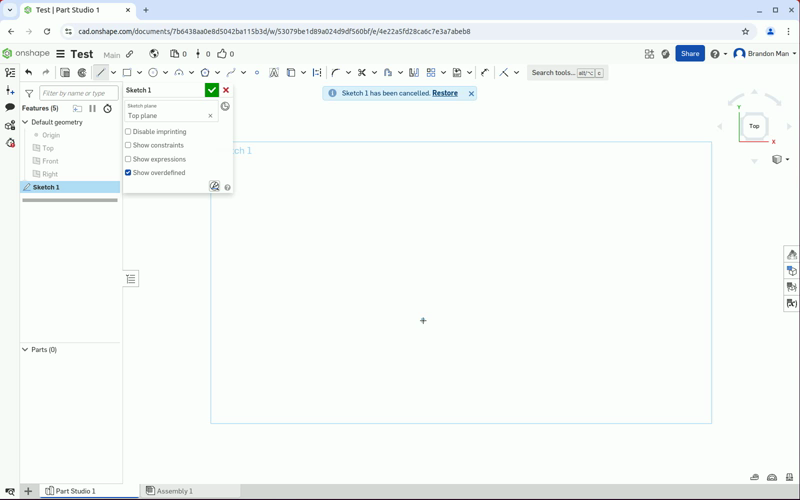
mouse_move(453, 320)
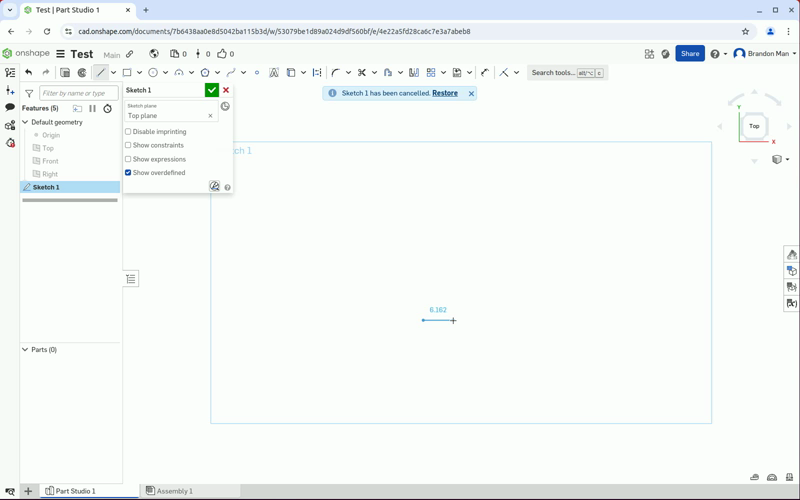
mouse_move(461, 320)
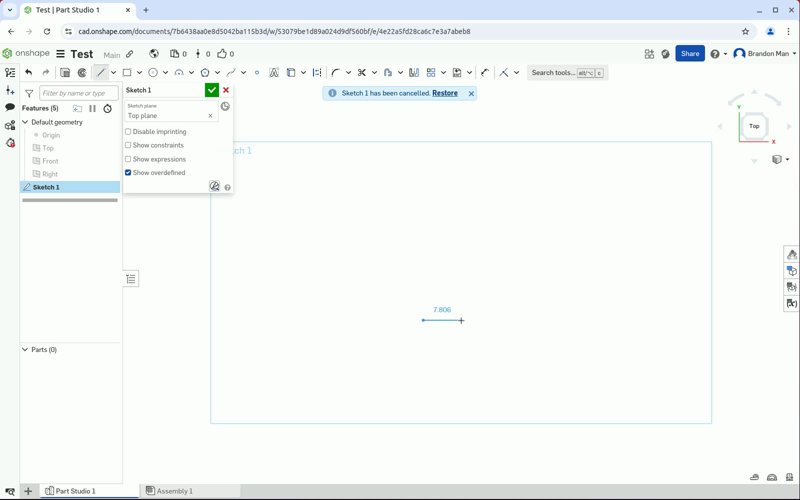
click(461, 320)
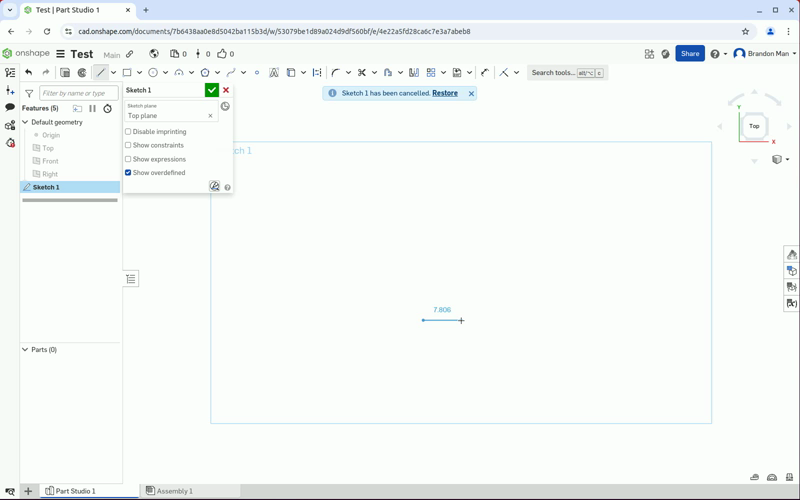
key_up(shift)
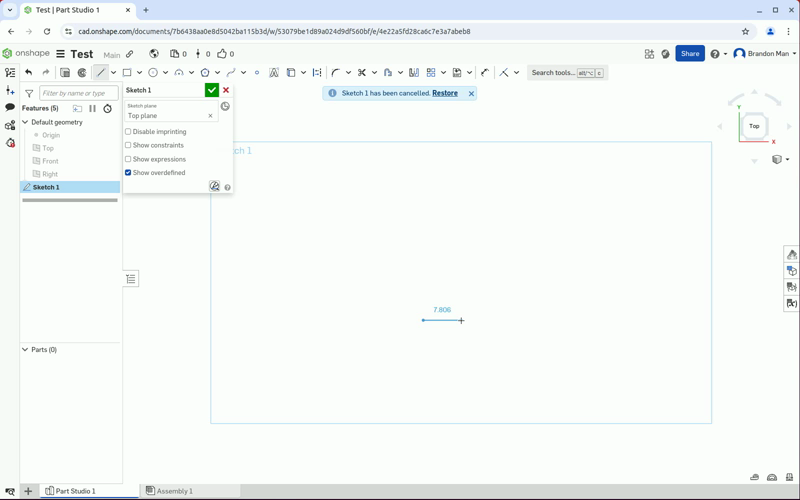
key(esc)
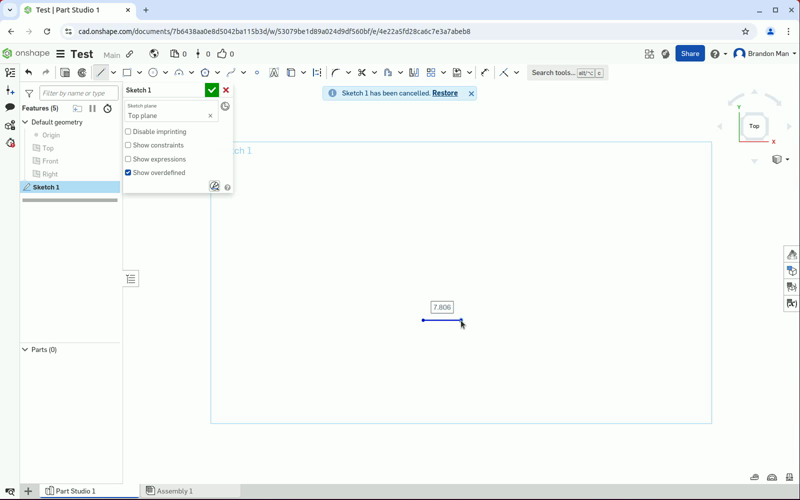
key(a)
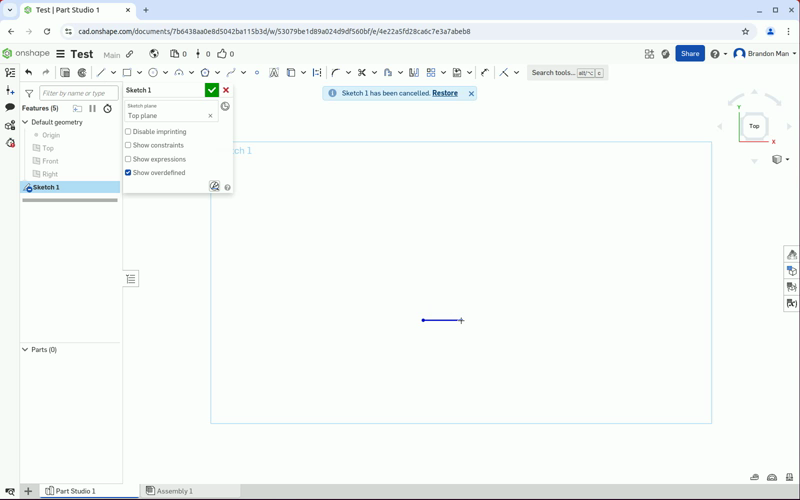
mouse_move(461, 320)
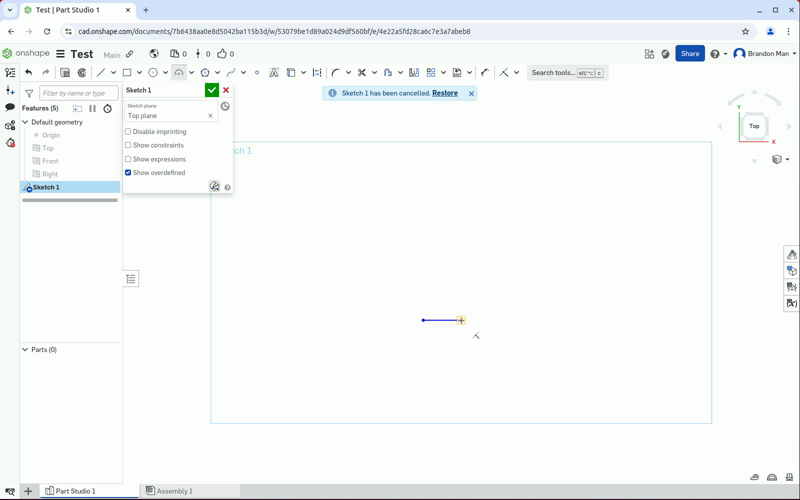
click(461, 320)
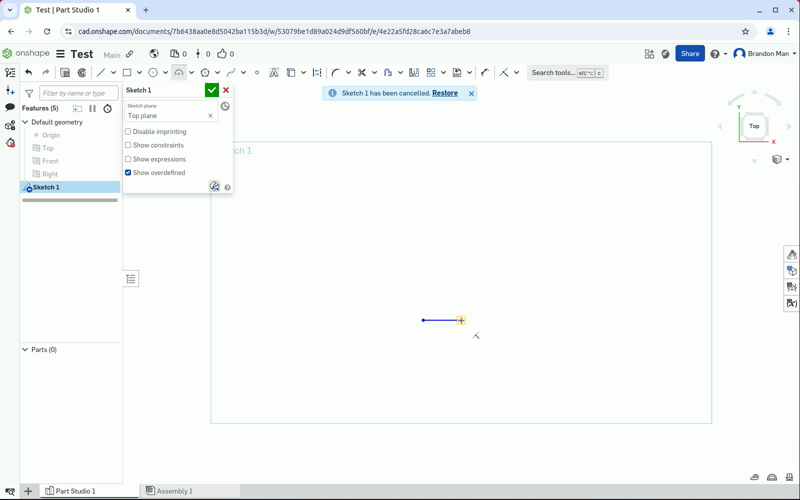
key_down(shift)
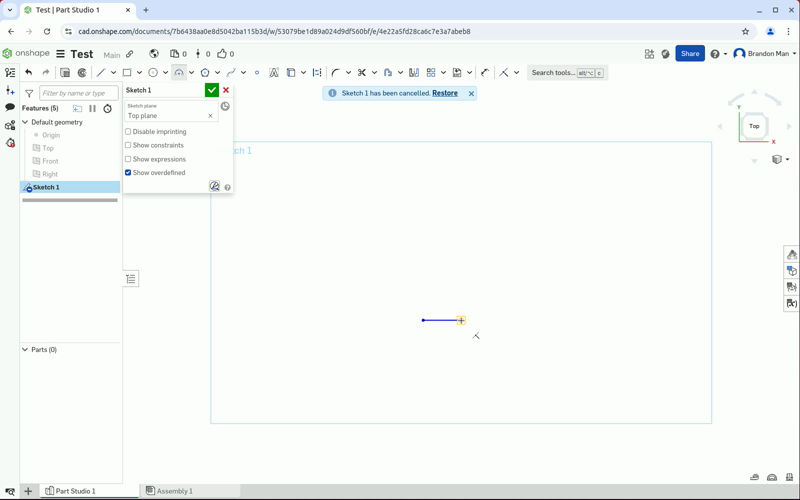
mouse_move(461, 245)
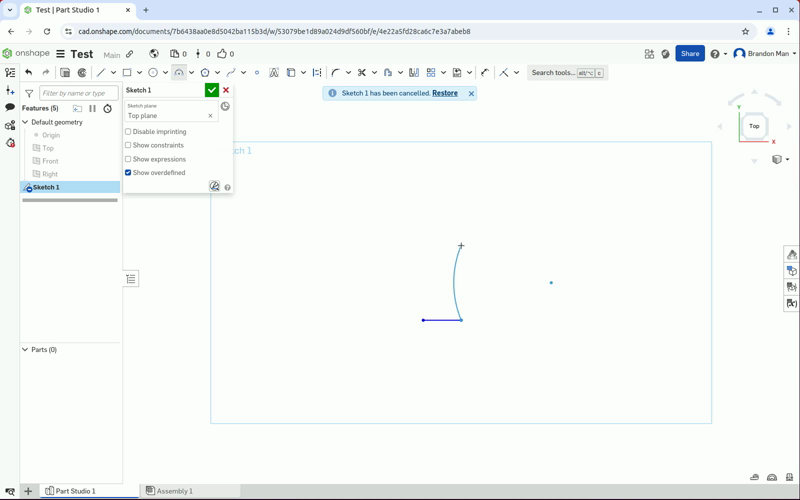
click(461, 245)
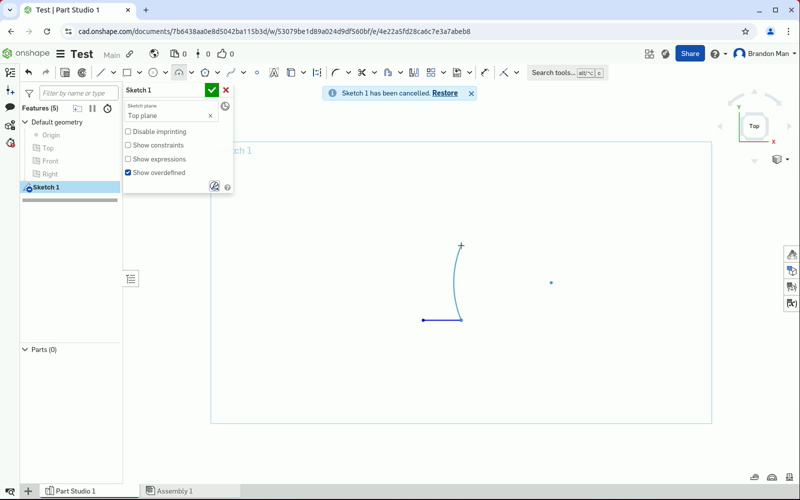
mouse_move(499, 282)
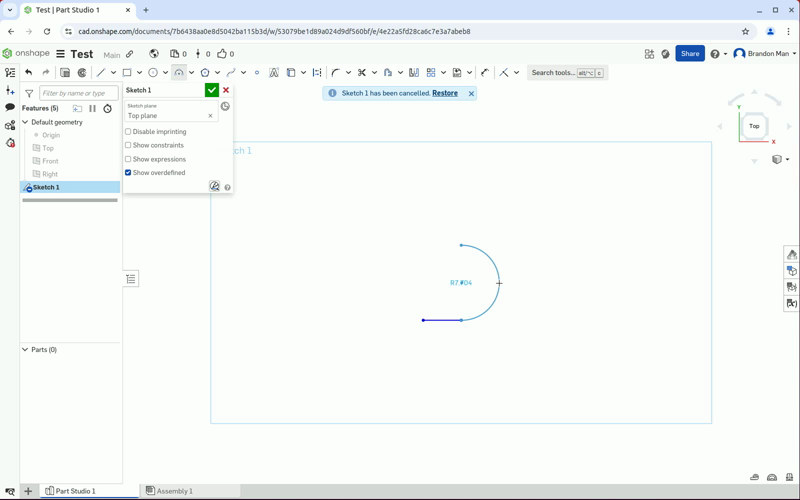
click(499, 282)
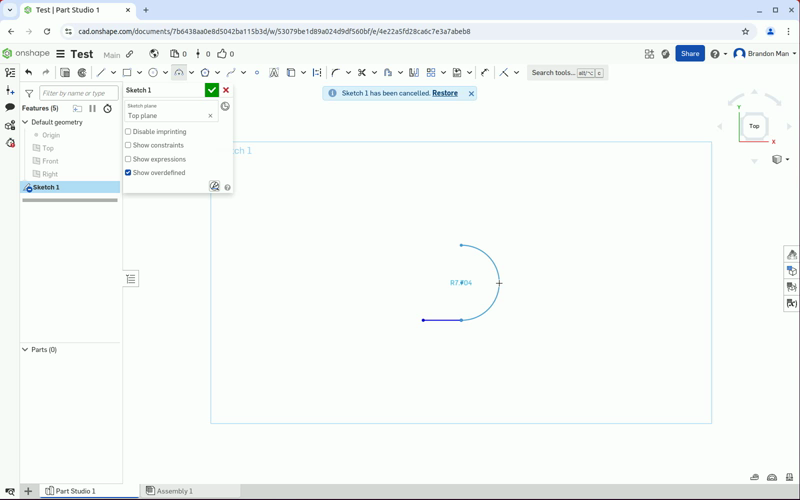
key_up(shift)
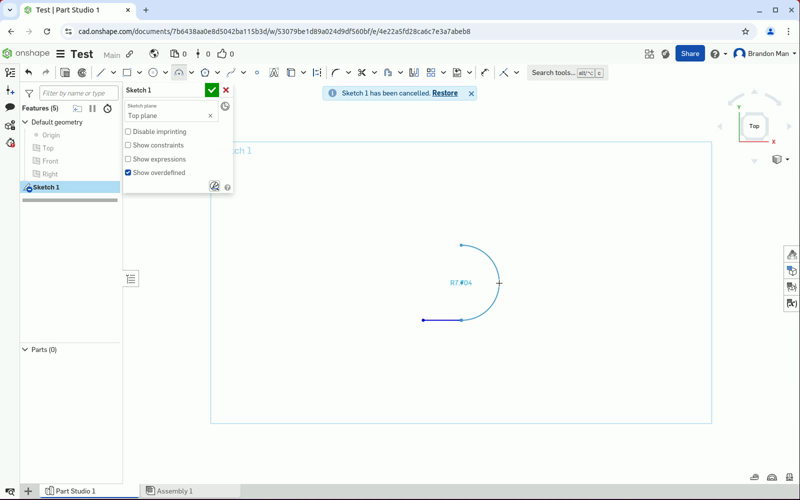
key(esc)
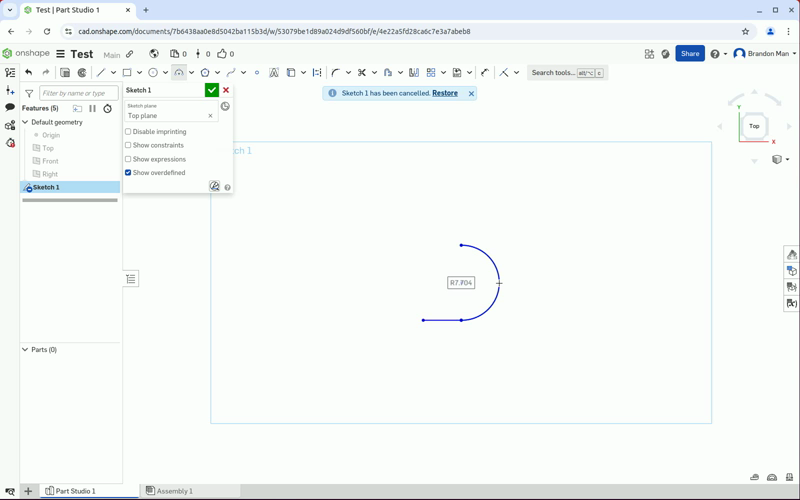
key(l)
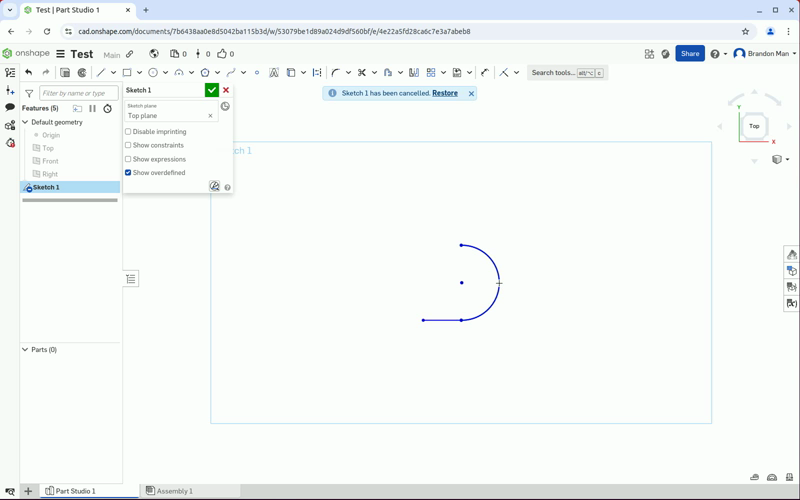
mouse_move(461, 245)
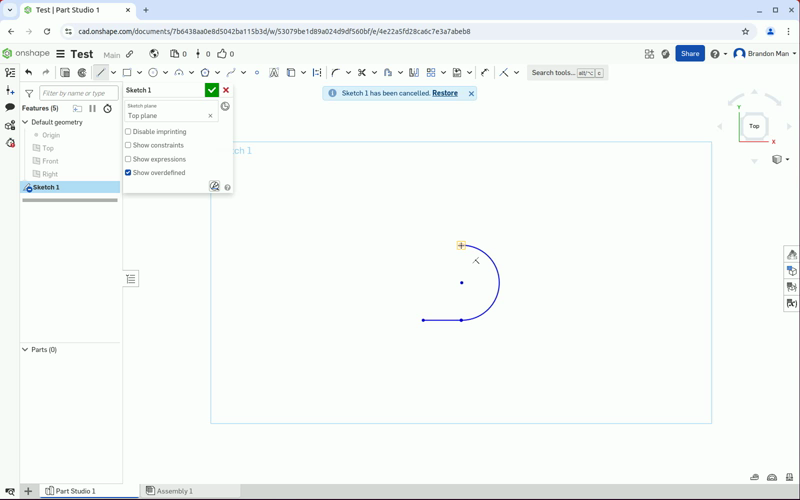
click(461, 245)
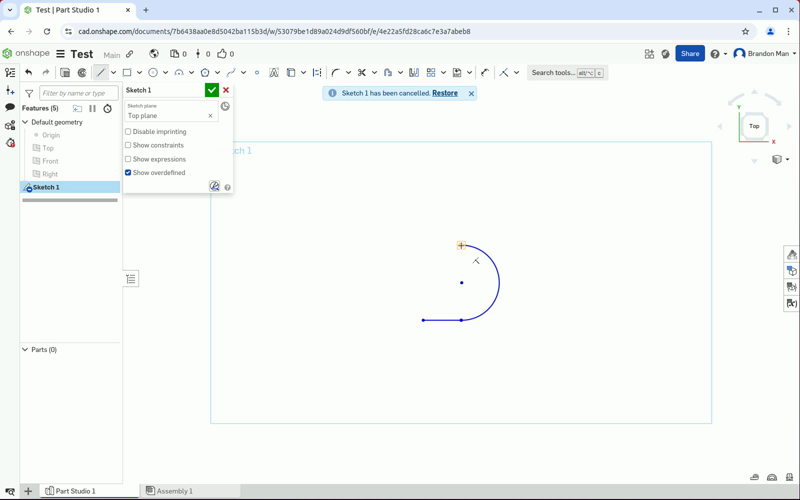
key_down(shift)
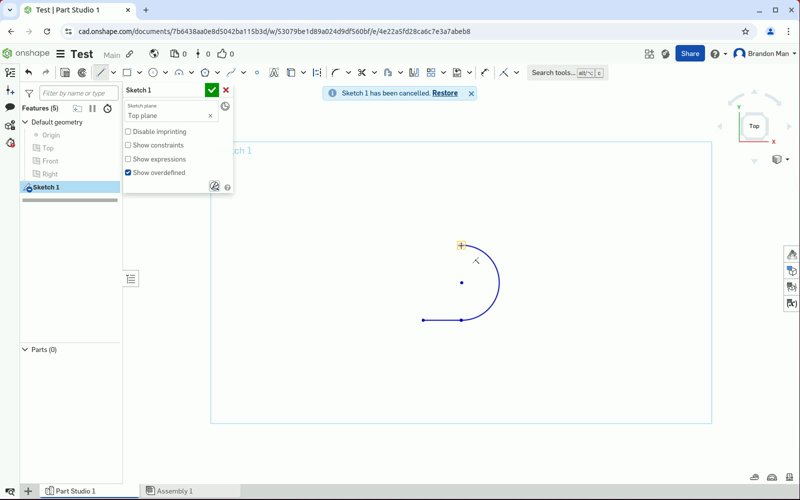
mouse_move(491, 245)
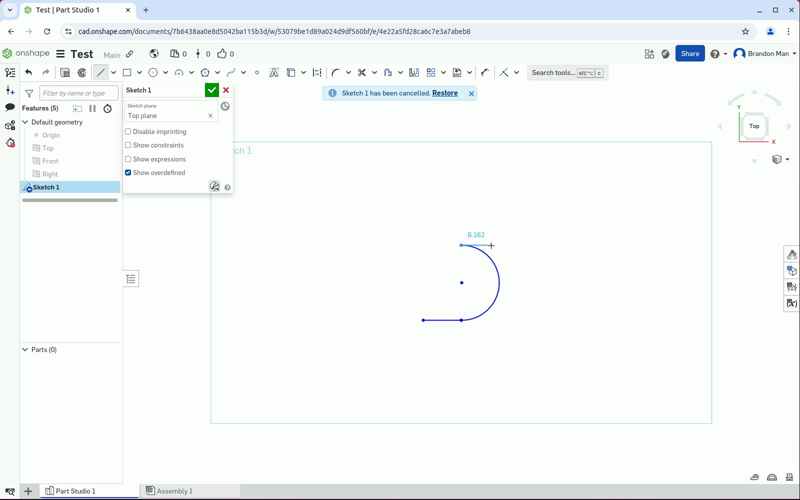
mouse_move(423, 245)
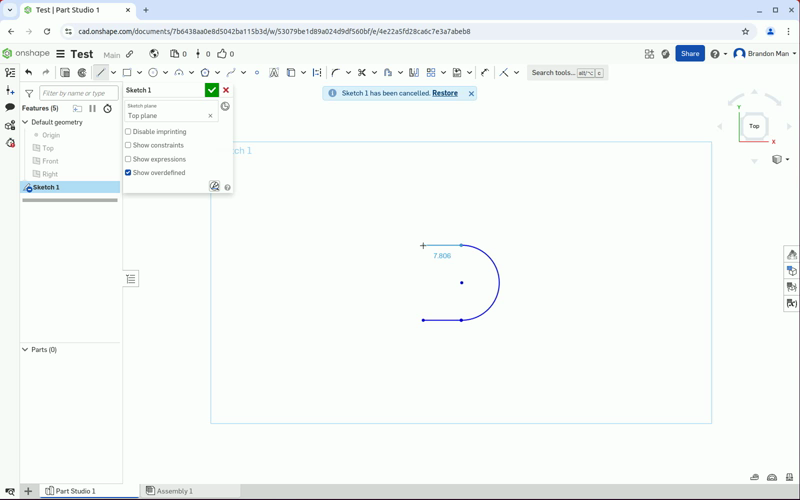
click(423, 245)
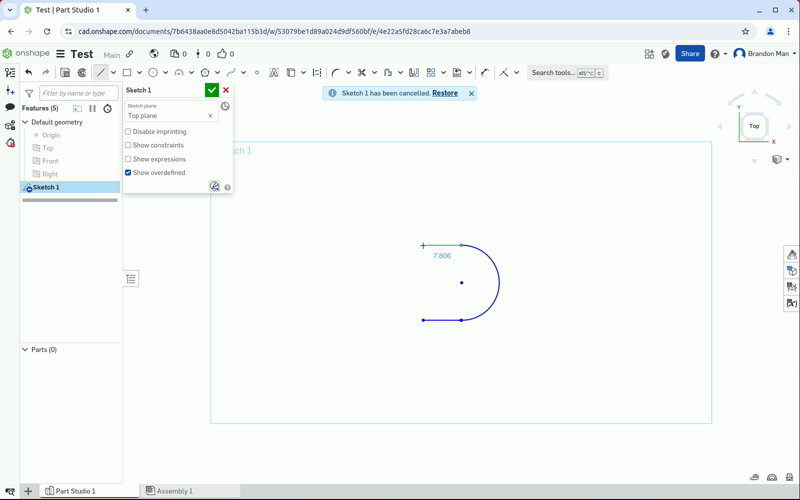
key_up(shift)
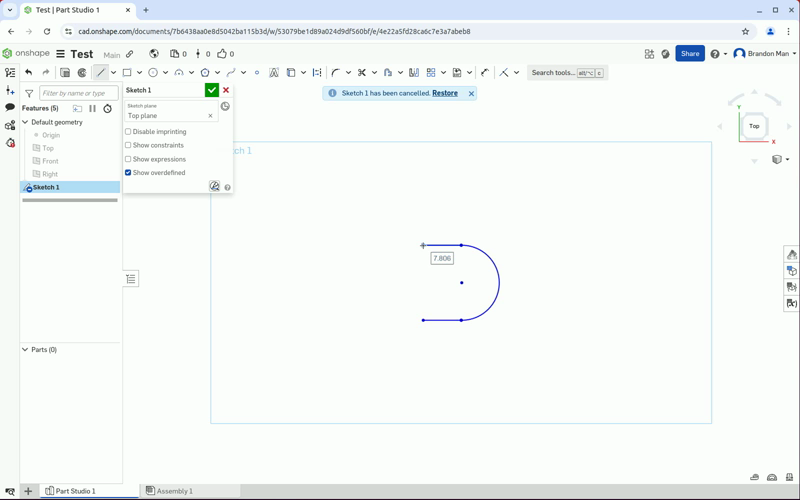
key_down(shift)
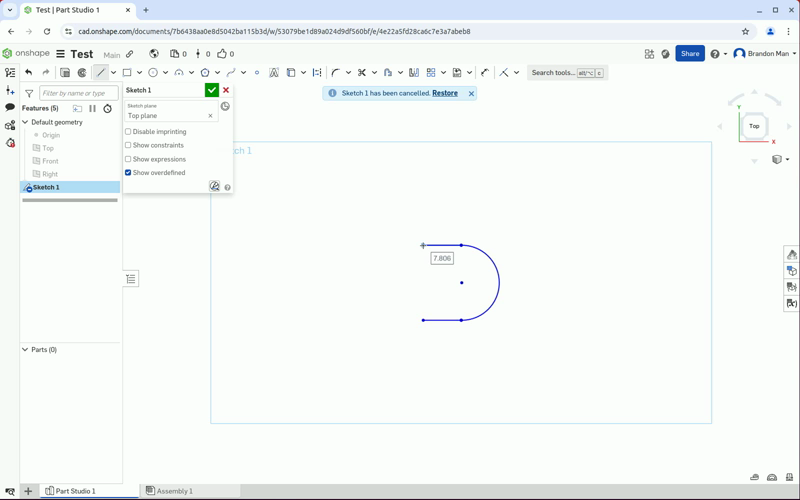
mouse_move(423, 320)
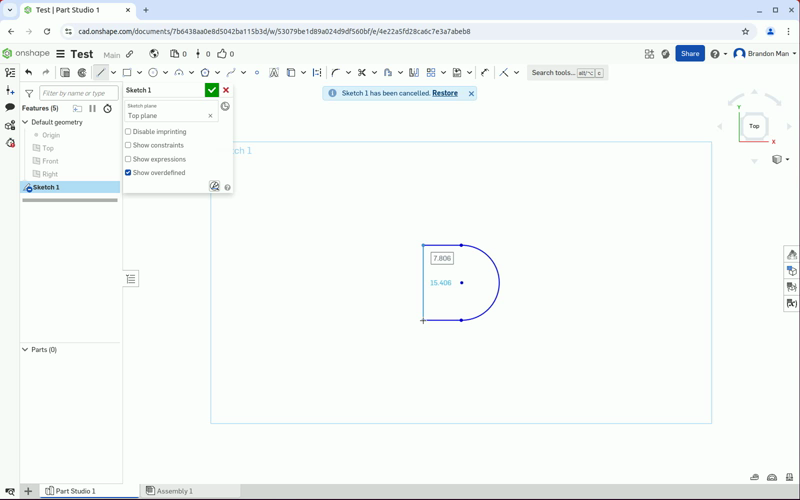
key_up(shift)
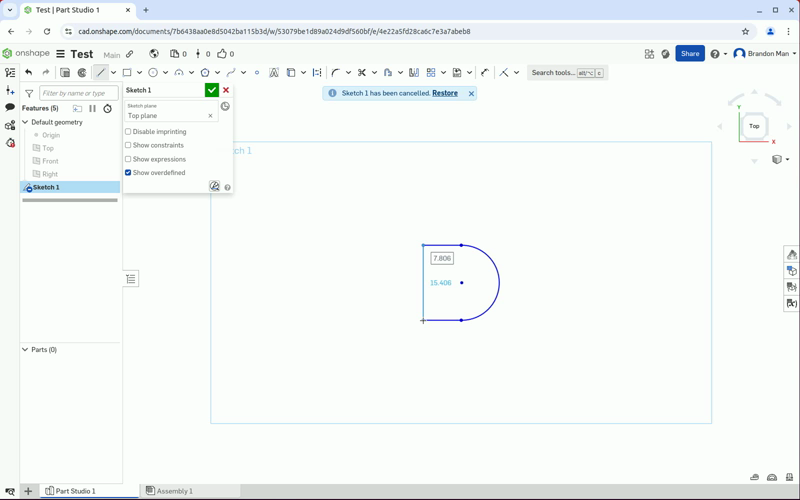
click(423, 320)
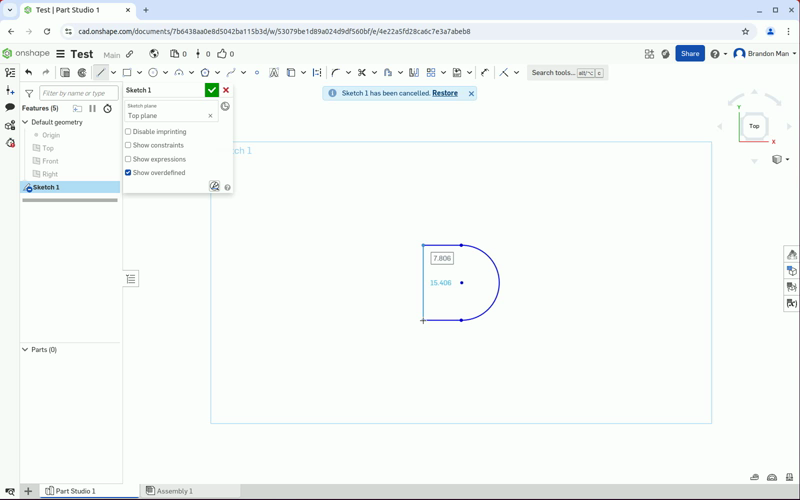
key(esc)
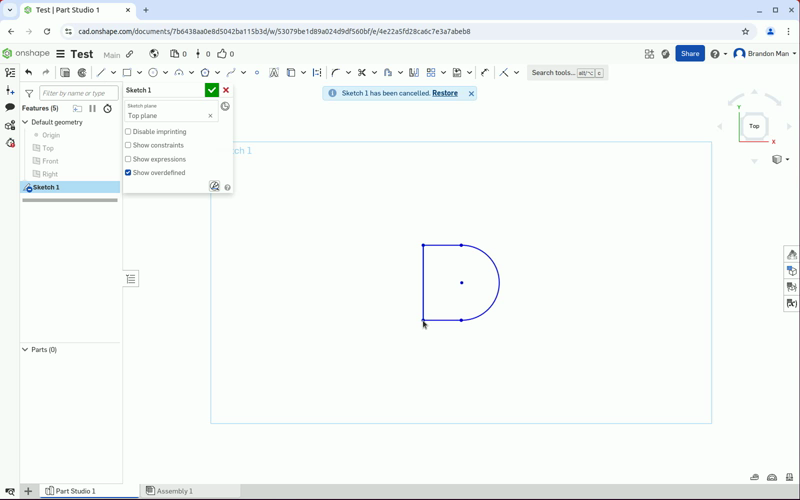
key(c)
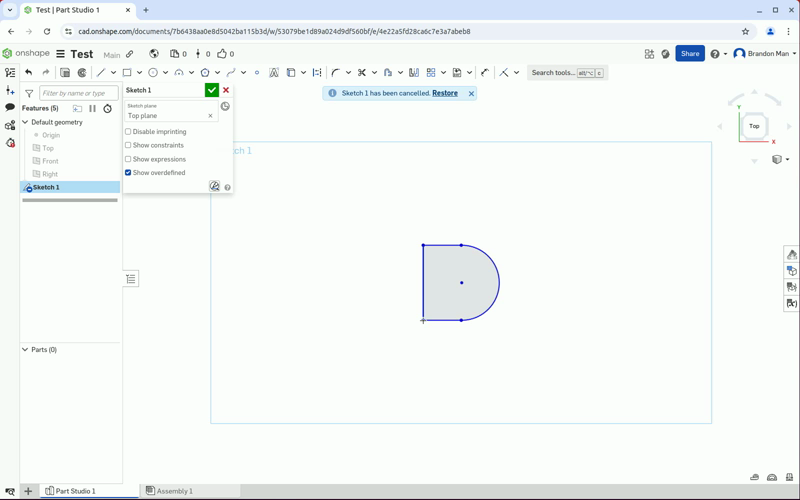
key_down(shift)
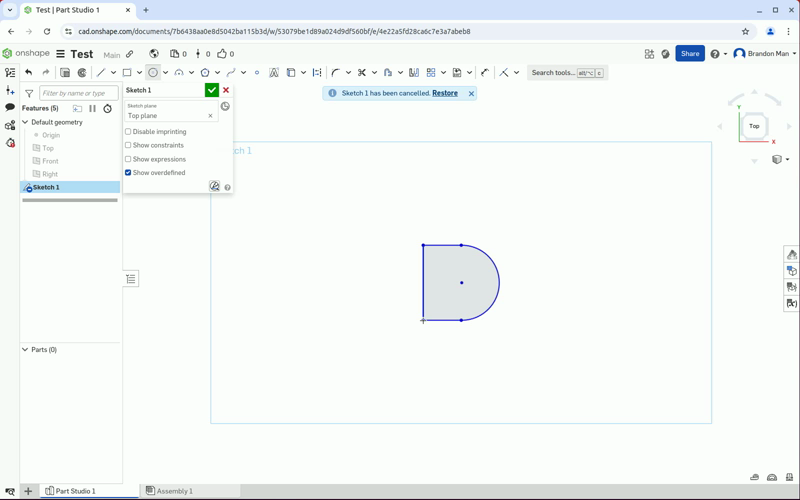
mouse_move(461, 282)
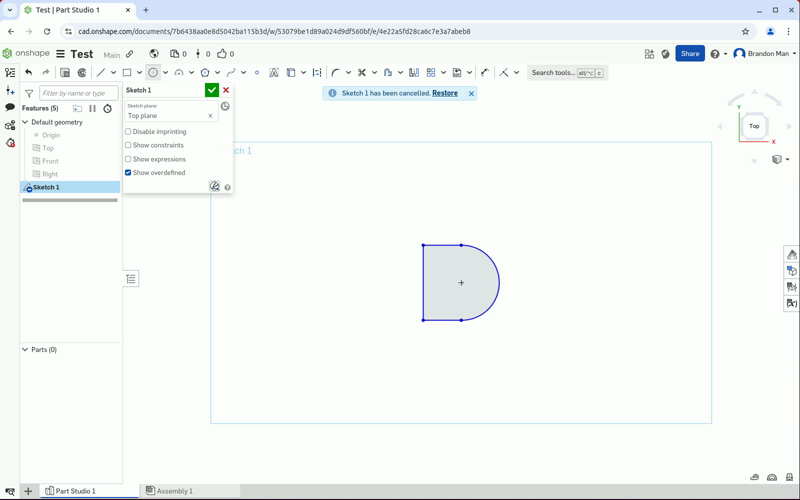
click(461, 282)
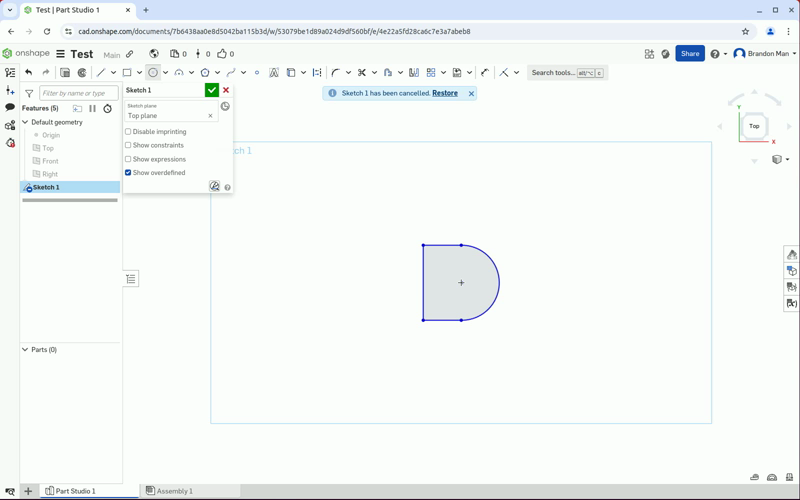
key_up(shift)
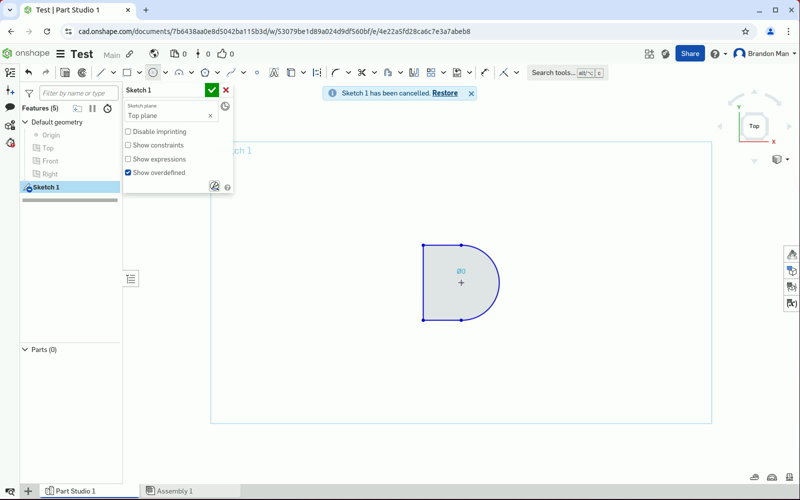
mouse_move(480, 282)
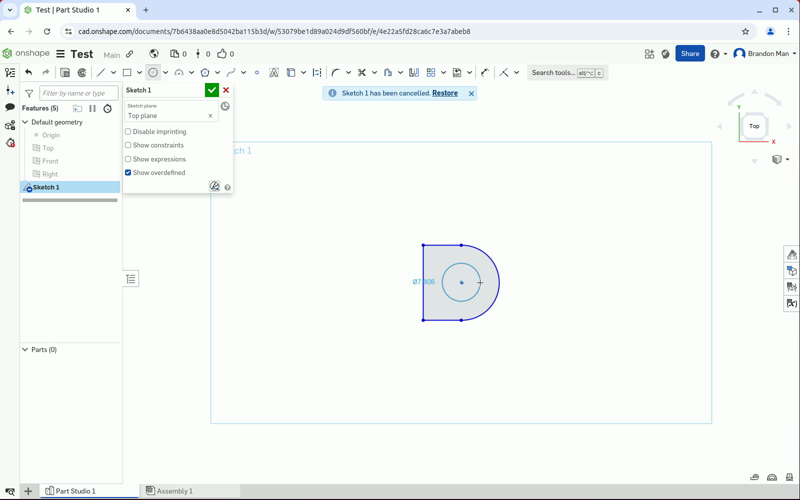
click(480, 282)
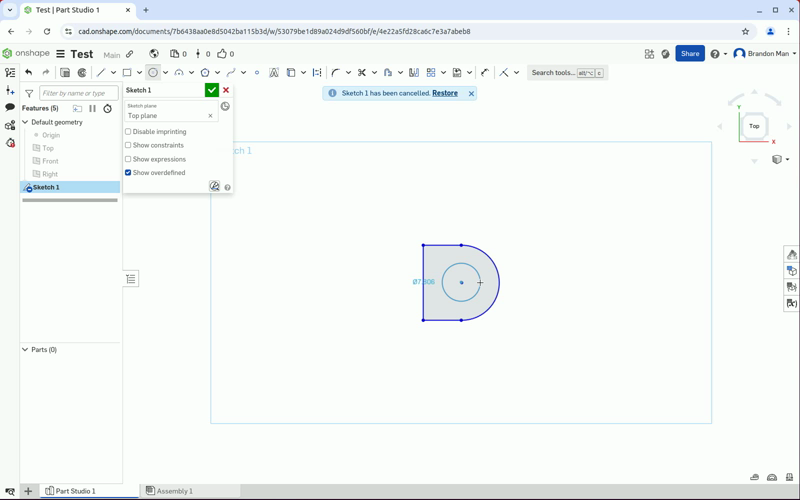
key(esc)
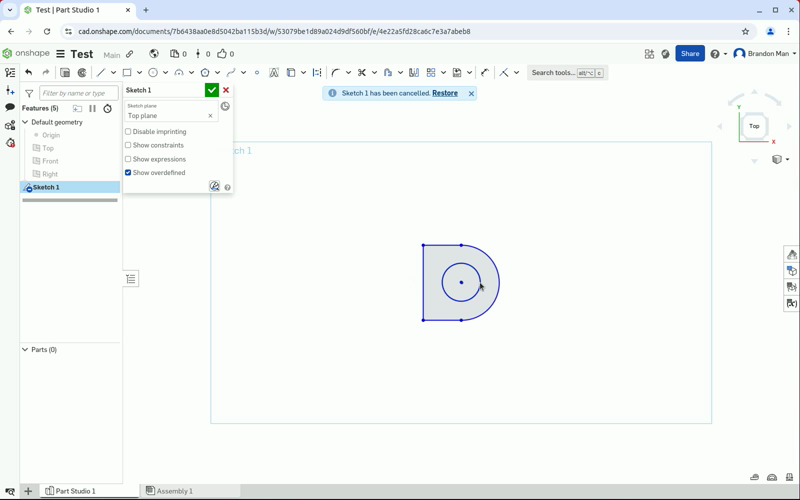
mouse_move(478, 255)
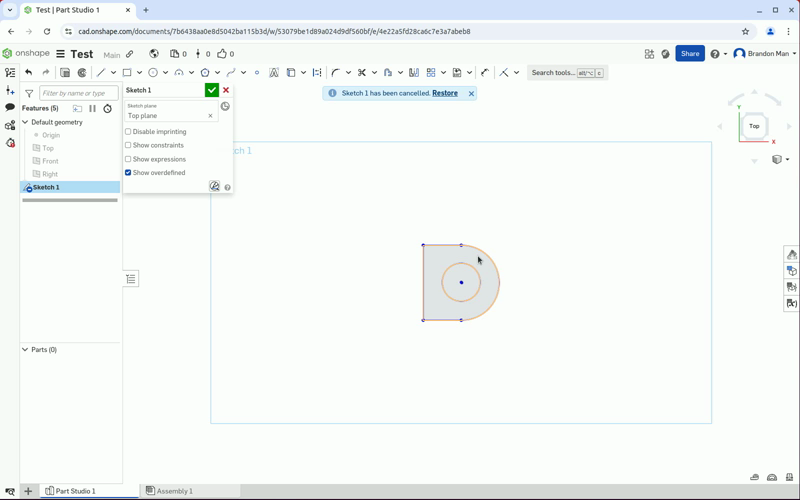
click(478, 255)
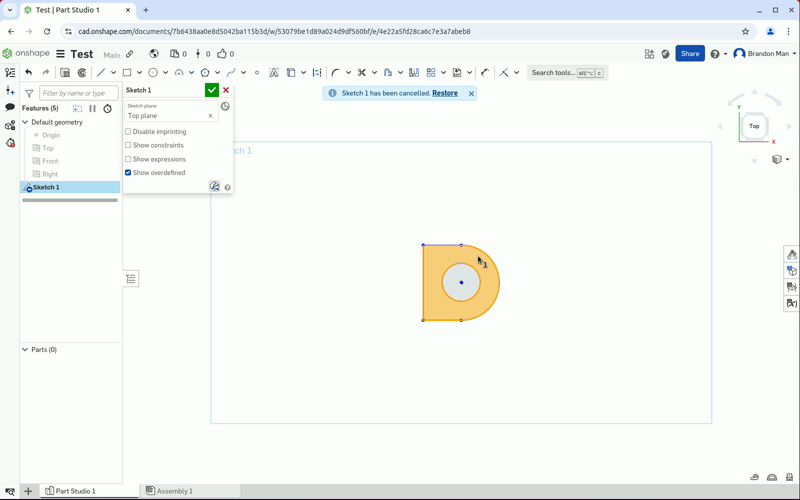
mouse_move(73, 352)
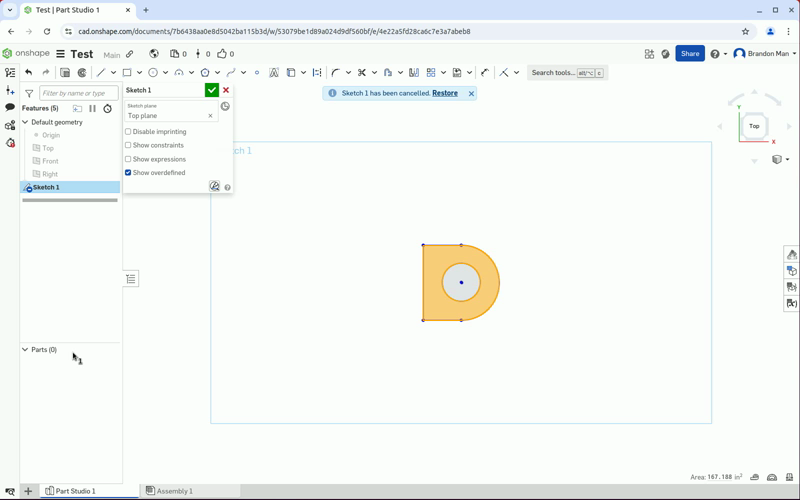
key(shift+y)
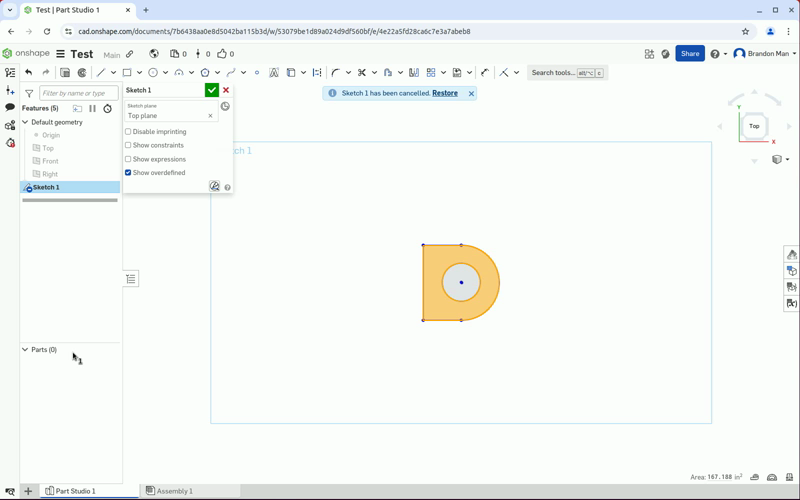
key(shift+e)
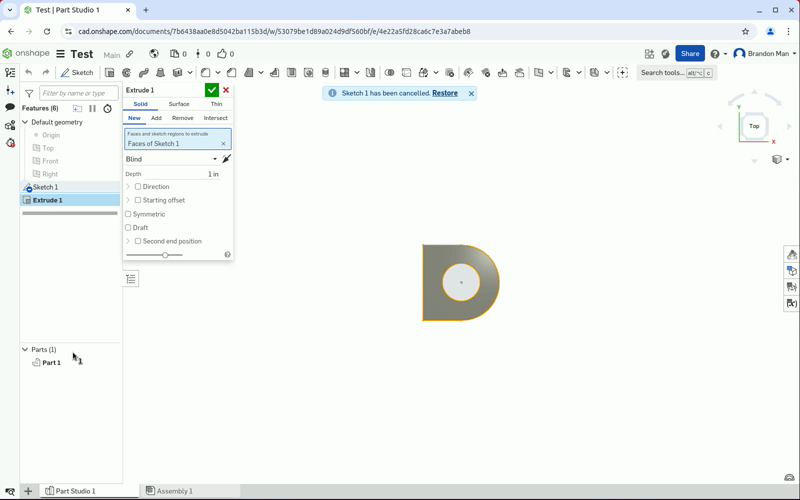
mouse_move(143, 106)
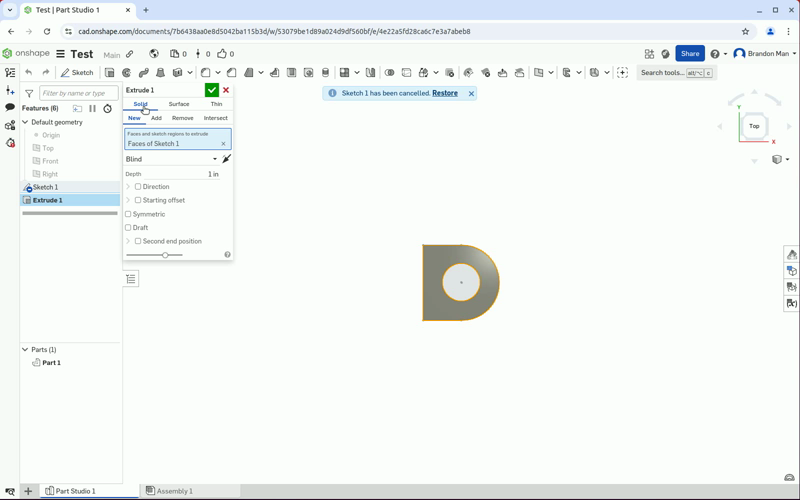
click(143, 106)
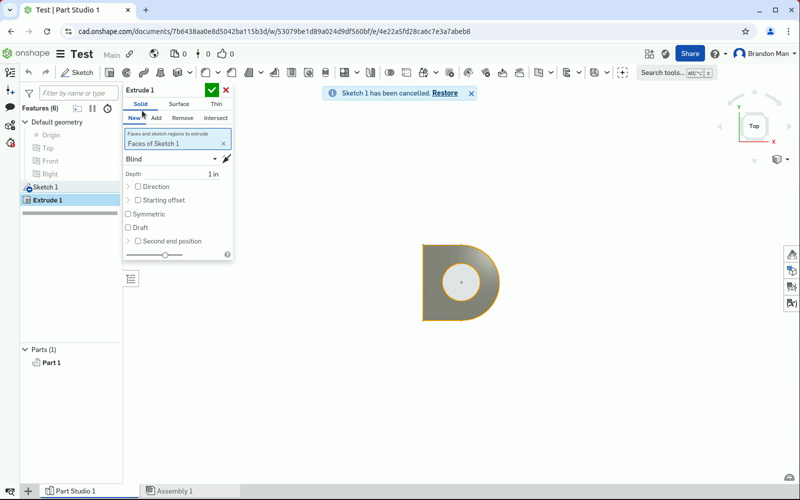
mouse_move(137, 120)
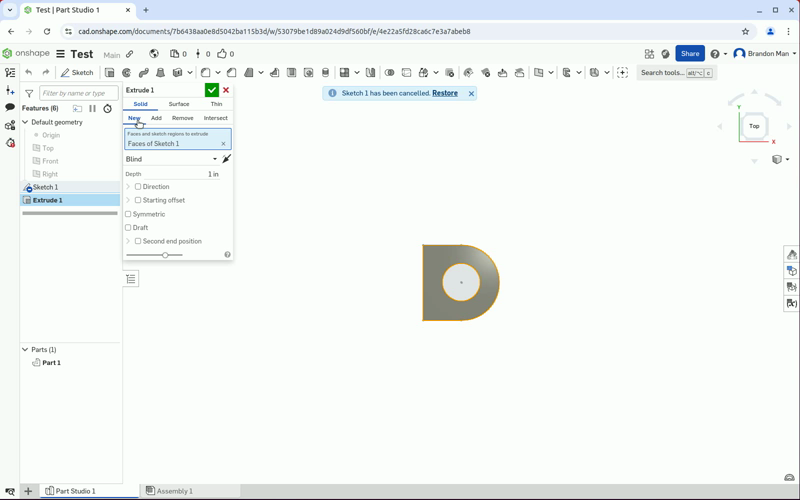
click(137, 120)
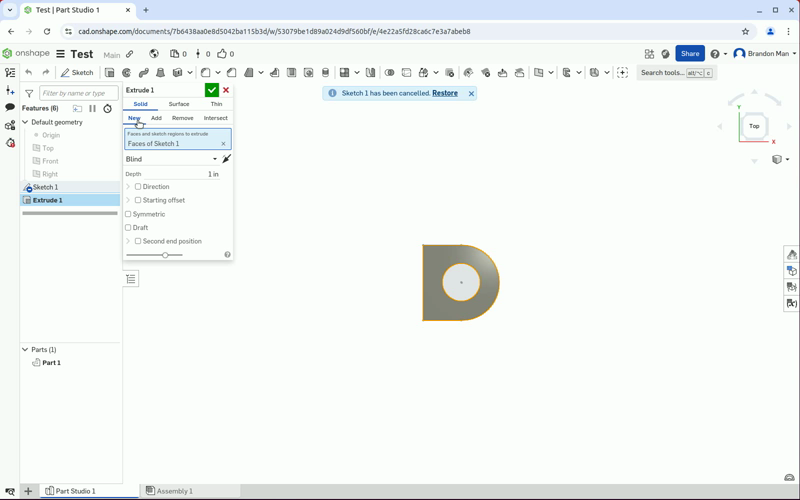
key(tab, 4)
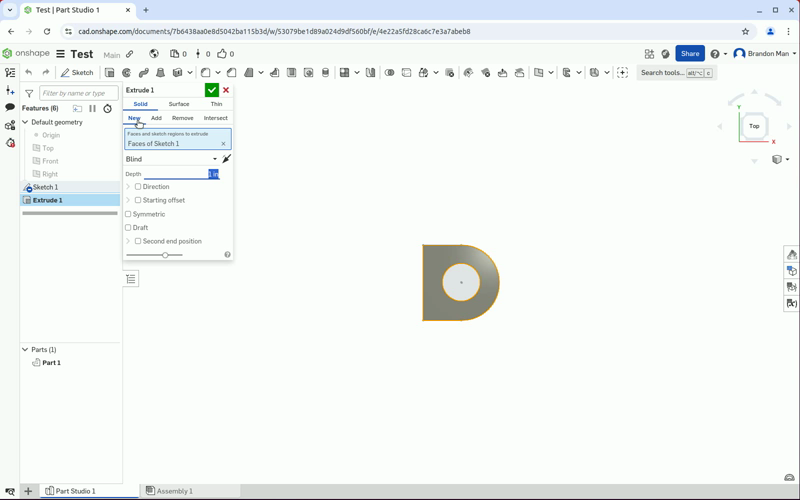
text(3.852)
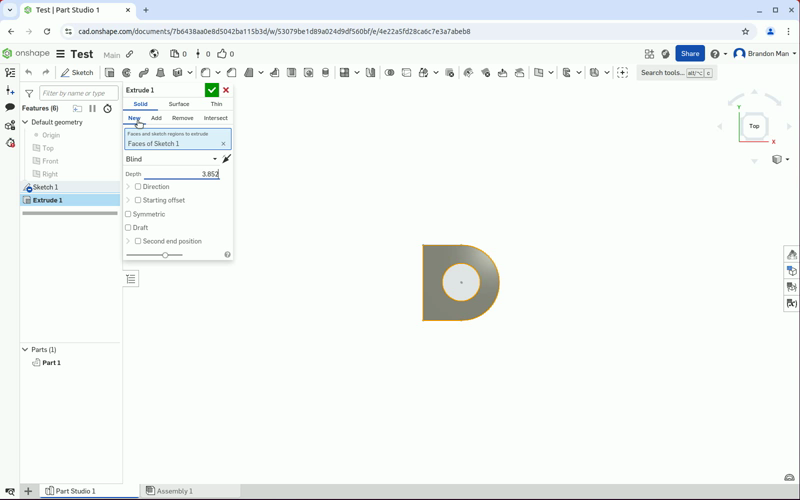
key(tab, 3)
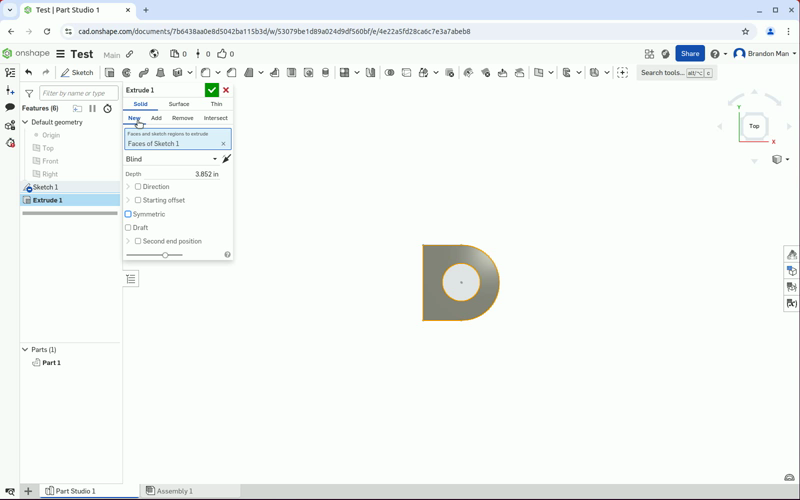
key(space)
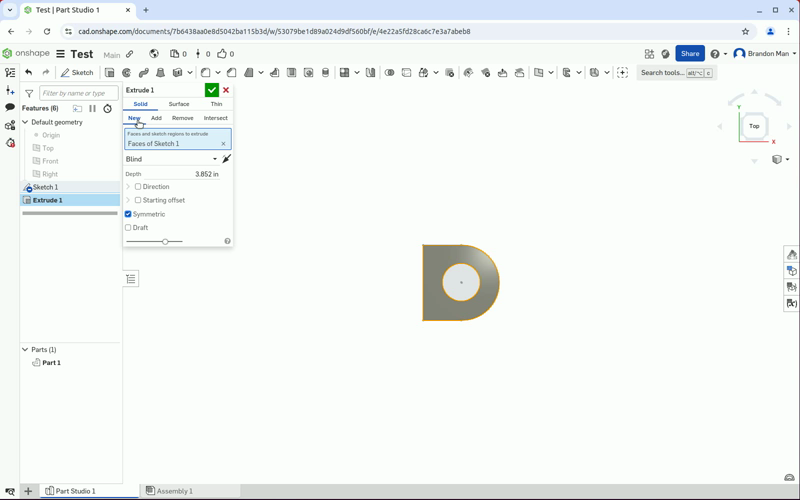
key(enter)
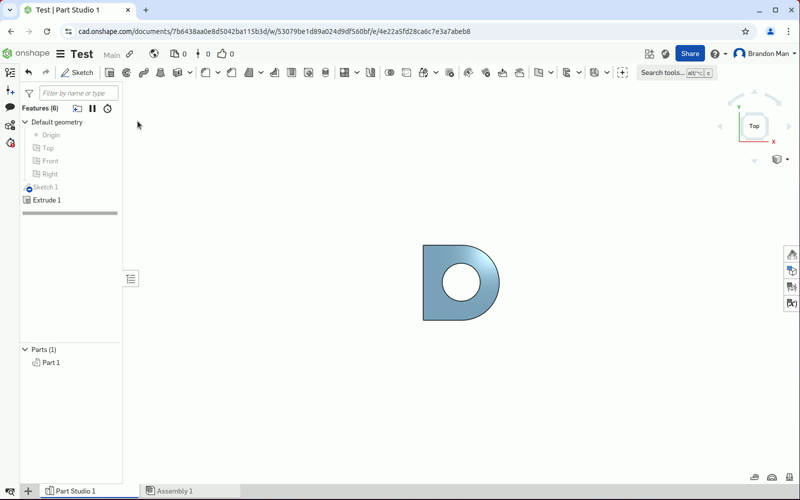
key(shift+h)
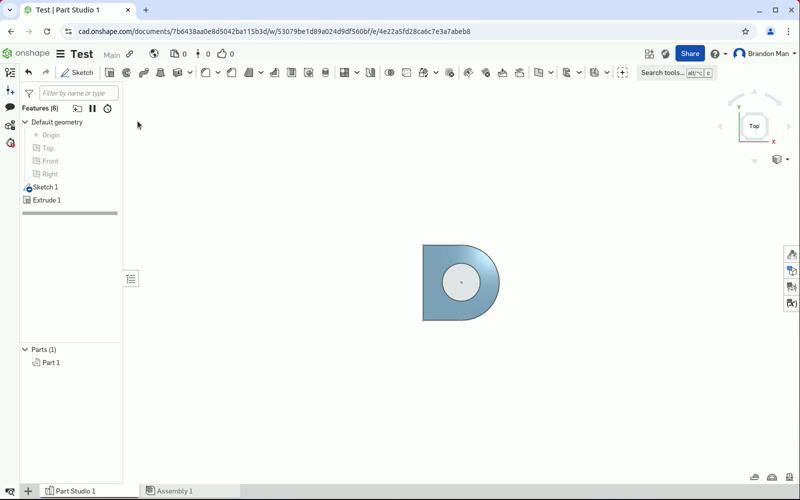
key(shift+h)
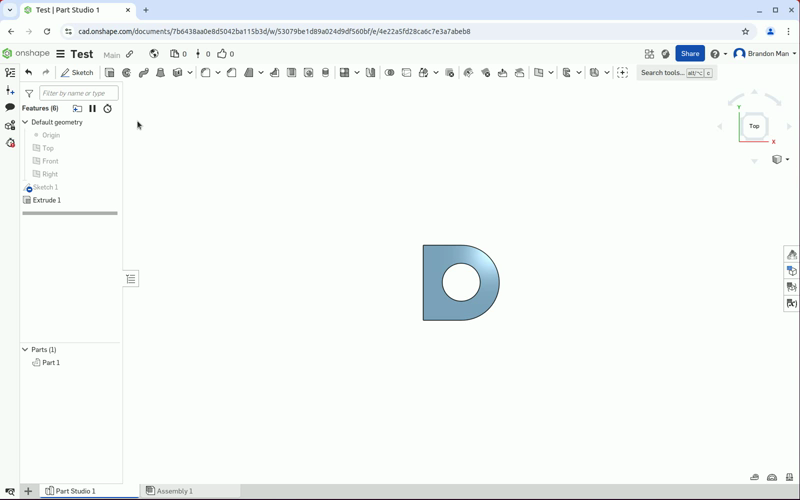
mouse_move(73, 189)
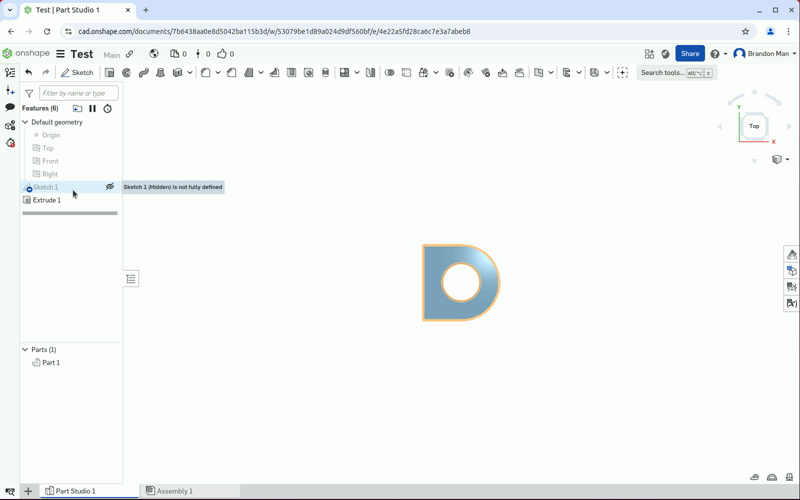
click(73, 189)
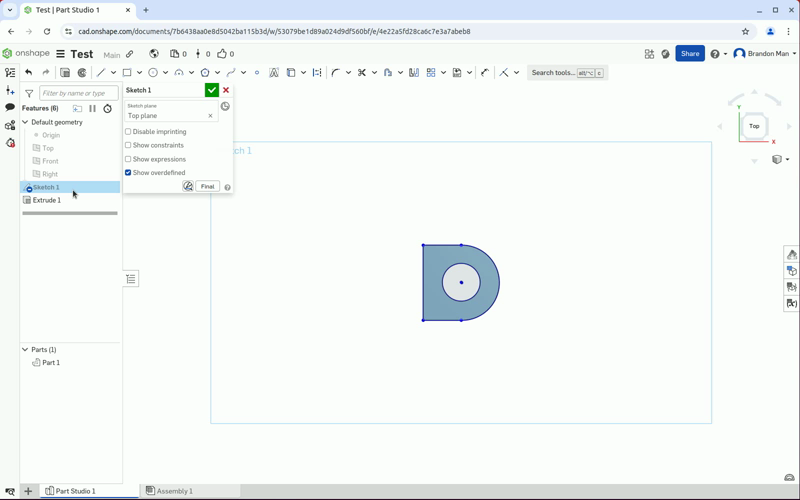
mouse_move(229, 92)
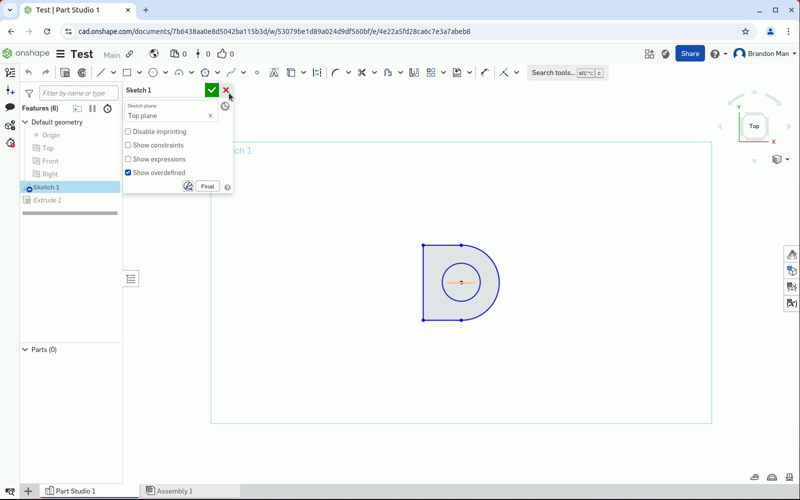
click(229, 92)
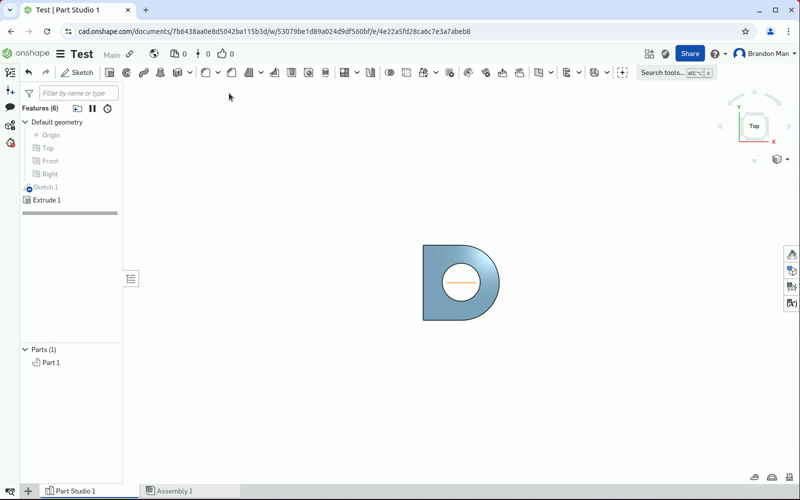
mouse_move(73, 352)
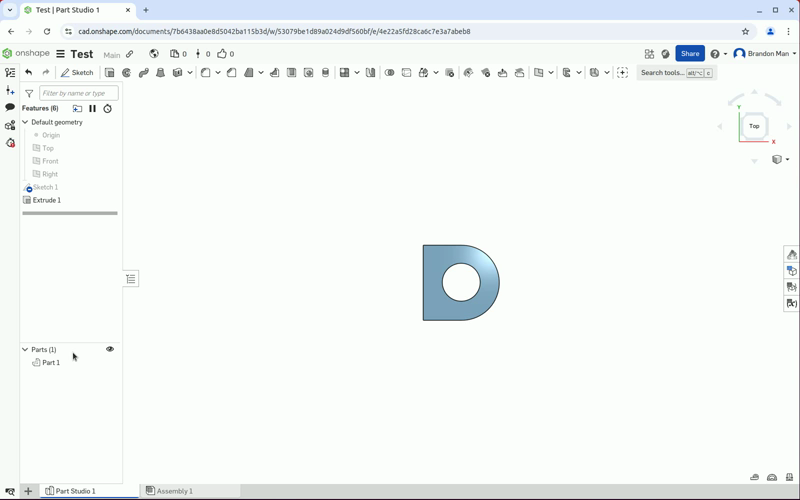
key(y)
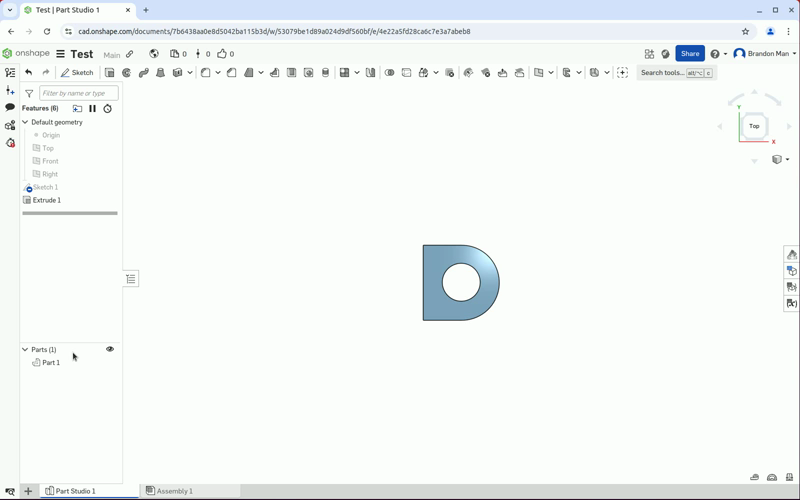
key(shift+p)
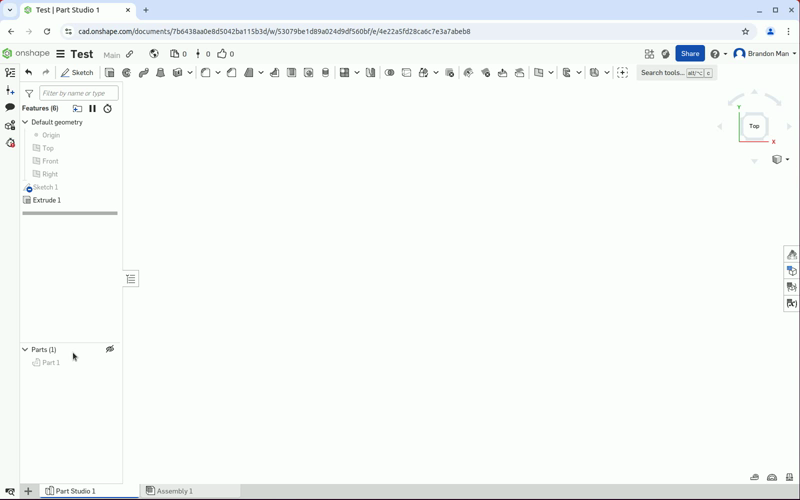
key(space)
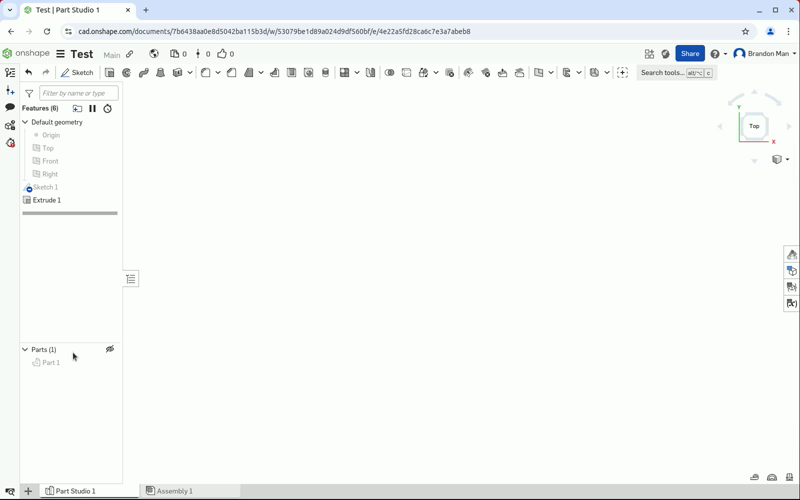
key_down(shift)
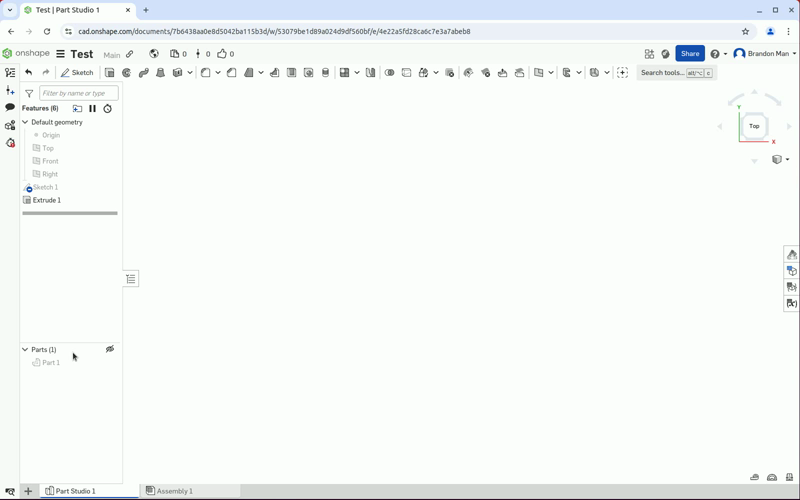
key(up)
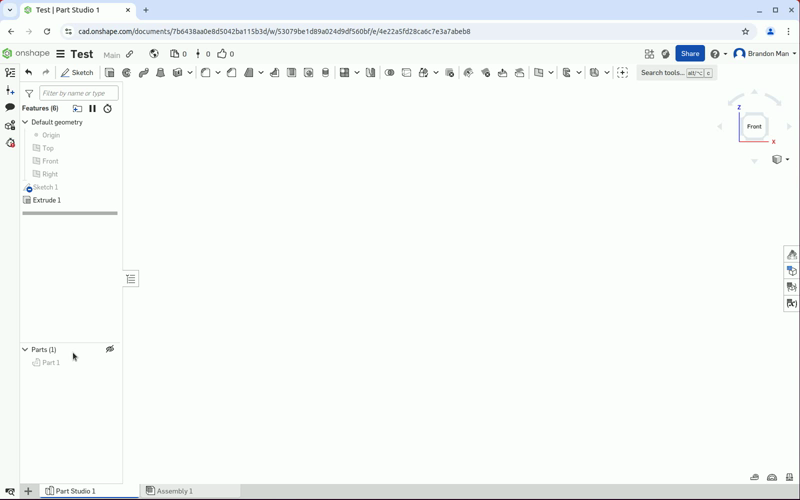
key_up(shift)
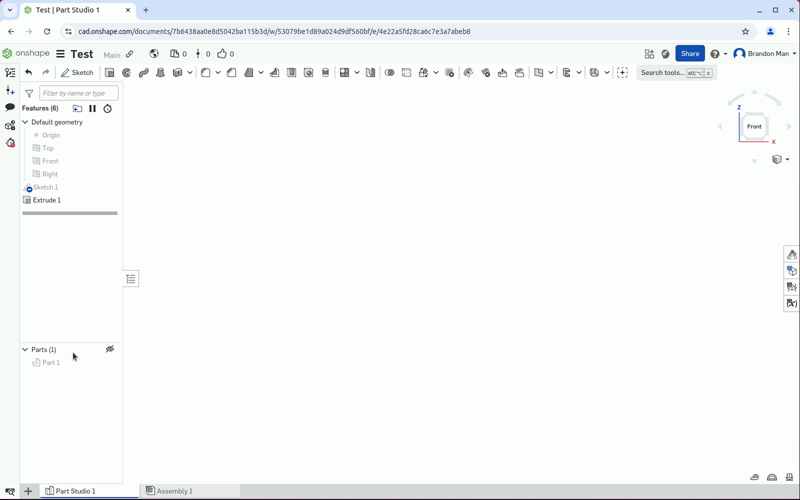
mouse_move(73, 352)
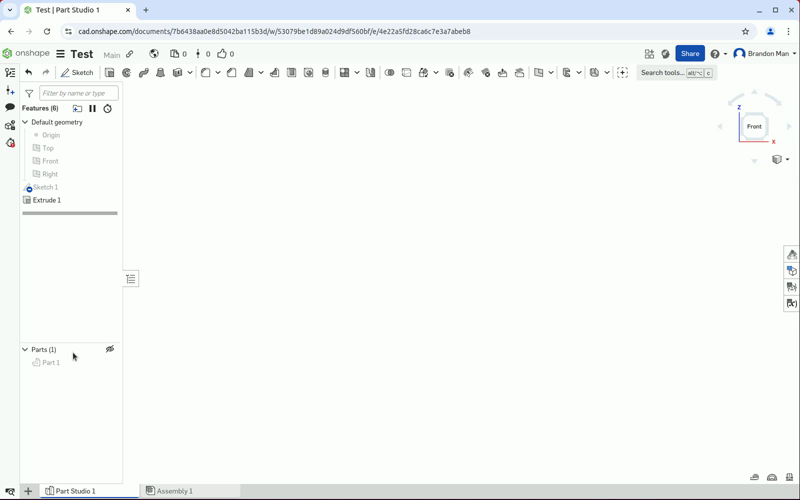
key(shift+y)
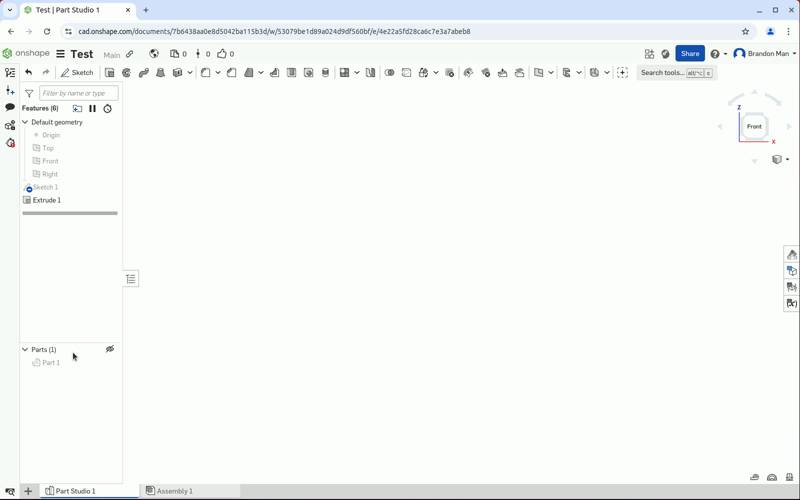
key(shift+s)
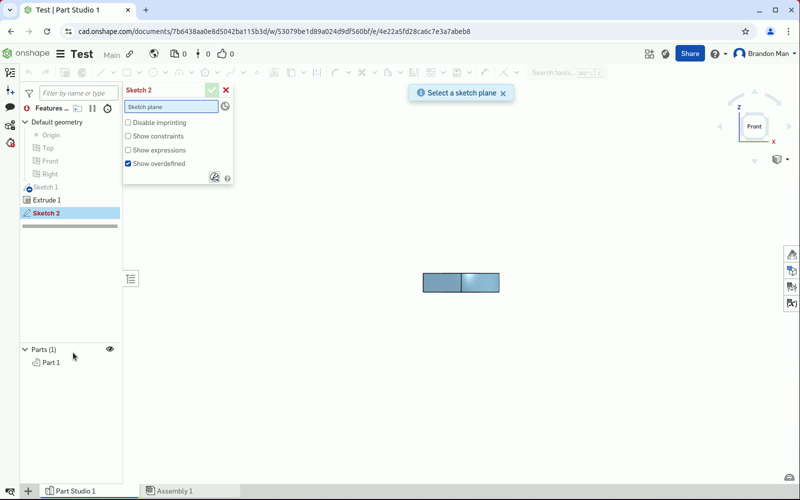
mouse_move(73, 163)
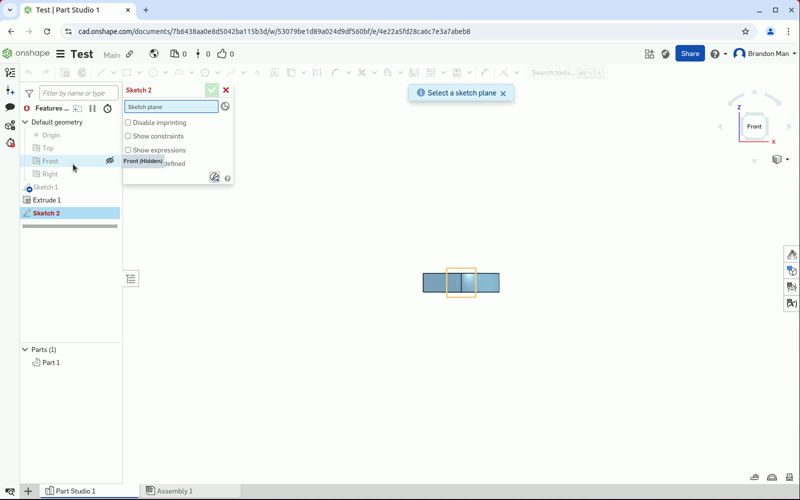
click(73, 163)
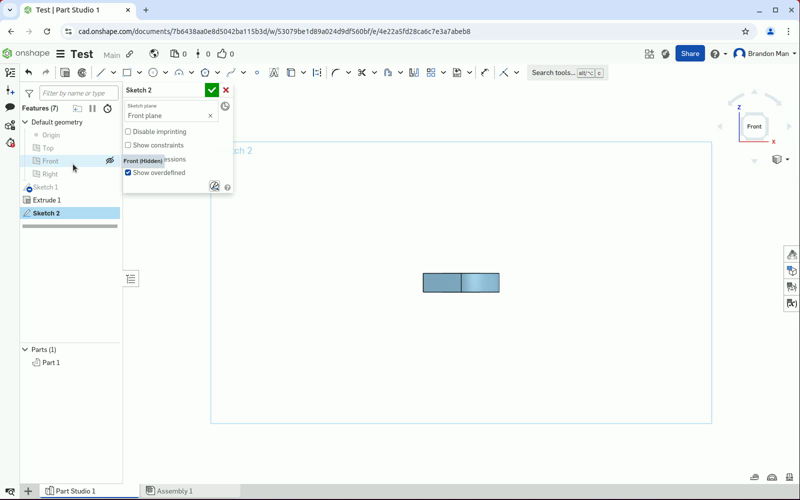
mouse_move(73, 352)
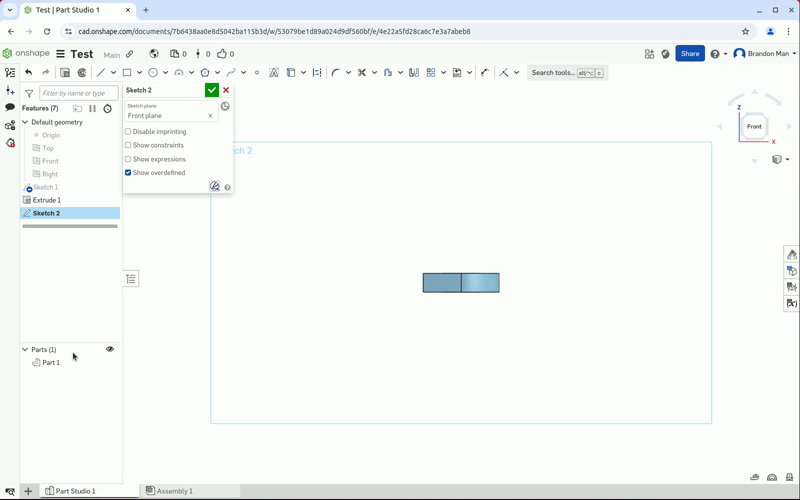
key(y)
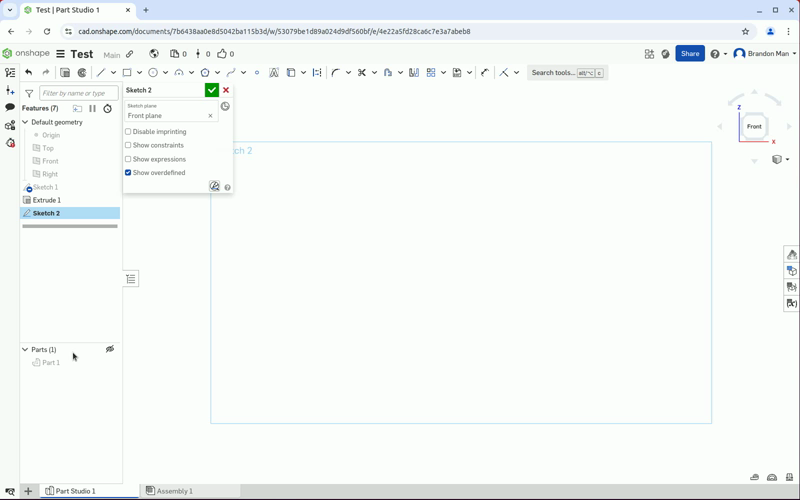
key(a)
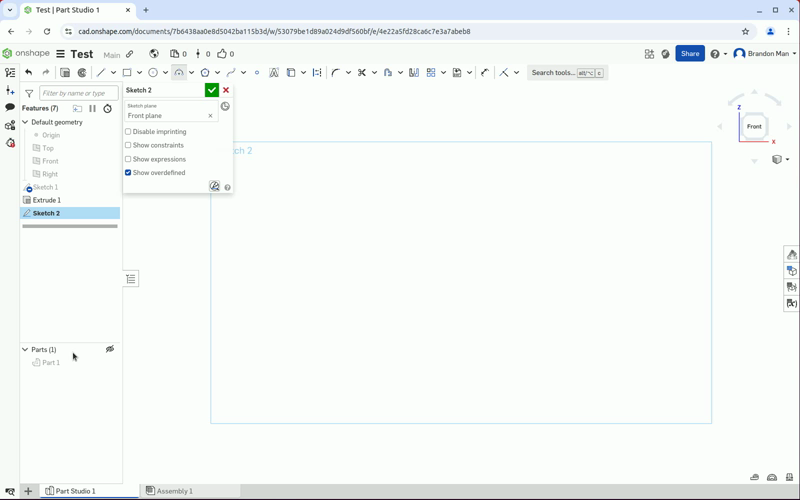
key_down(shift)
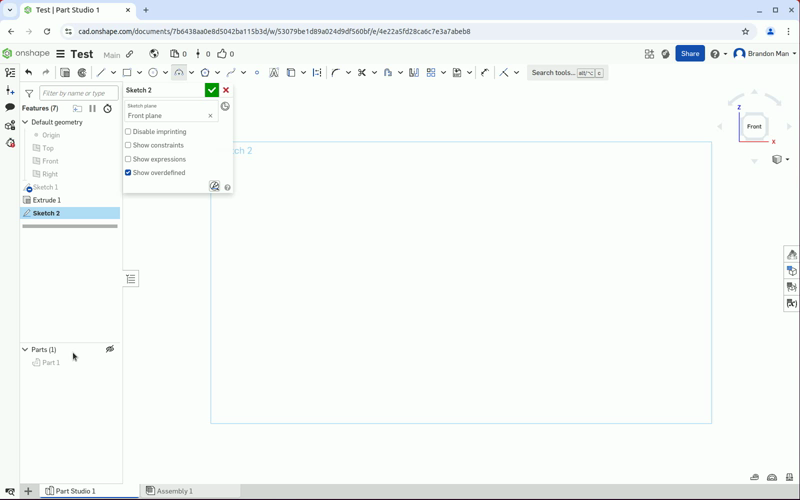
mouse_move(348, 311)
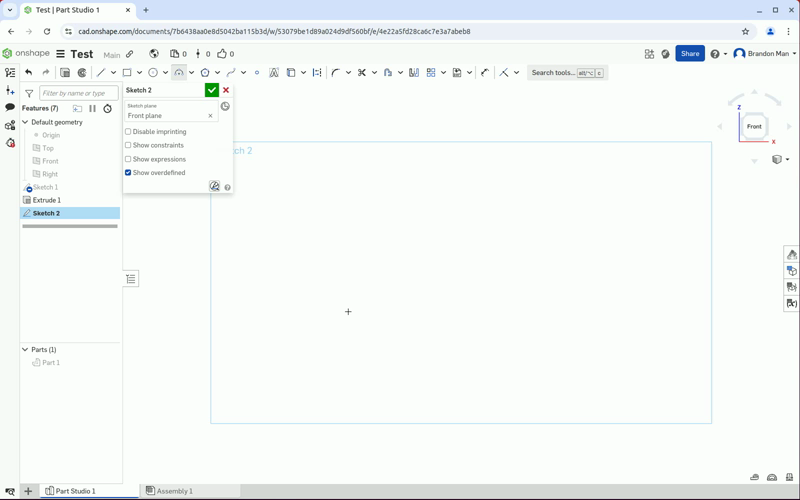
click(348, 311)
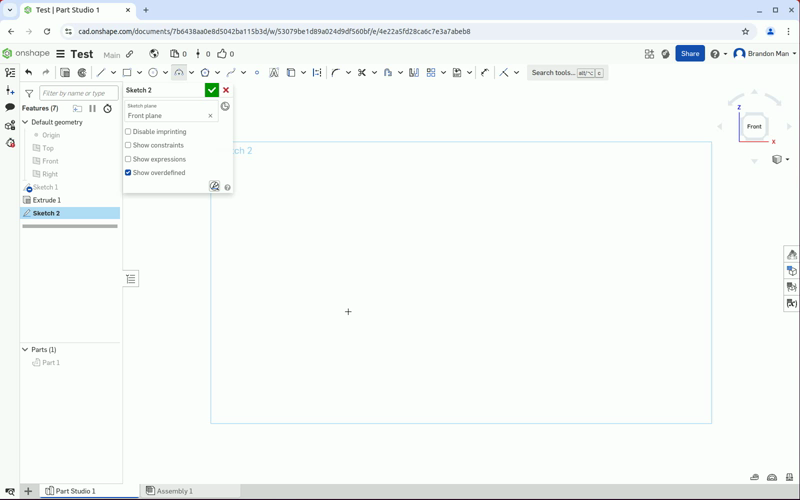
key_up(shift)
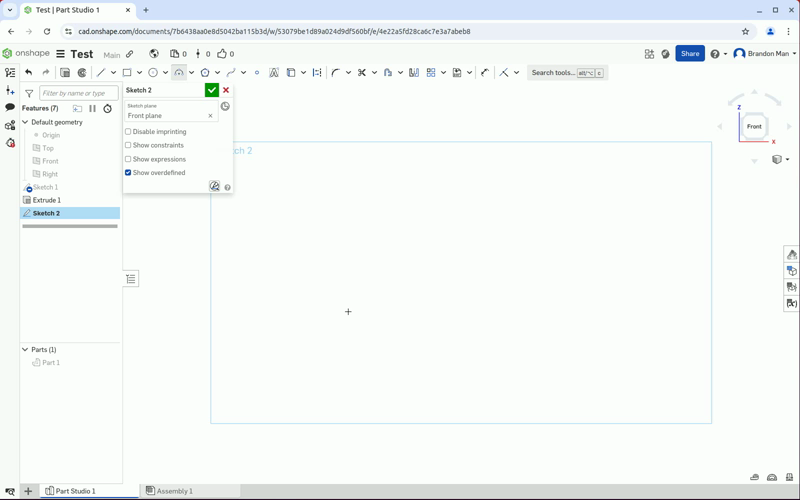
key_down(shift)
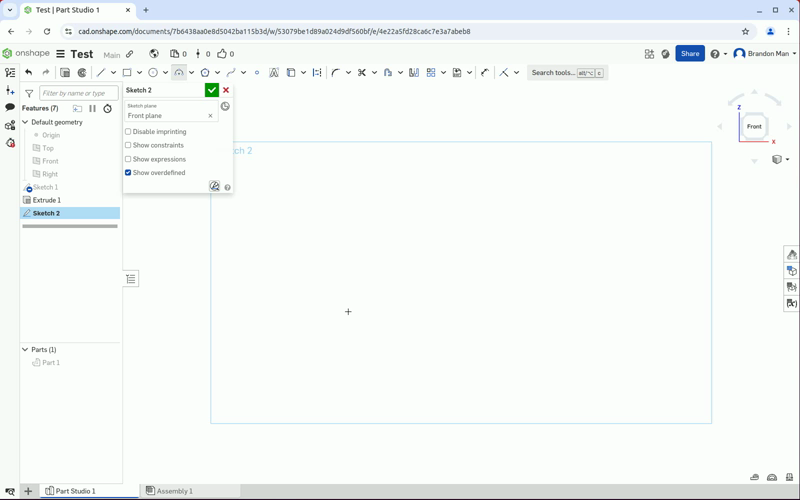
mouse_move(367, 330)
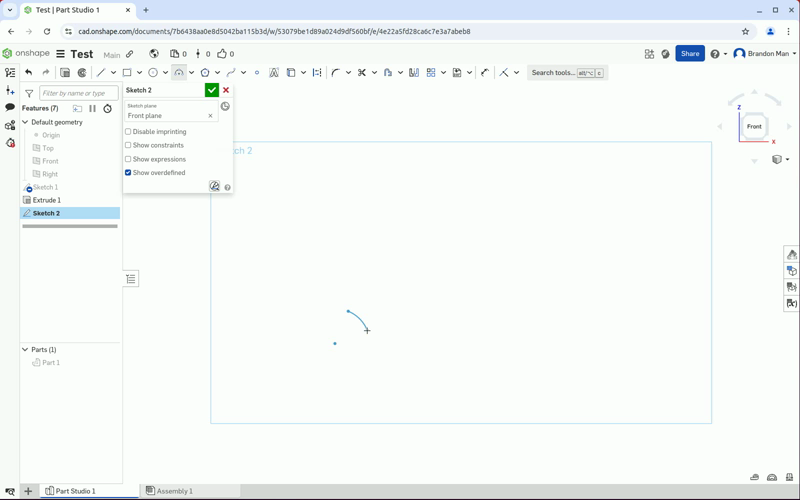
click(367, 330)
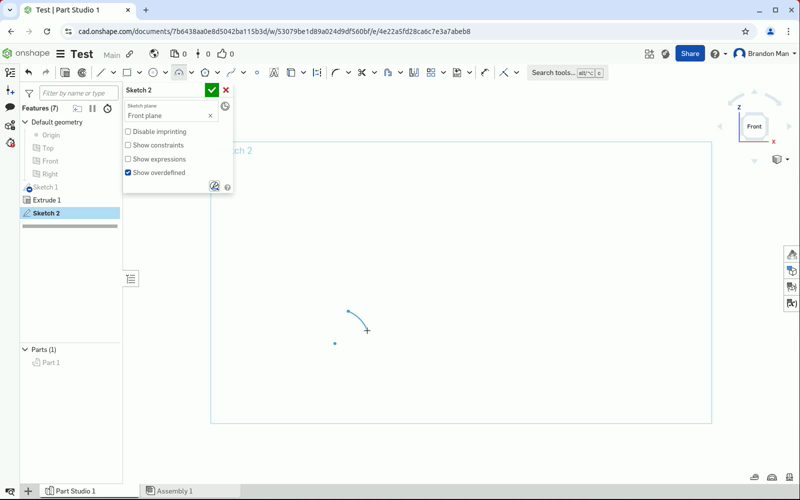
mouse_move(353, 324)
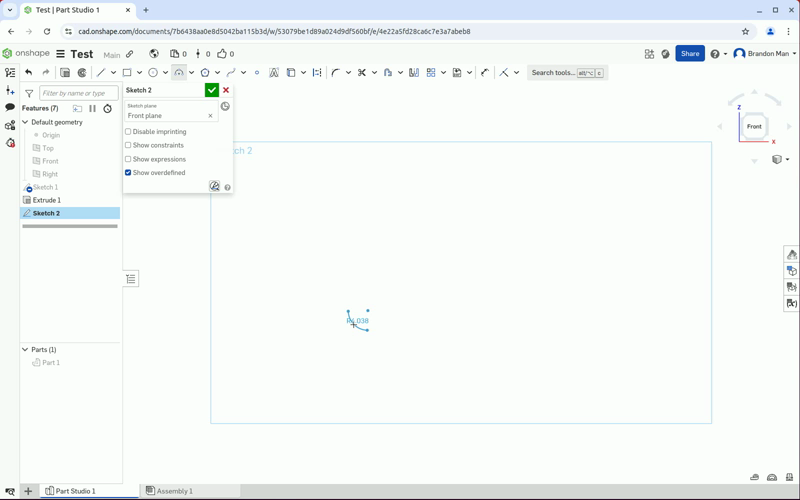
click(353, 324)
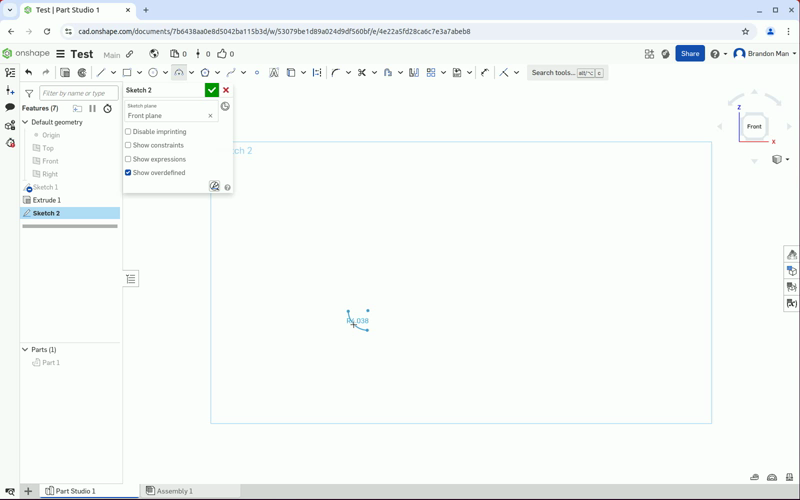
key_up(shift)
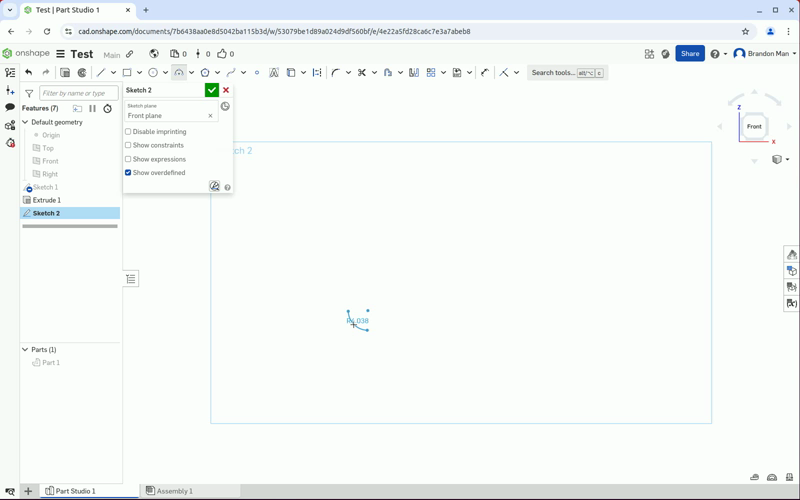
key(esc)
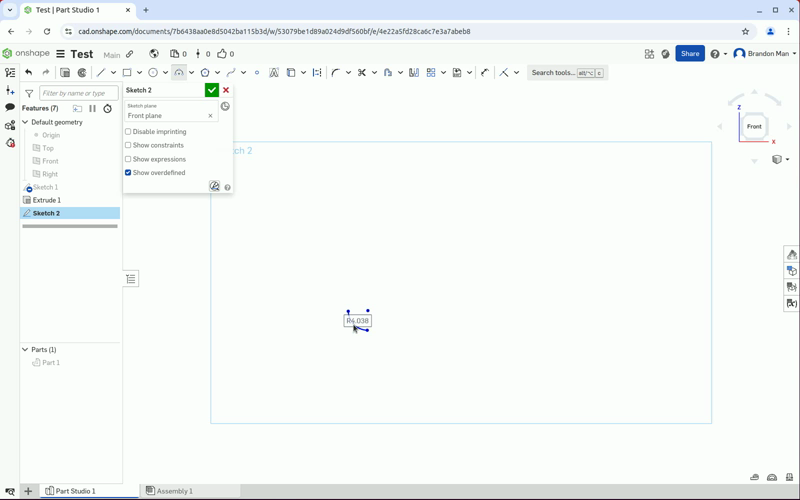
key(l)
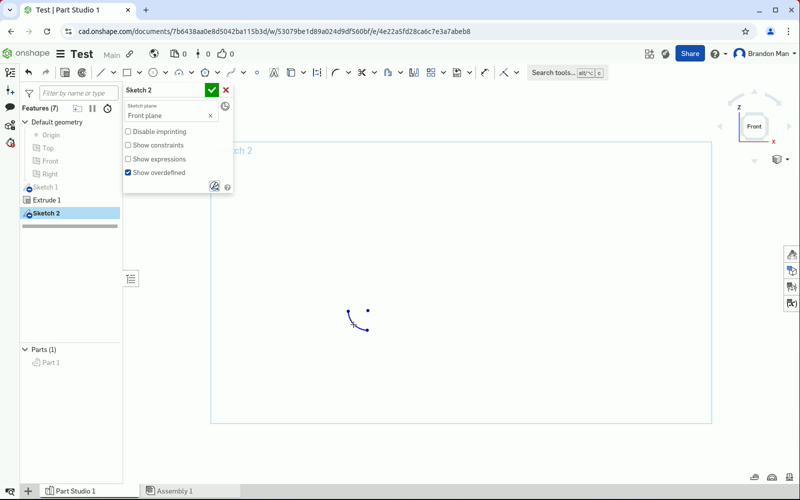
mouse_move(367, 330)
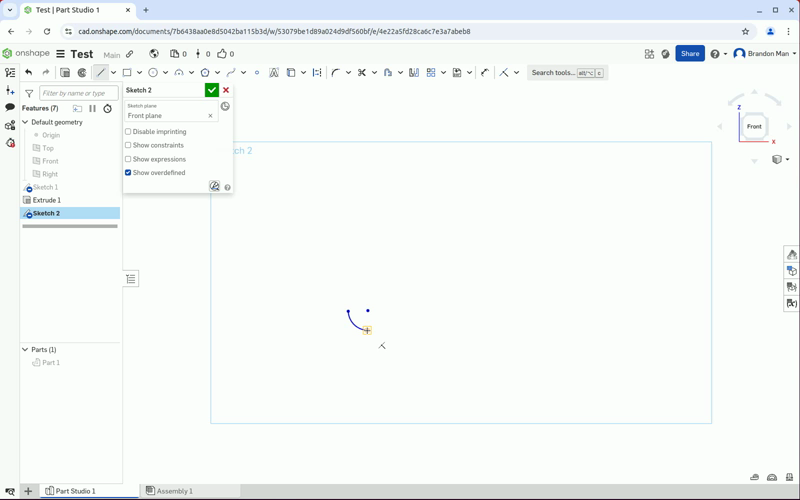
click(367, 330)
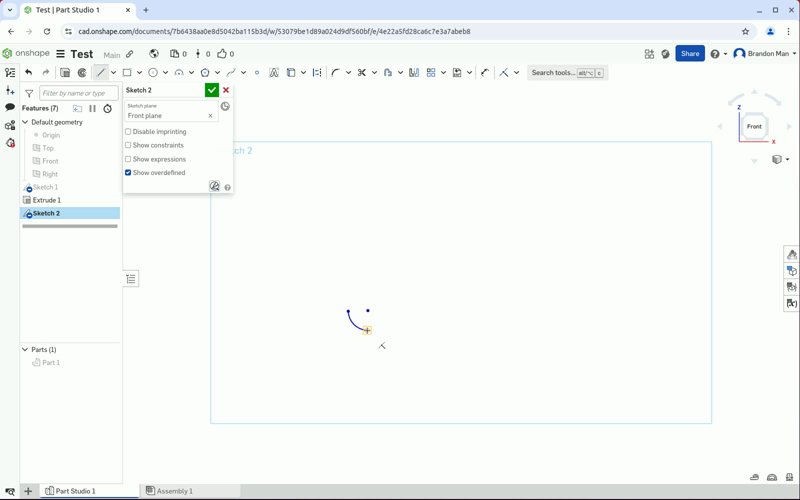
key_down(shift)
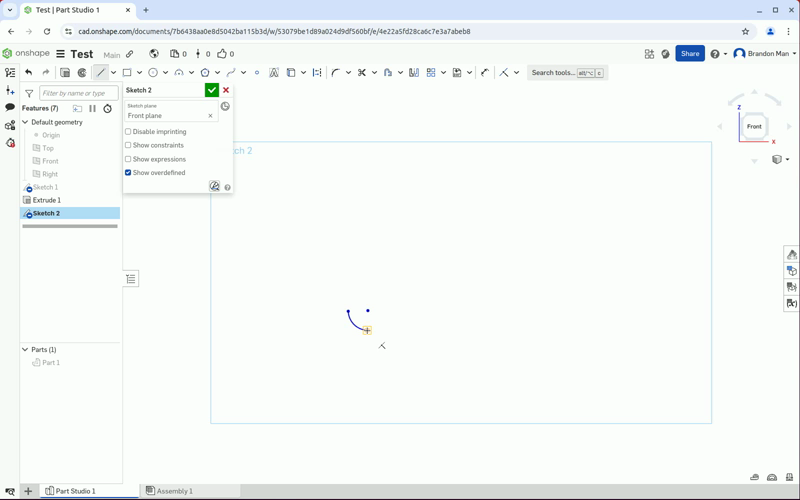
mouse_move(397, 330)
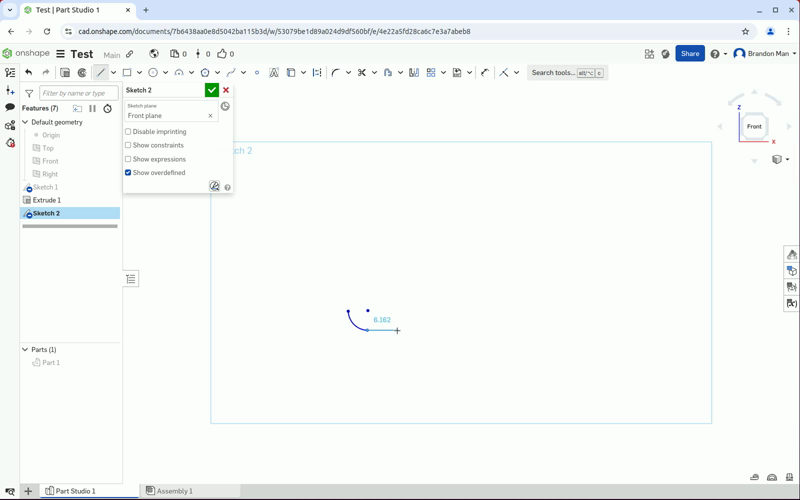
mouse_move(423, 330)
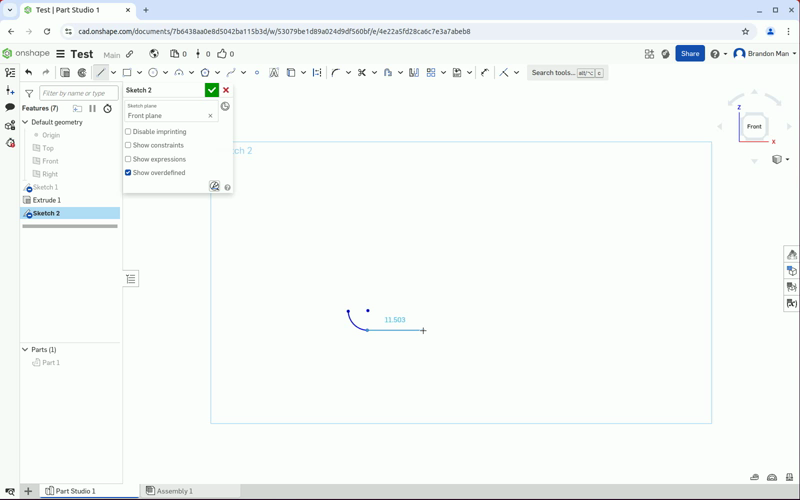
click(423, 330)
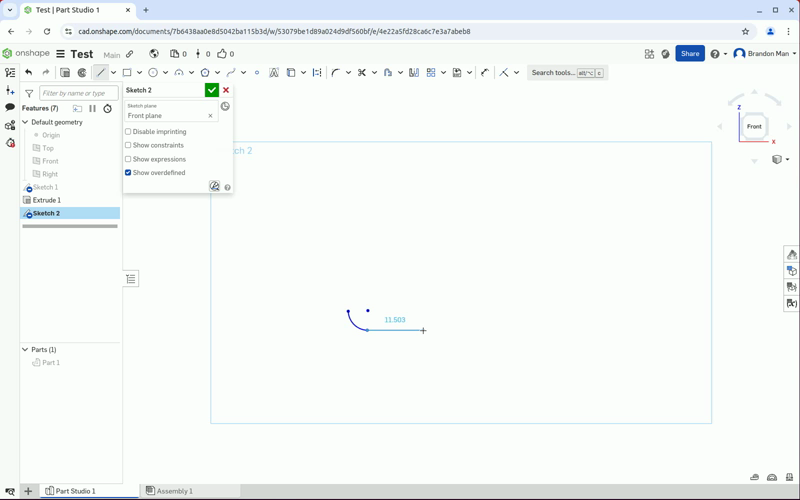
key_up(shift)
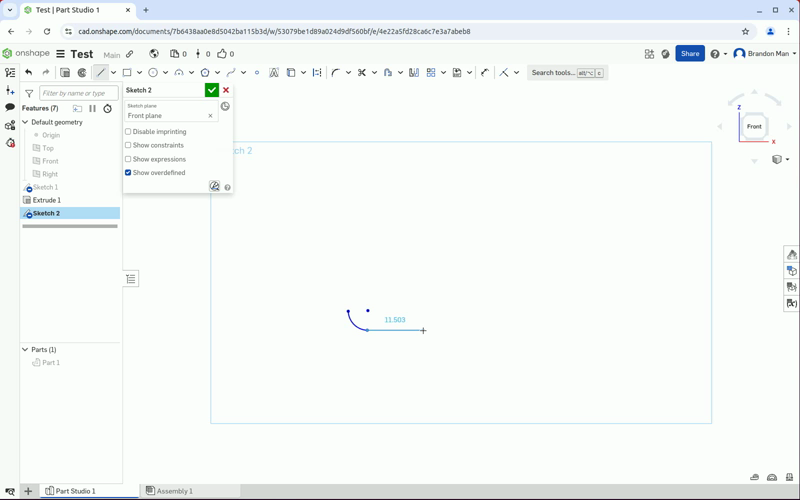
key_down(shift)
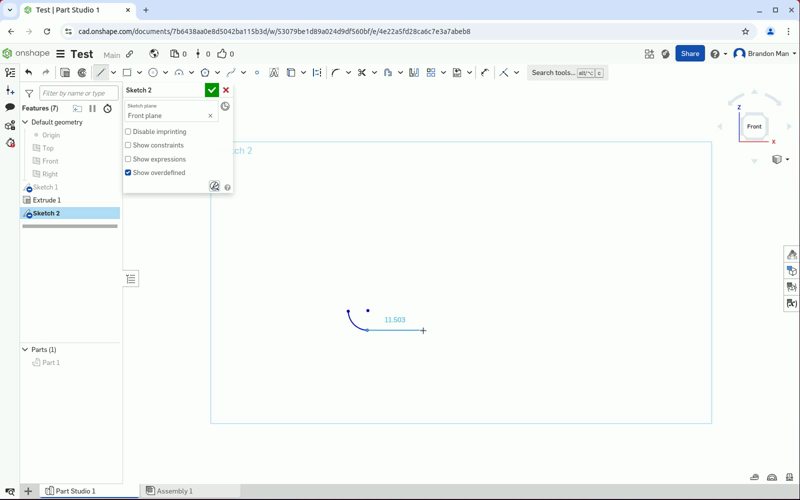
mouse_move(453, 330)
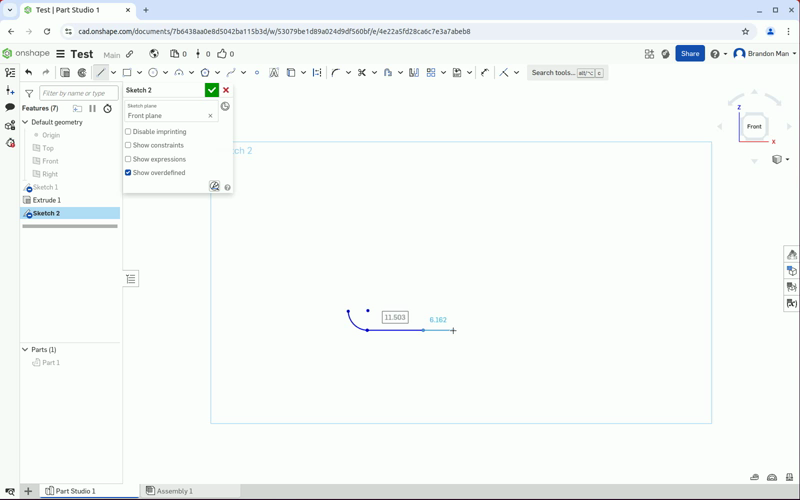
mouse_move(423, 311)
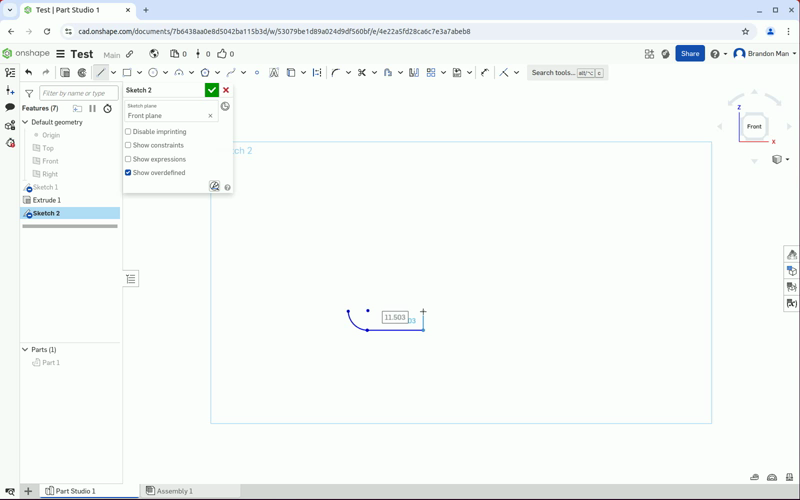
click(423, 311)
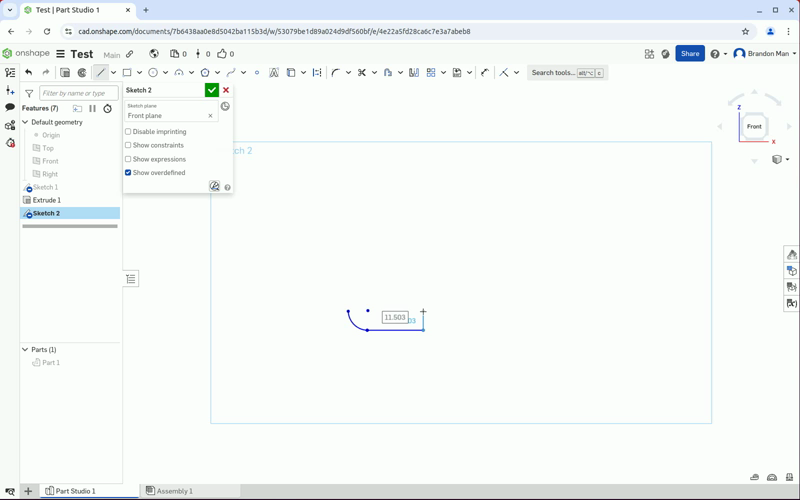
key_up(shift)
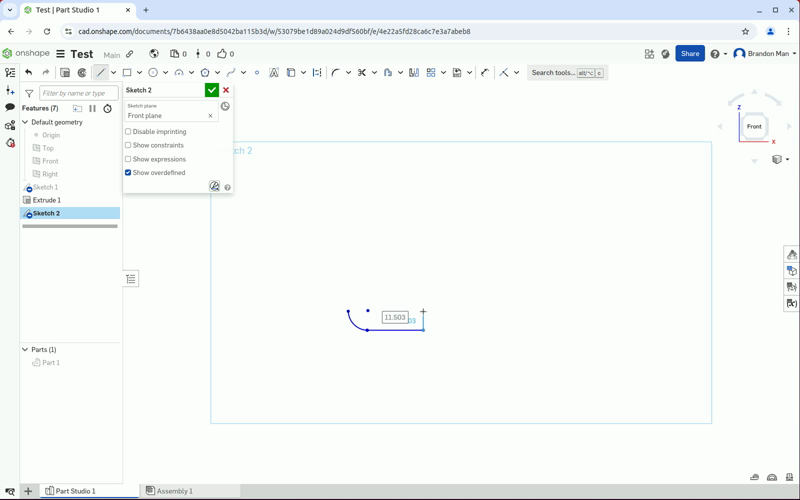
key(esc)
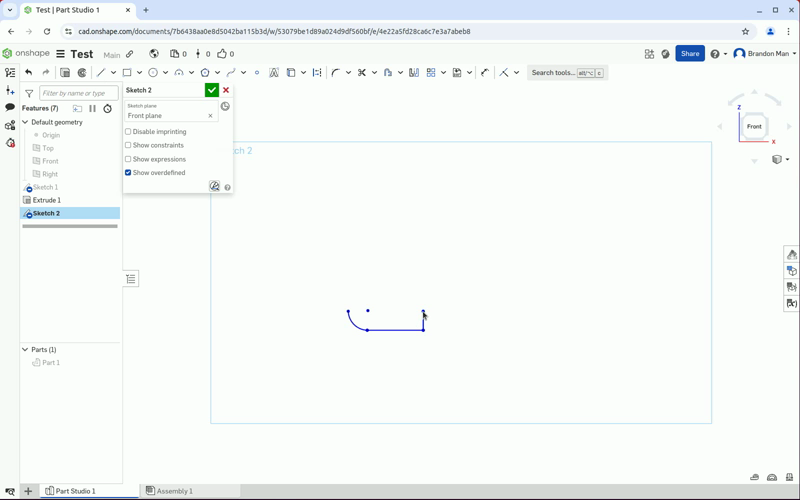
key(a)
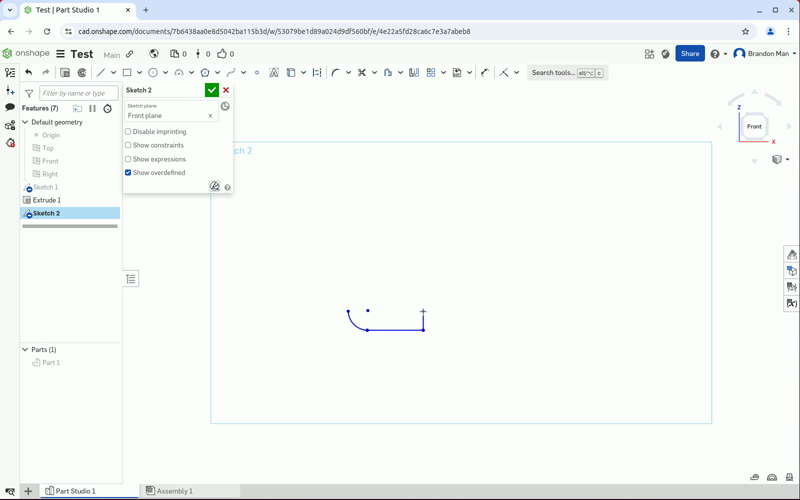
mouse_move(423, 311)
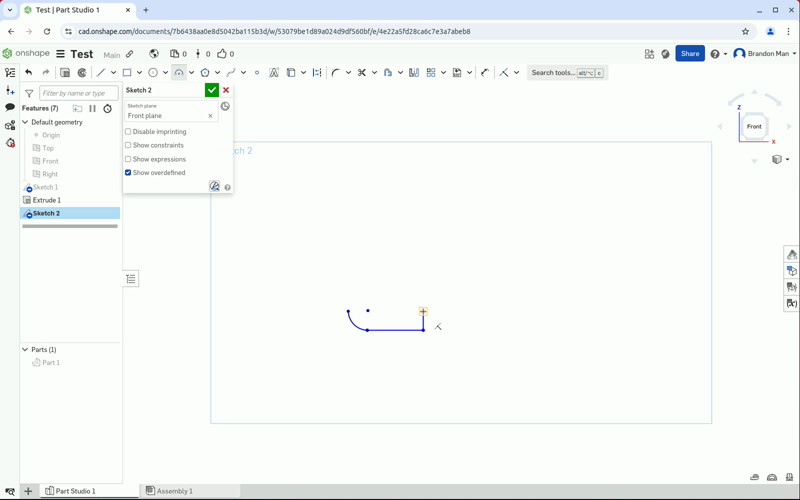
click(423, 311)
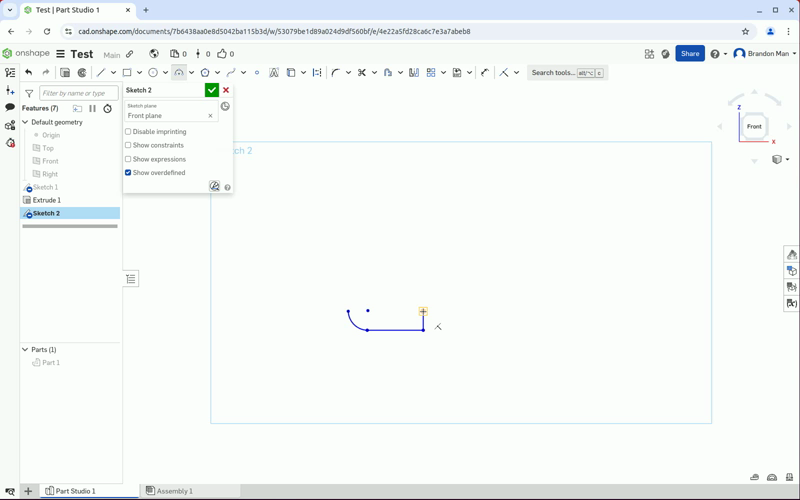
key_down(shift)
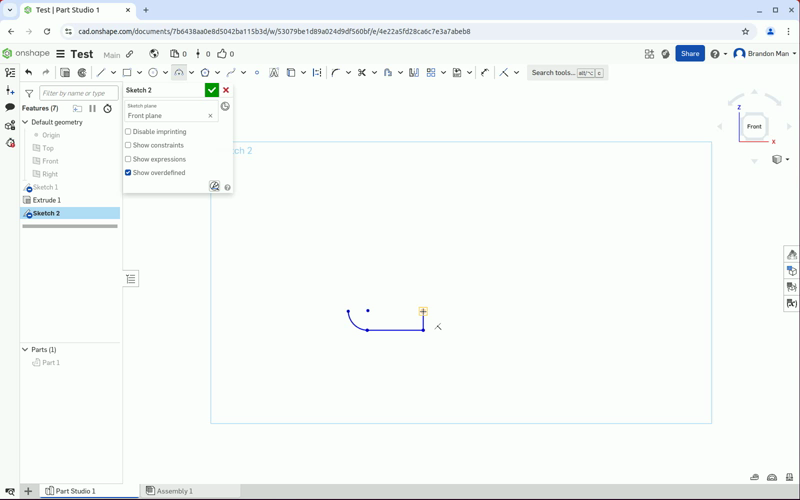
mouse_move(442, 292)
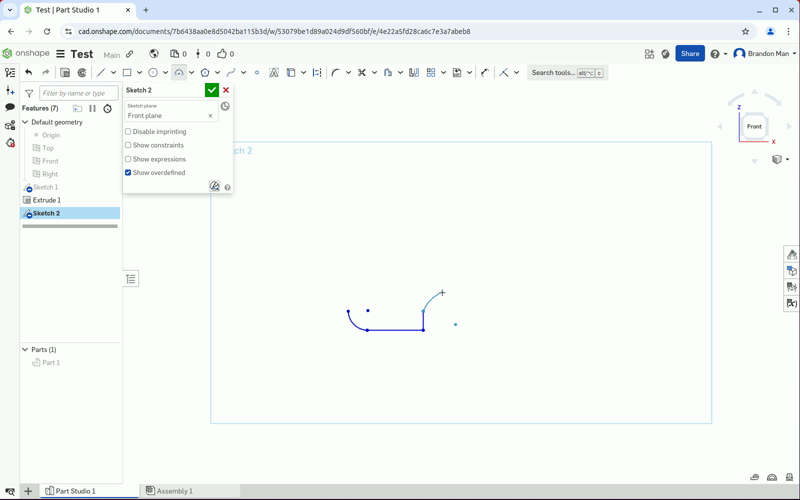
click(442, 292)
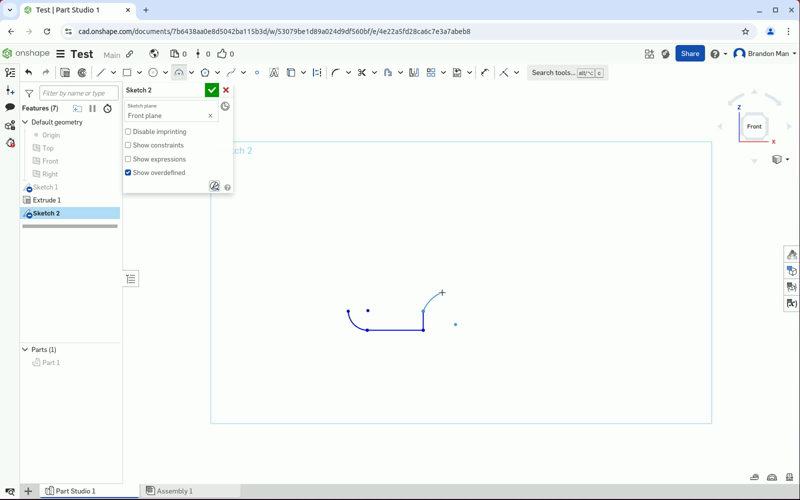
mouse_move(429, 297)
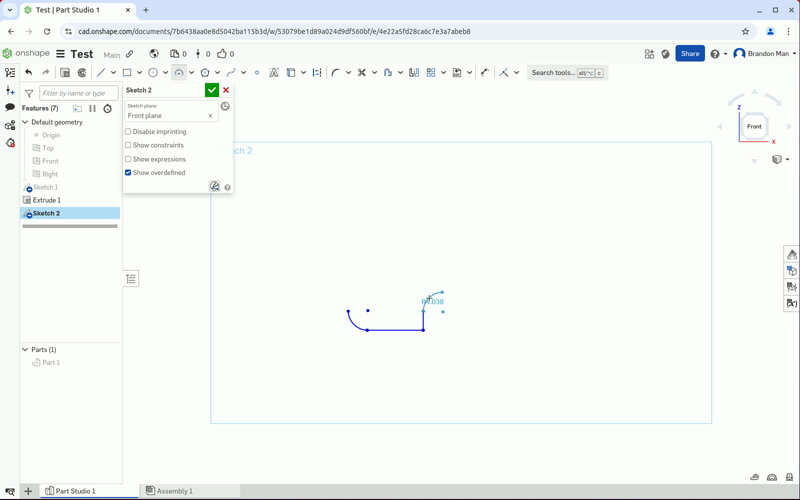
click(429, 297)
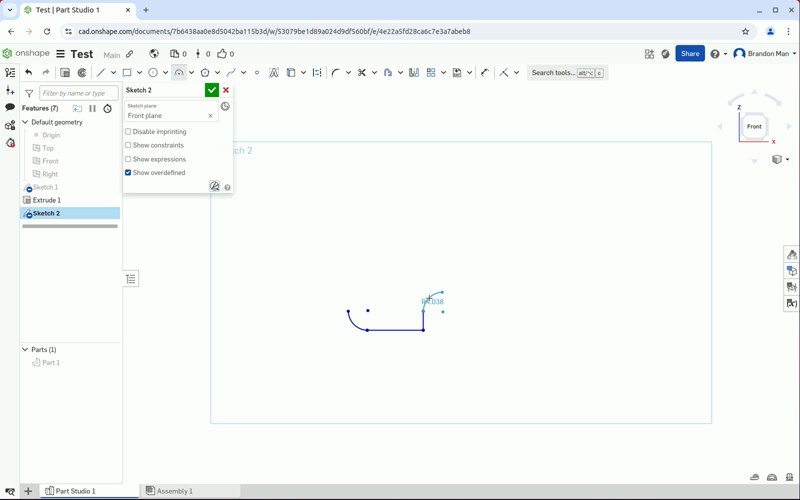
key_up(shift)
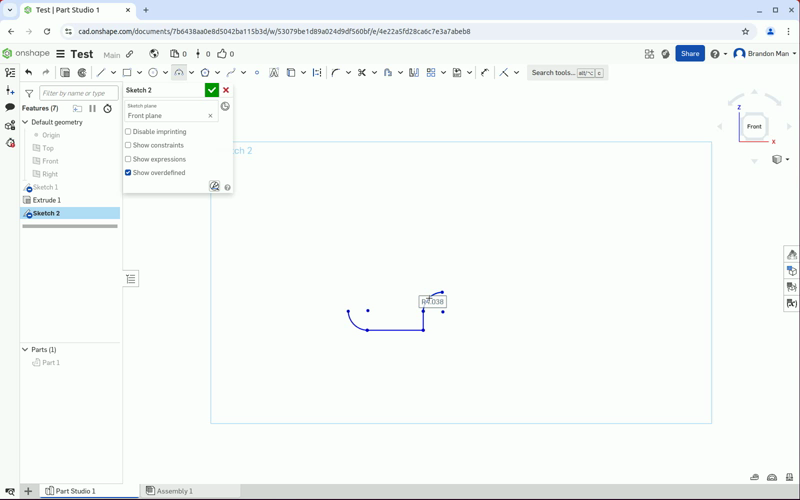
key(esc)
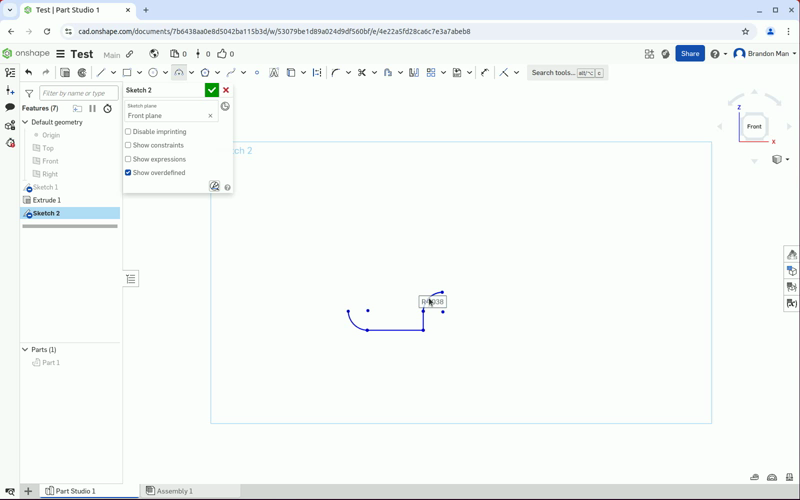
key(l)
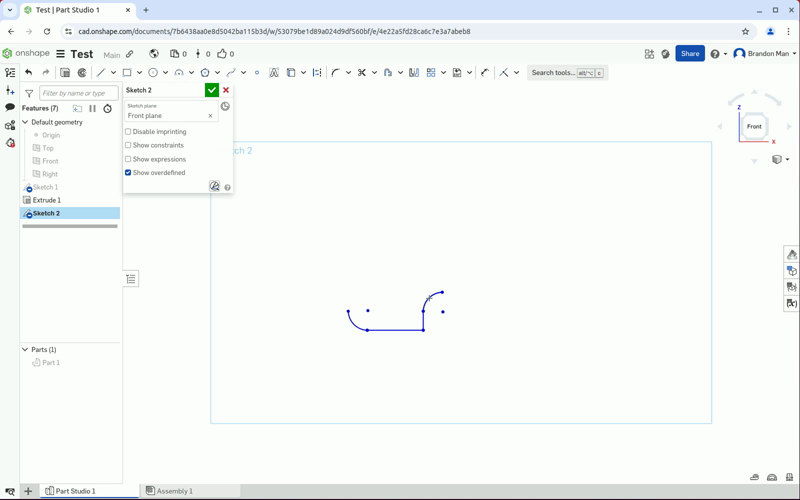
mouse_move(442, 292)
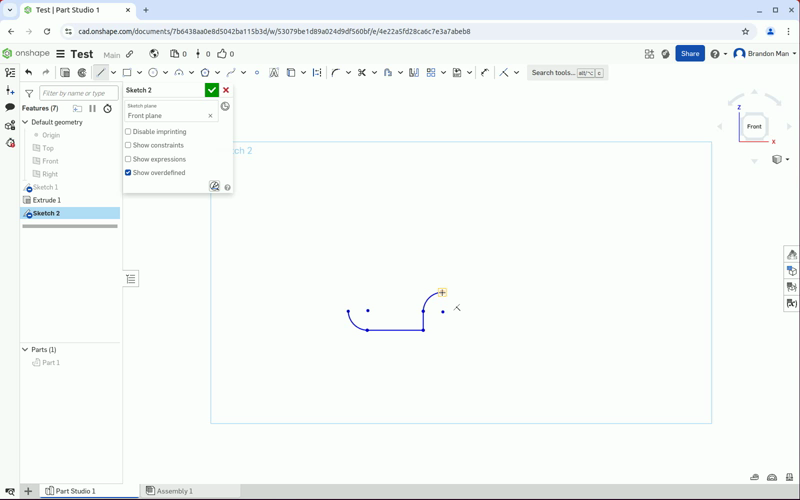
click(442, 292)
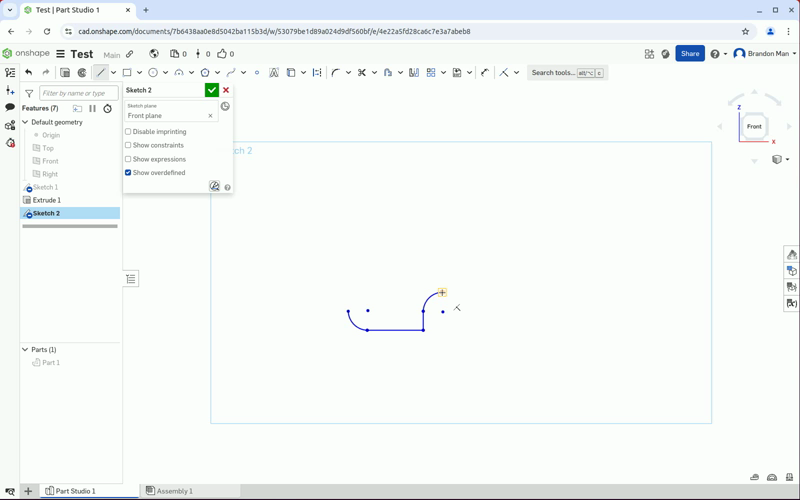
key_down(shift)
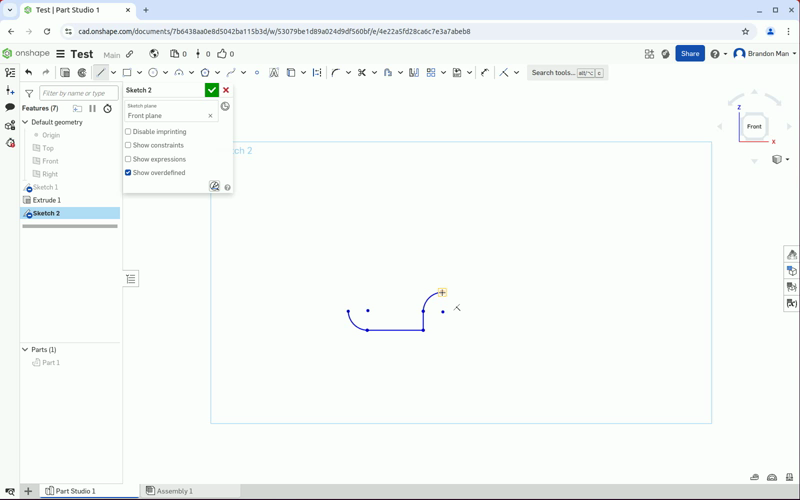
mouse_move(472, 292)
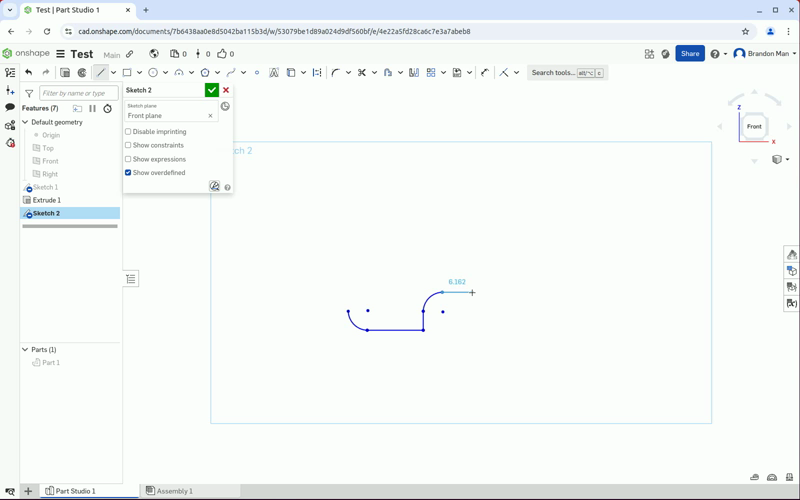
mouse_move(423, 292)
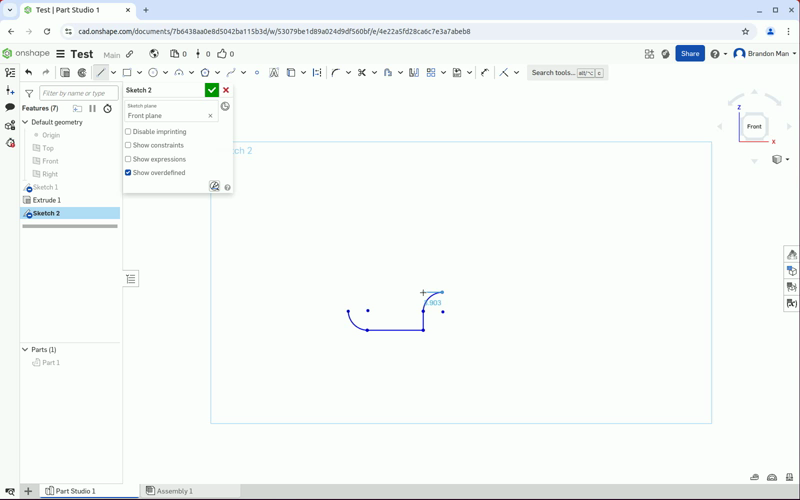
click(423, 292)
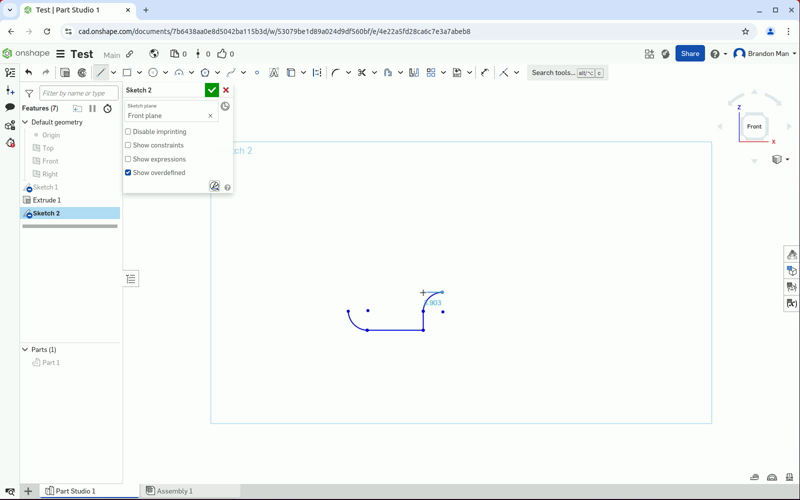
key_up(shift)
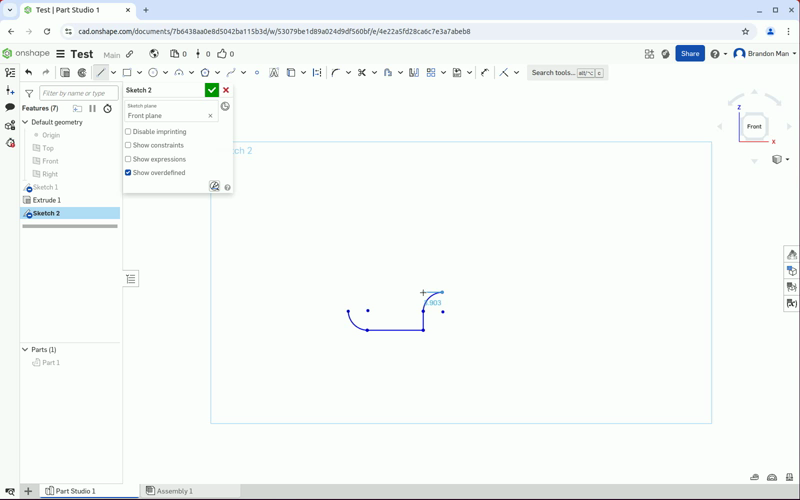
key_down(shift)
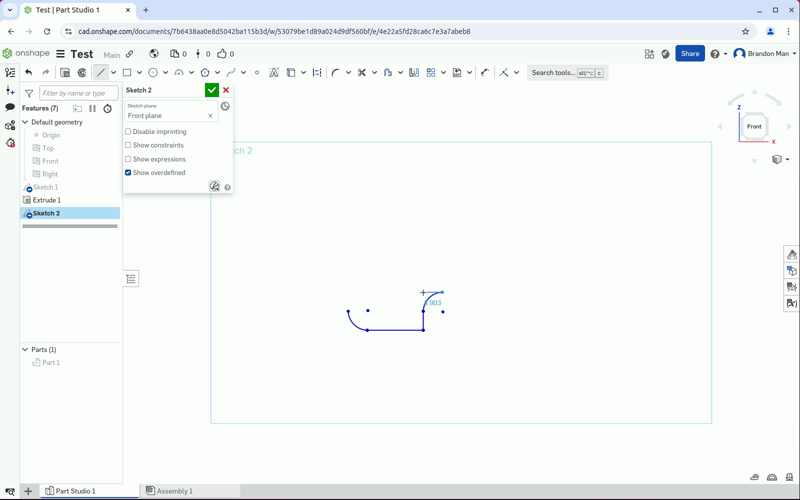
mouse_move(453, 292)
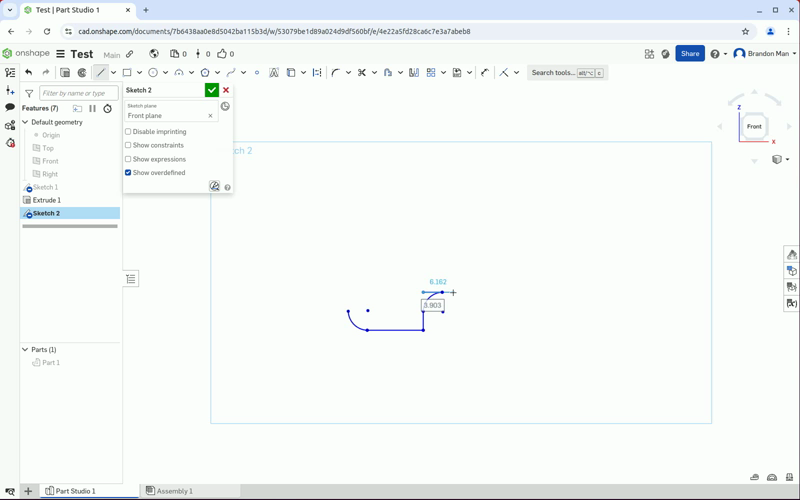
mouse_move(423, 273)
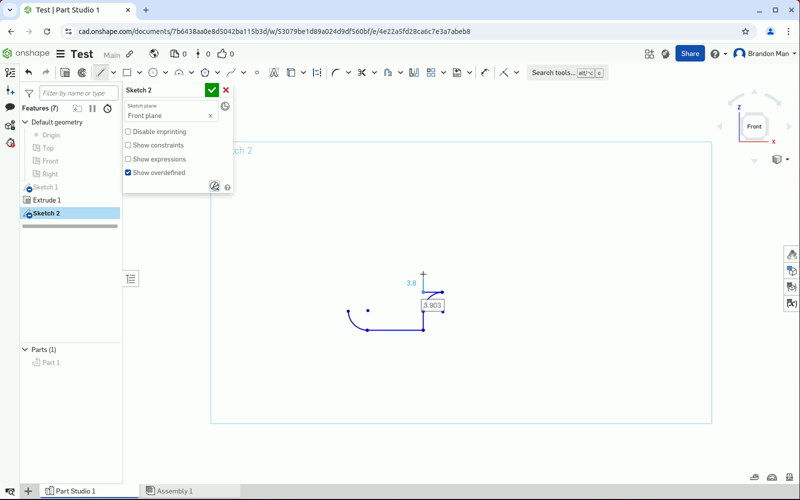
click(423, 273)
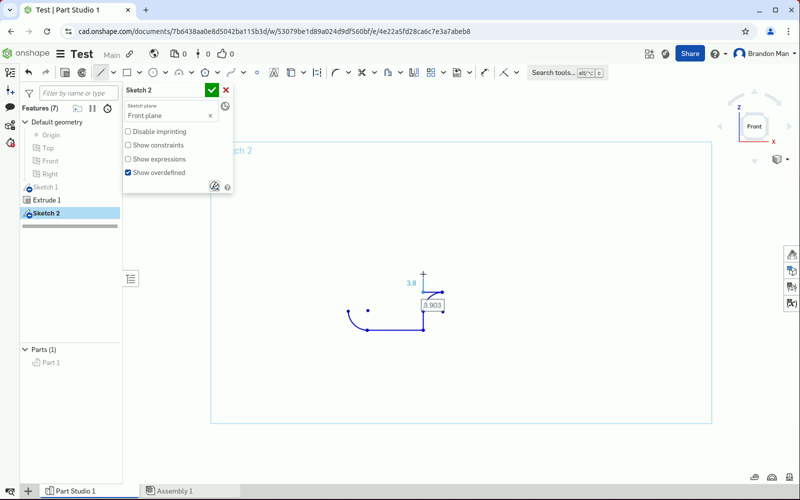
key_up(shift)
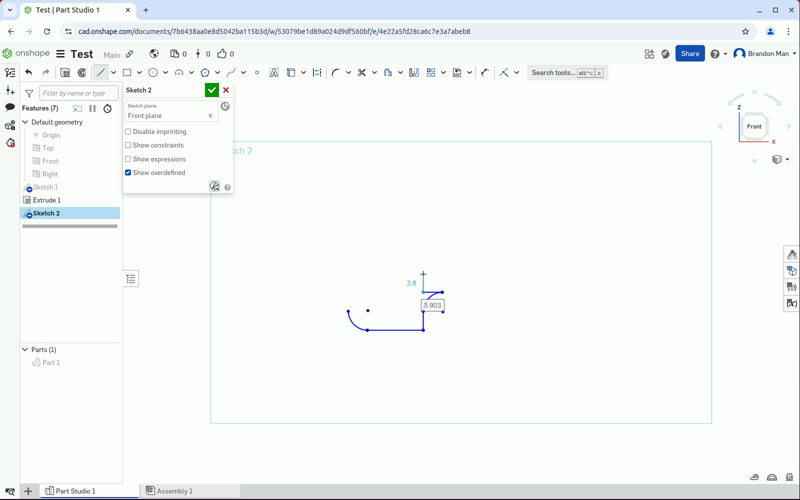
key_down(shift)
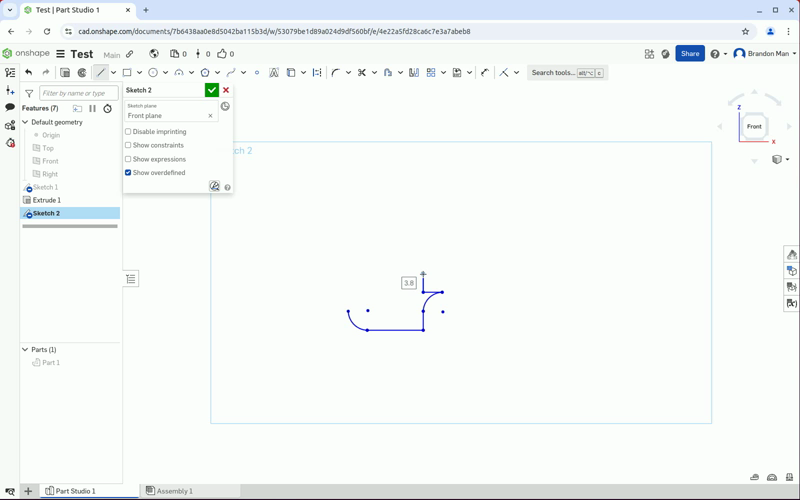
mouse_move(453, 273)
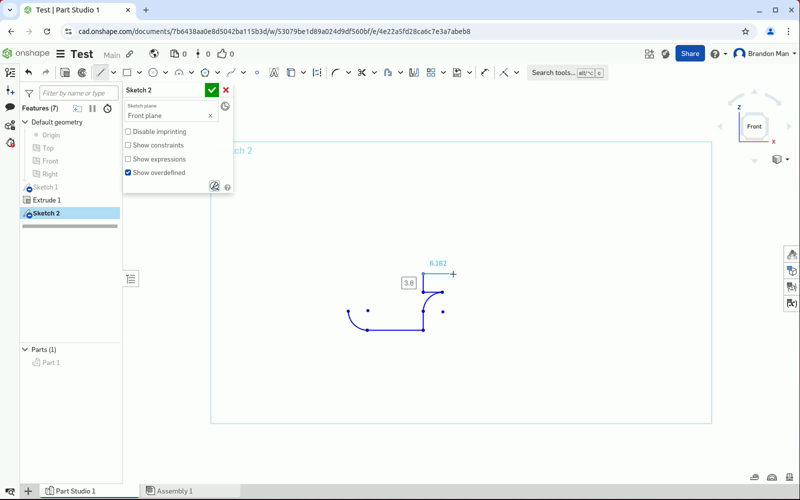
mouse_move(442, 273)
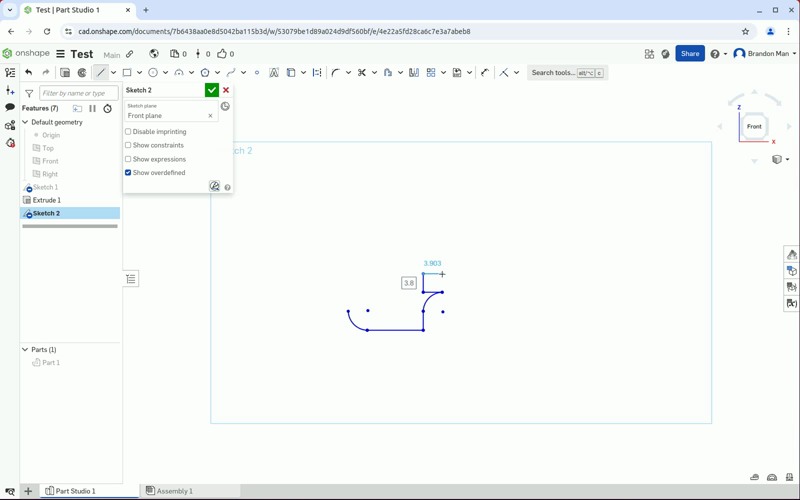
click(442, 273)
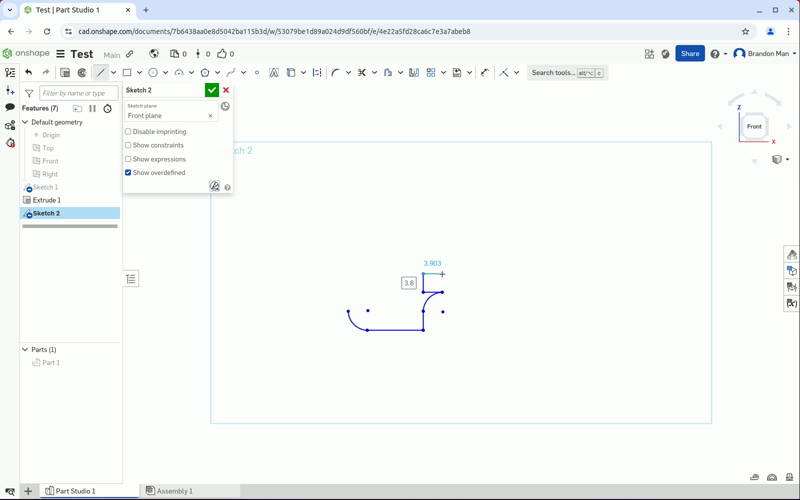
key_up(shift)
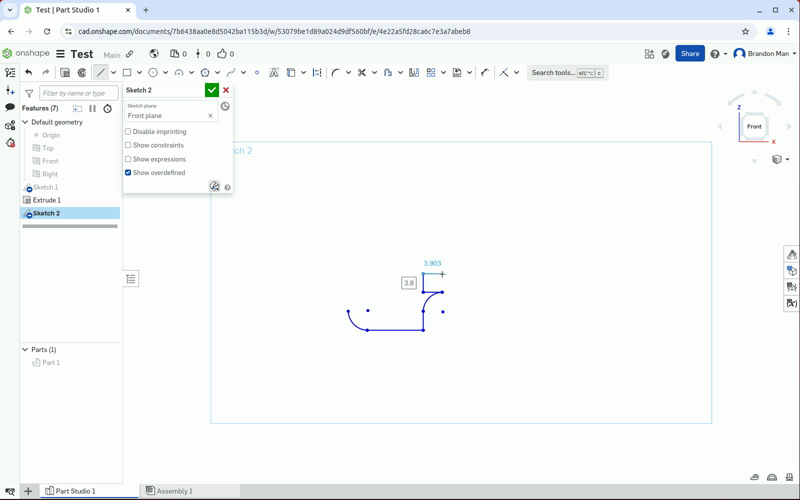
key(esc)
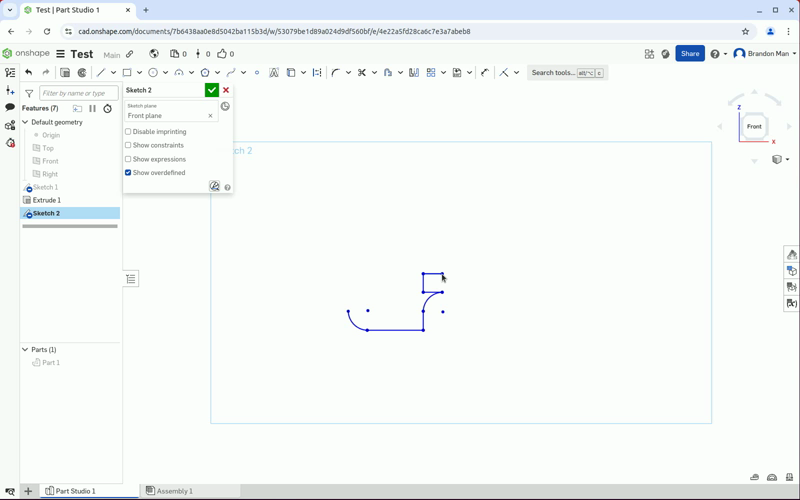
key(a)
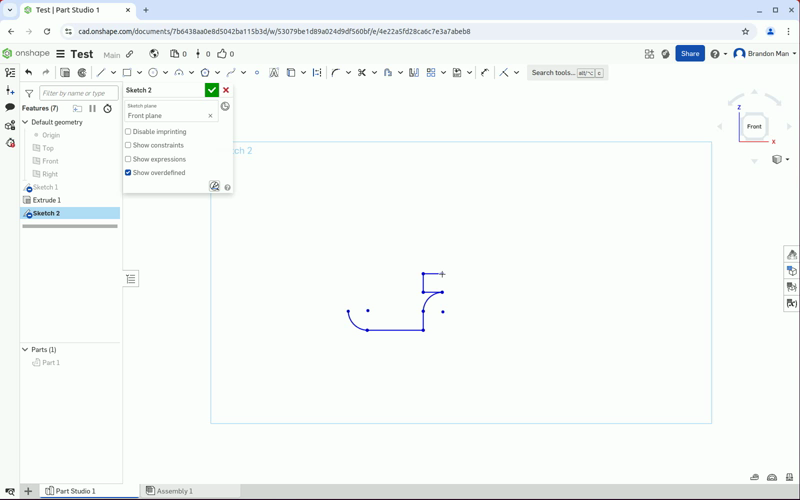
mouse_move(442, 273)
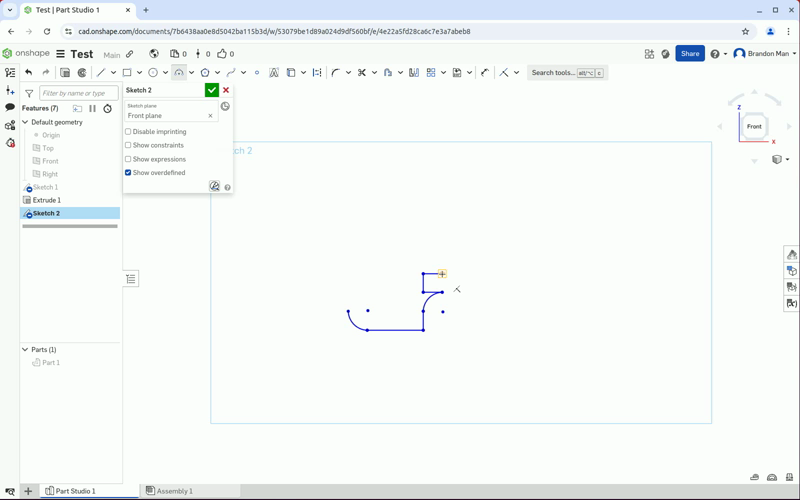
click(442, 273)
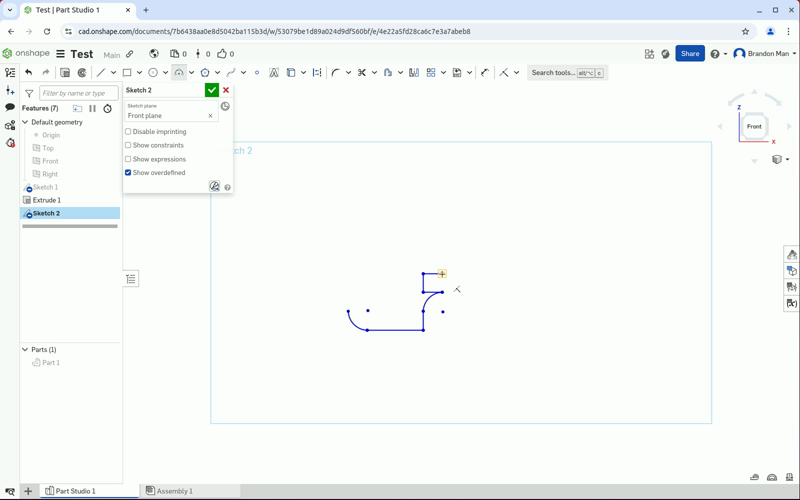
key_down(shift)
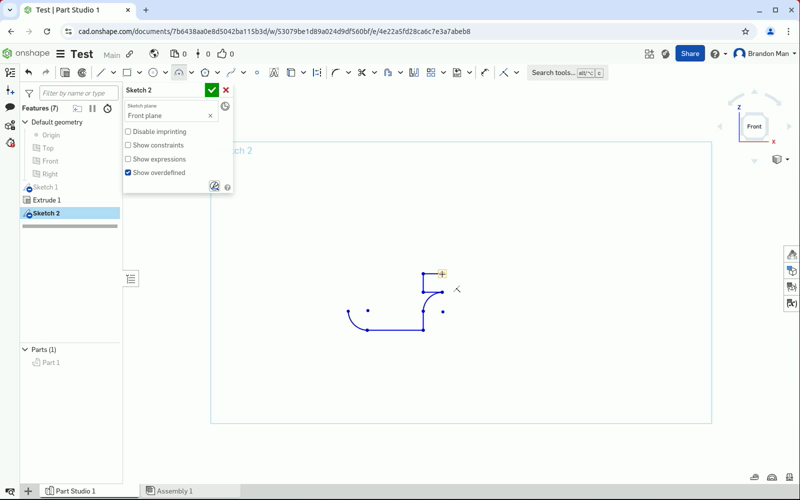
mouse_move(423, 254)
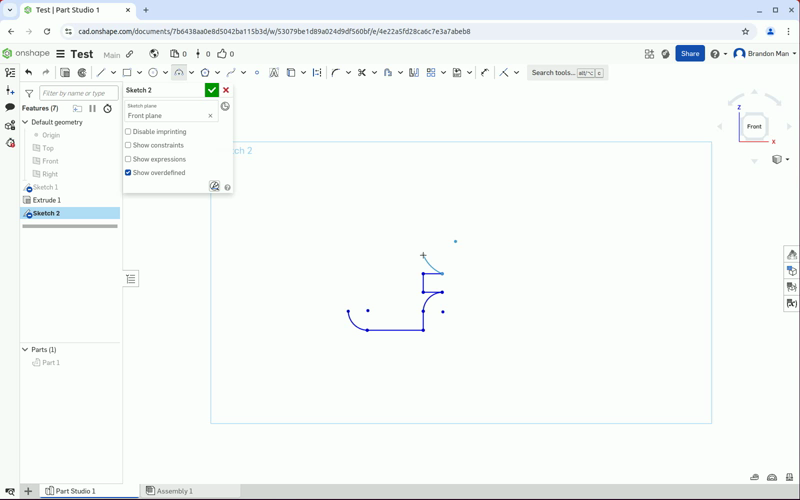
click(423, 254)
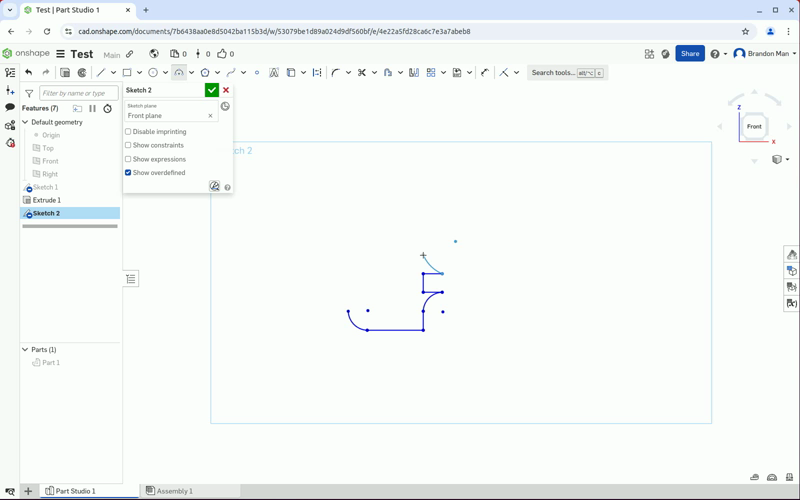
mouse_move(429, 267)
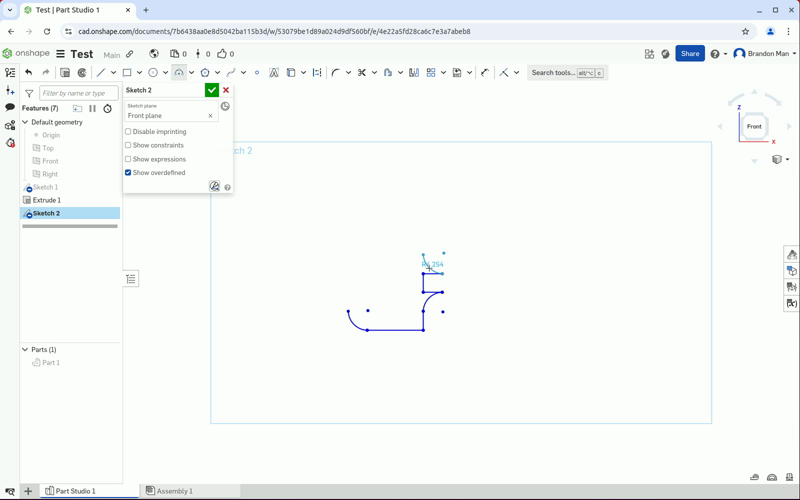
click(429, 267)
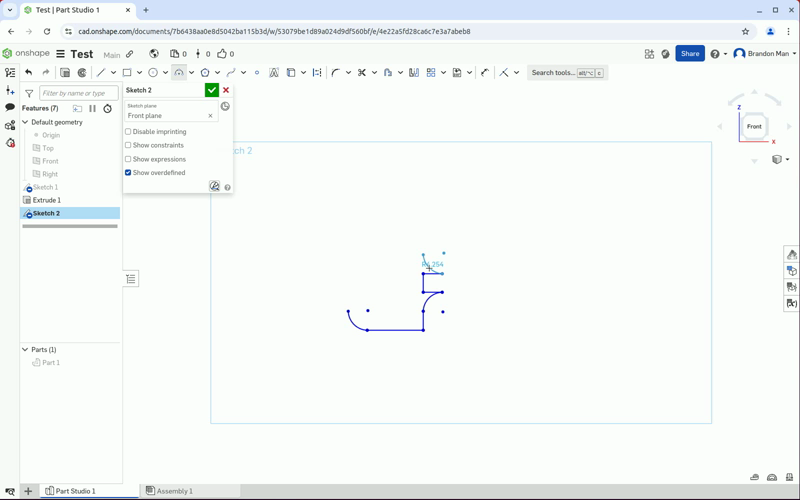
key_up(shift)
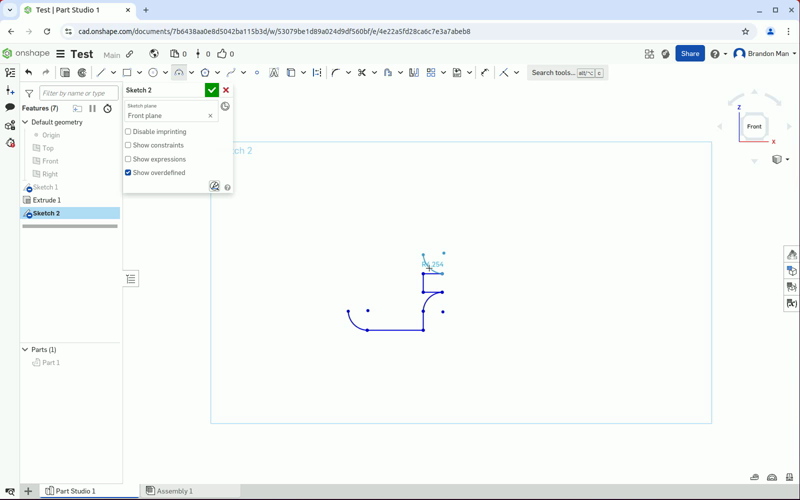
key(esc)
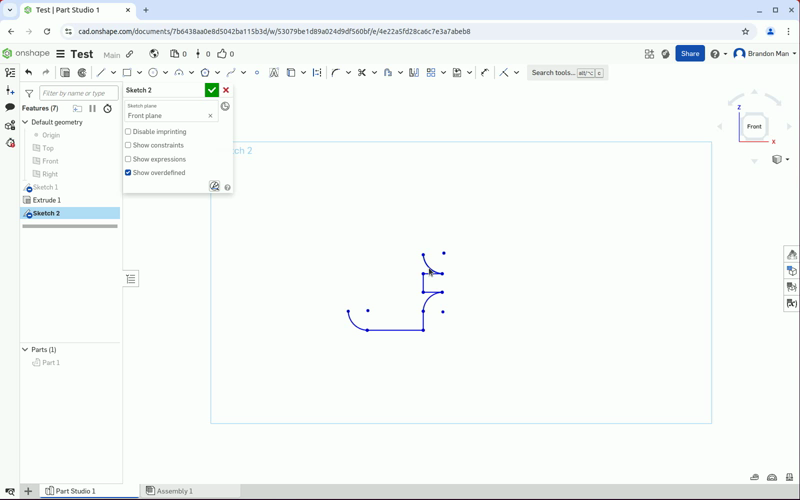
key(l)
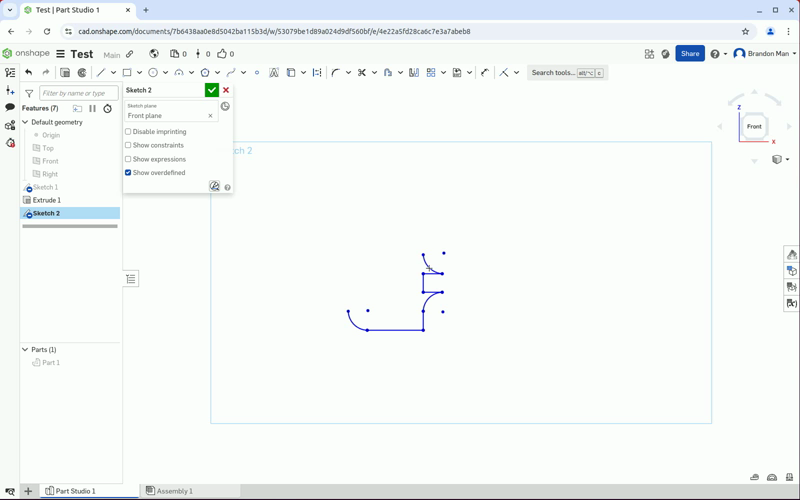
mouse_move(423, 254)
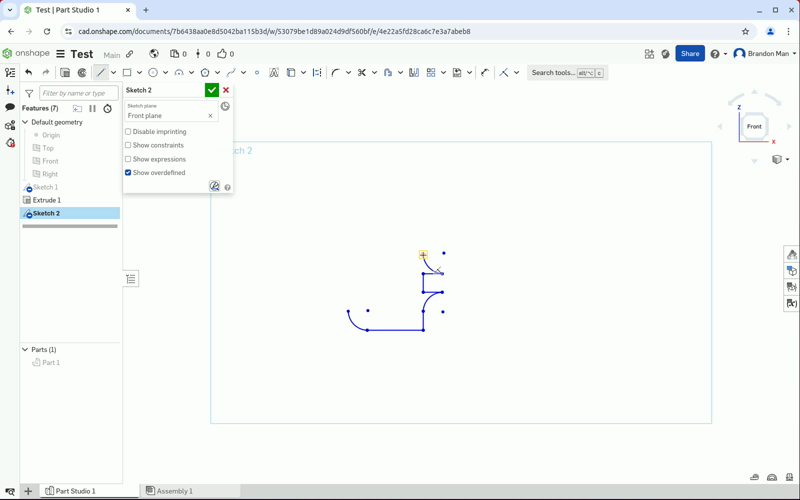
click(423, 254)
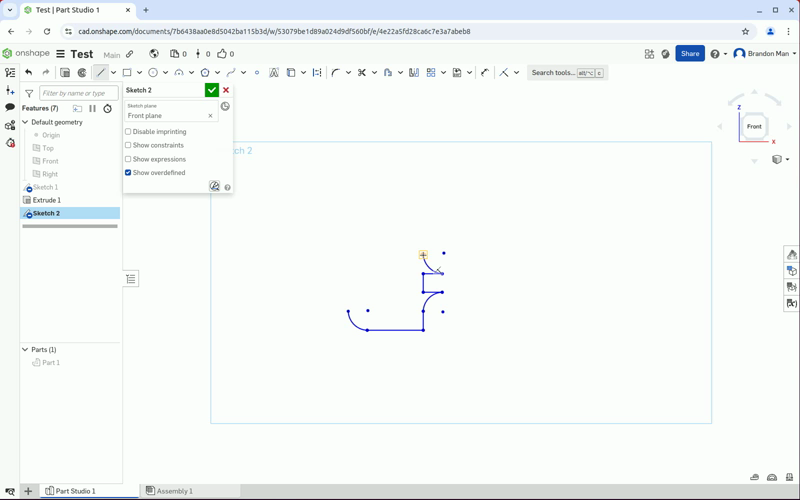
key_down(shift)
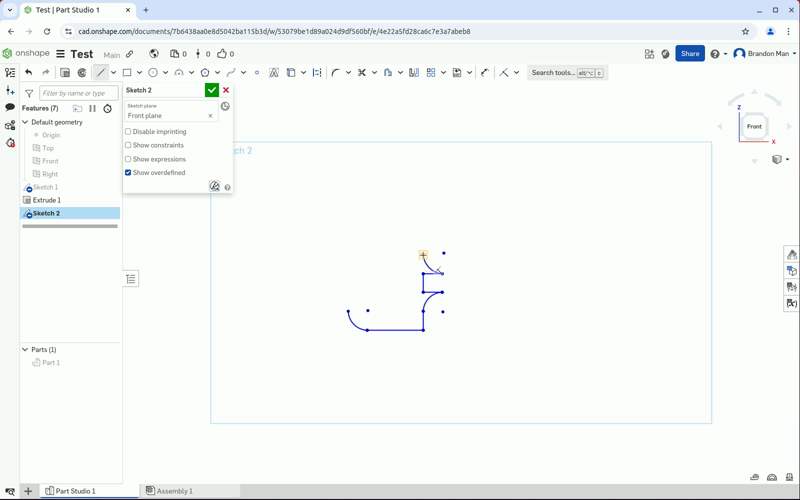
mouse_move(453, 254)
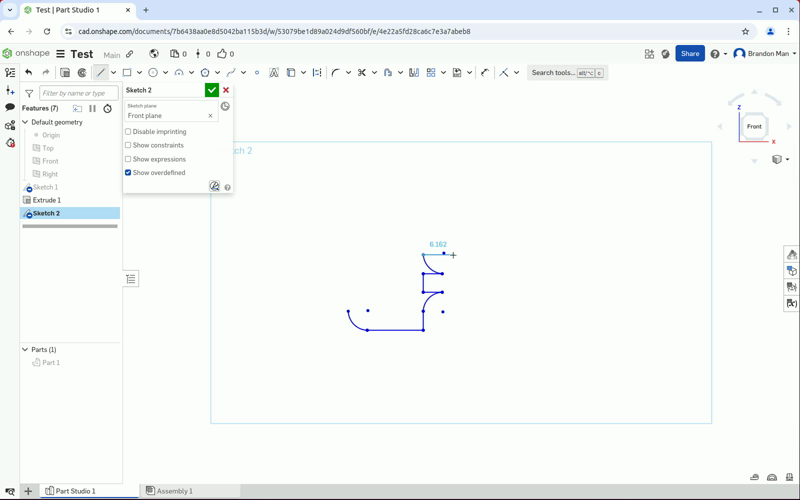
mouse_move(423, 236)
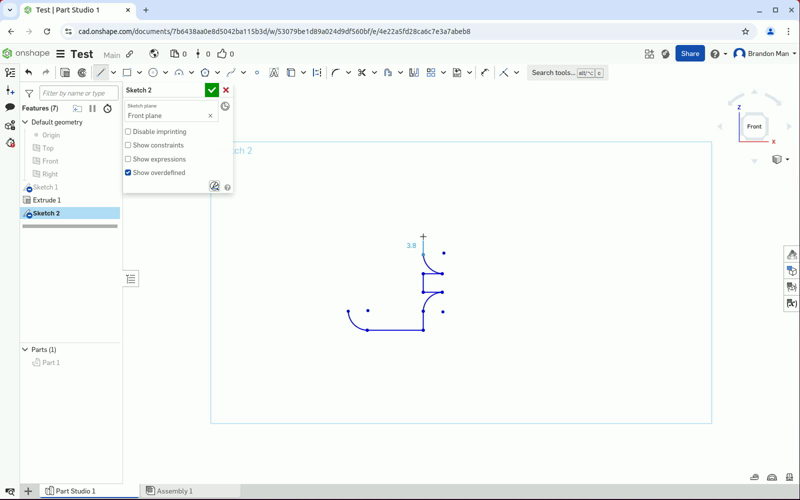
click(423, 236)
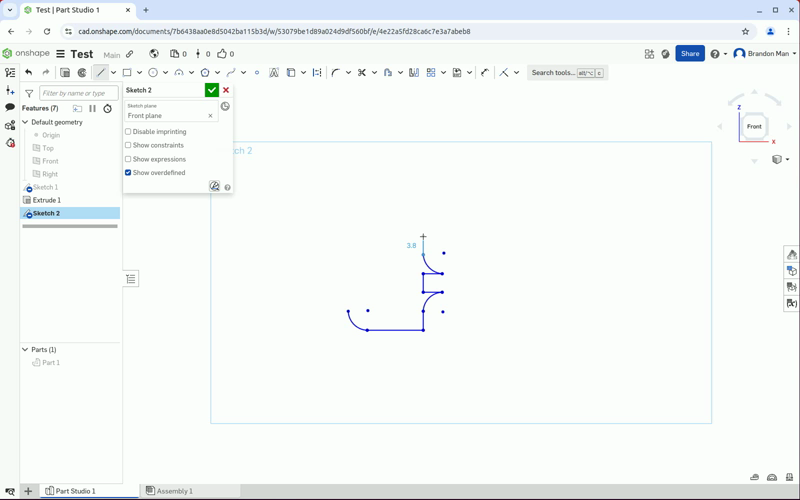
key_up(shift)
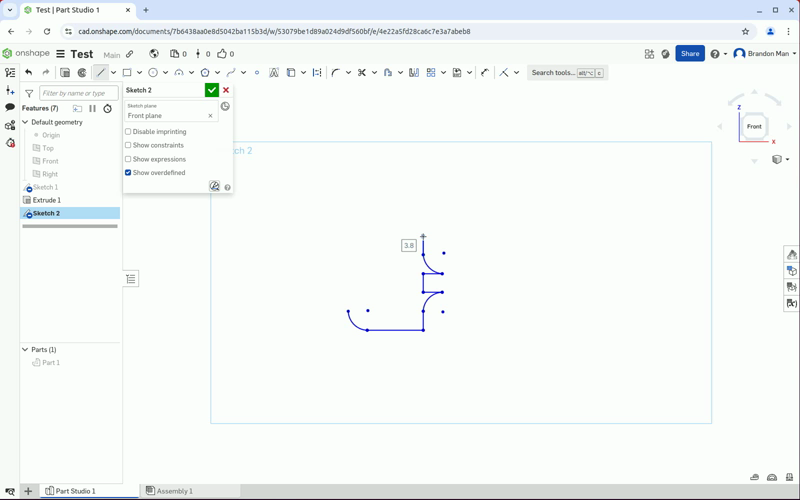
key_down(shift)
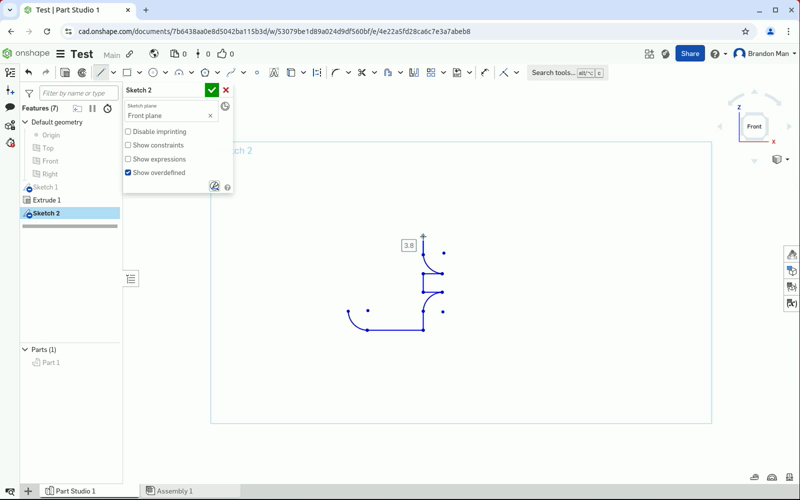
mouse_move(453, 236)
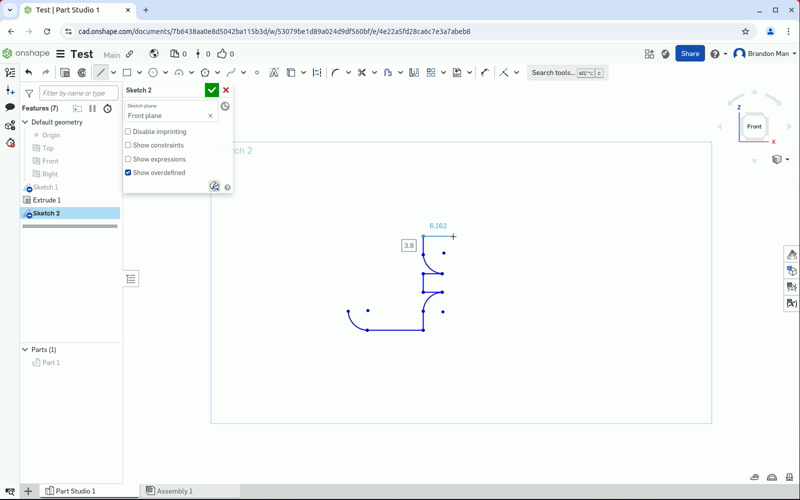
mouse_move(367, 236)
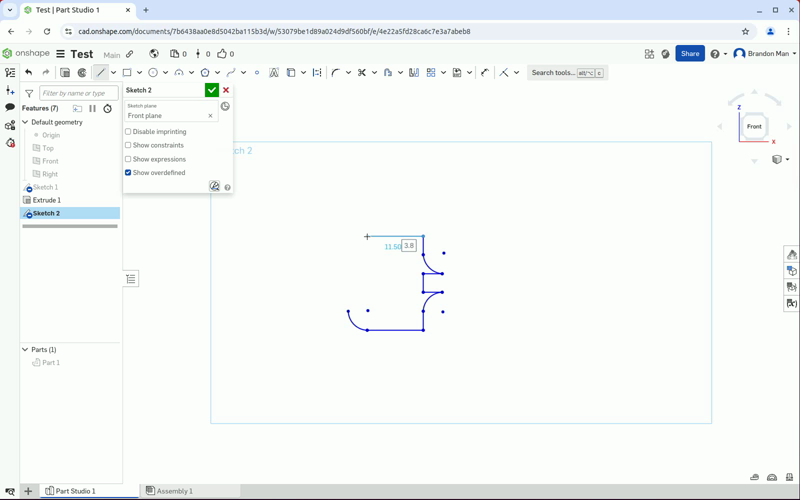
click(367, 236)
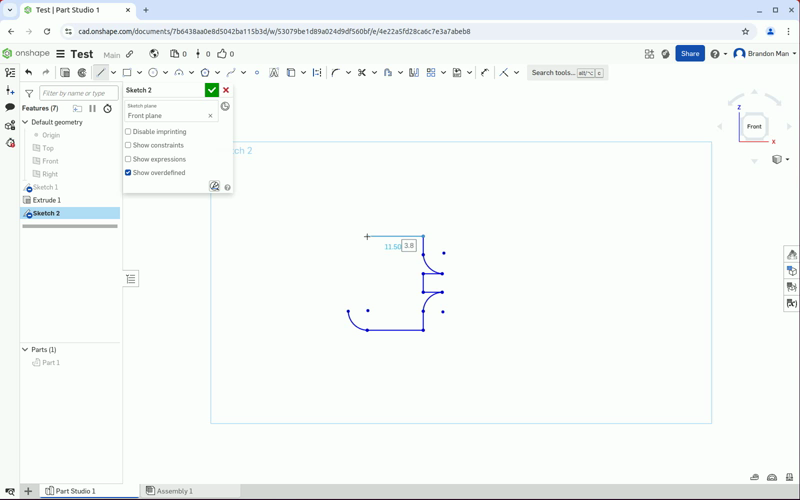
key_up(shift)
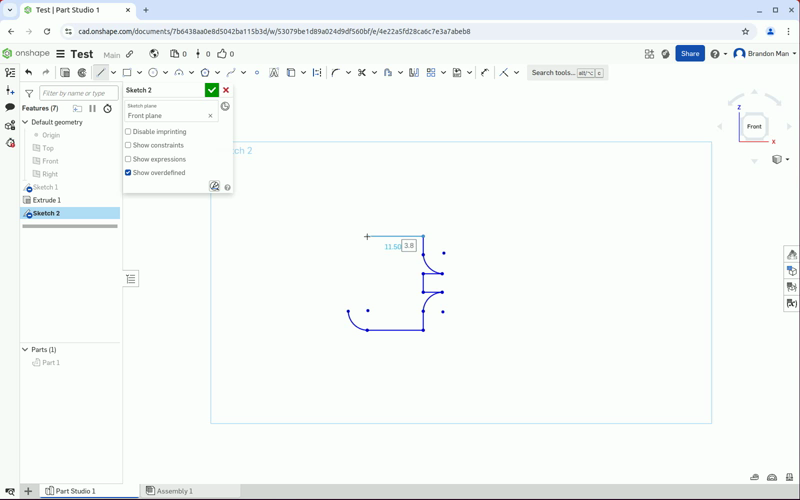
key(esc)
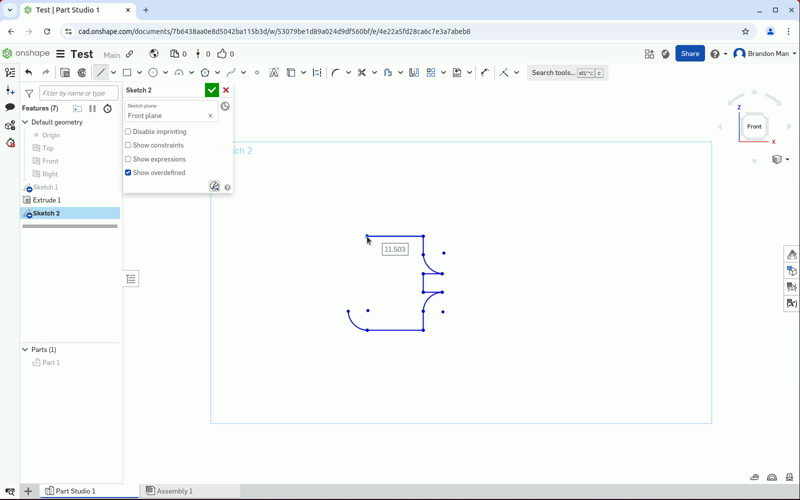
key(a)
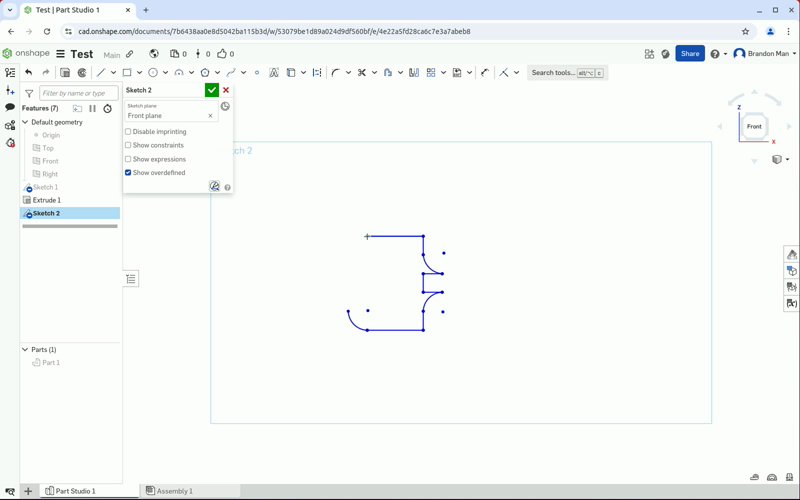
mouse_move(367, 236)
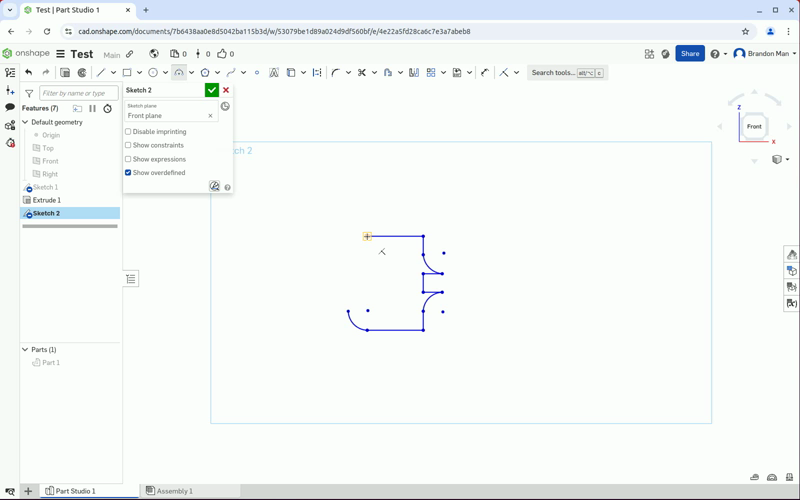
click(367, 236)
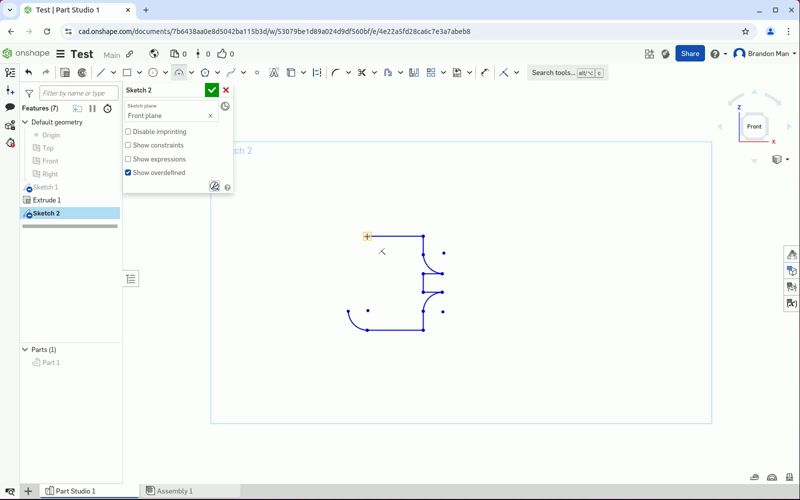
key_down(shift)
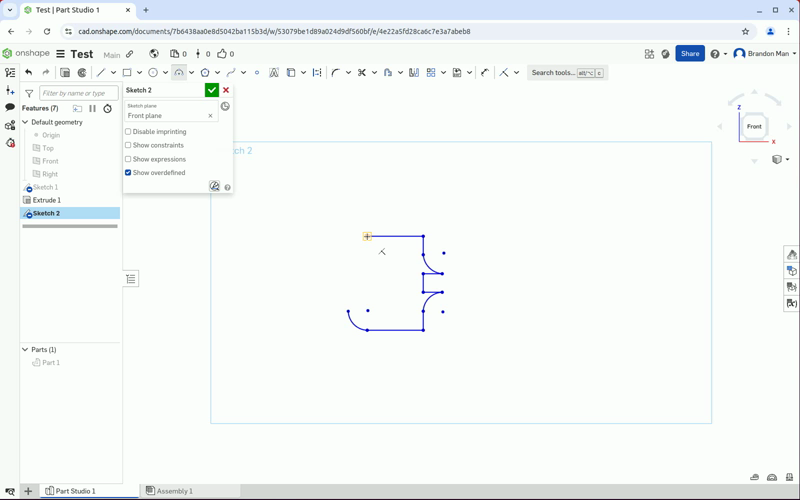
mouse_move(348, 254)
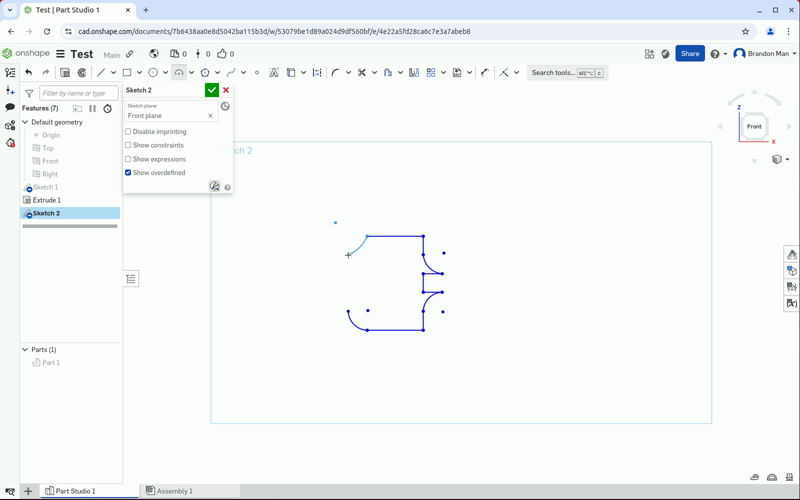
click(348, 254)
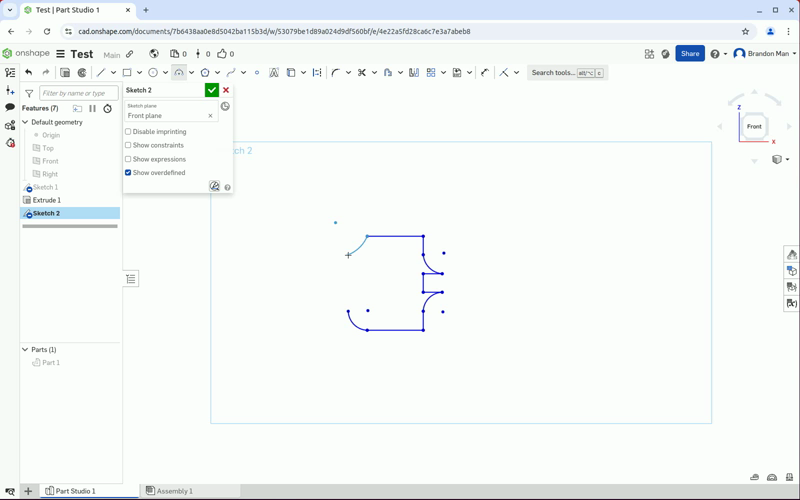
mouse_move(353, 241)
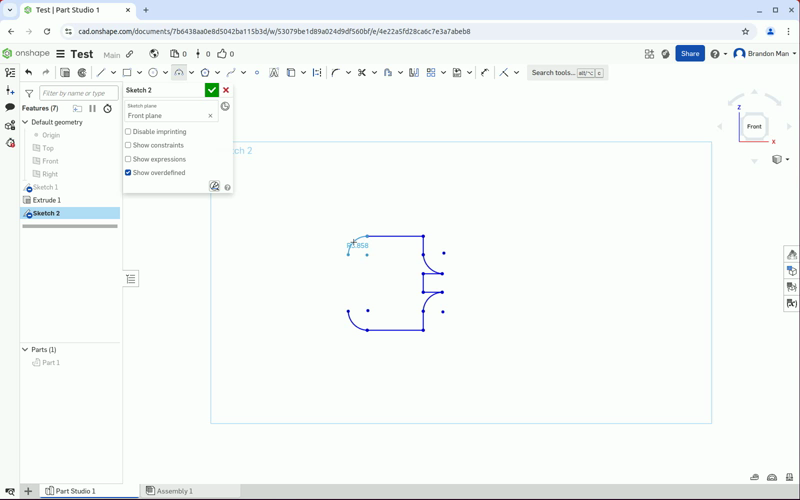
click(353, 241)
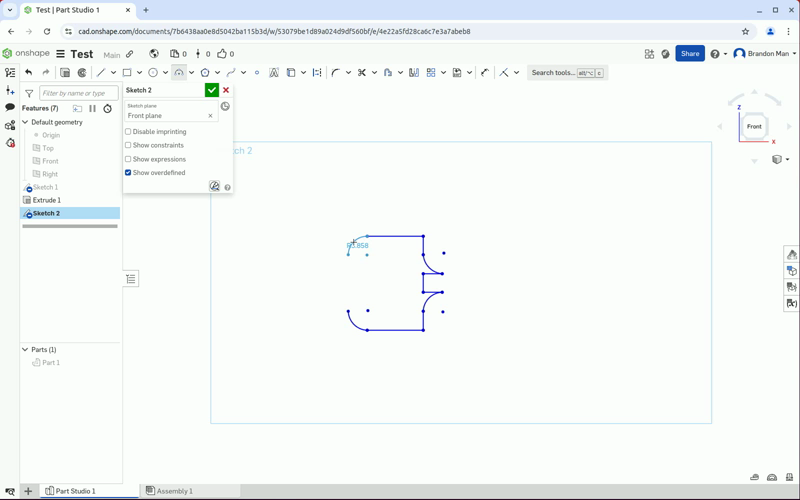
key_up(shift)
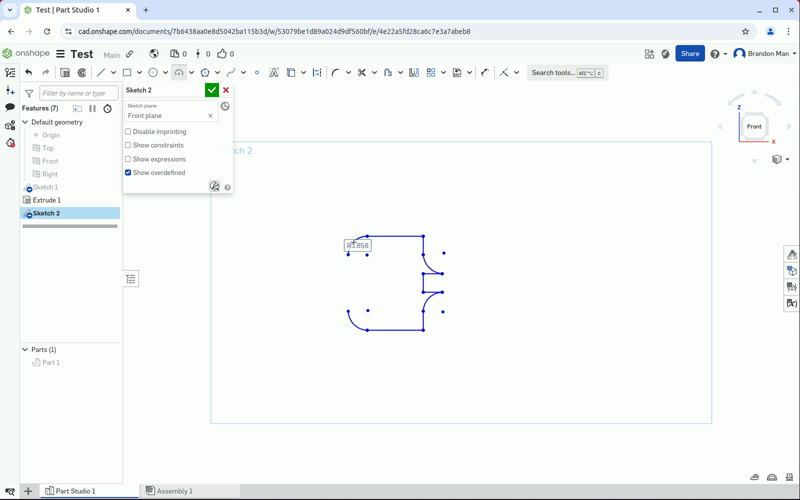
key(esc)
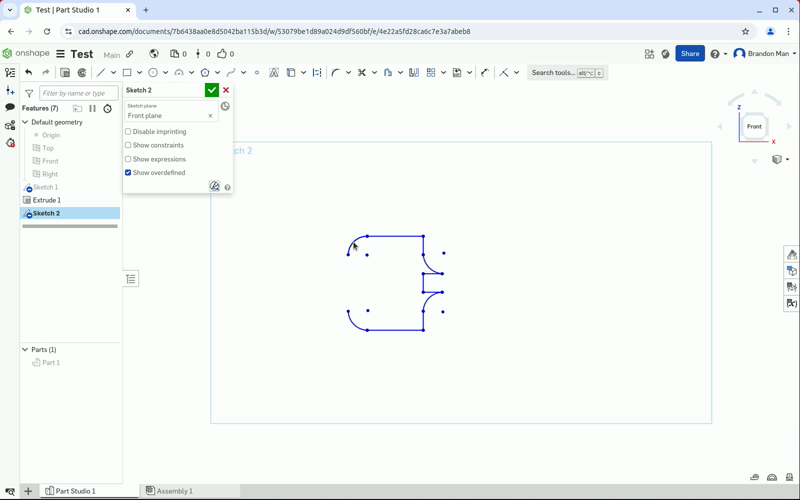
key(l)
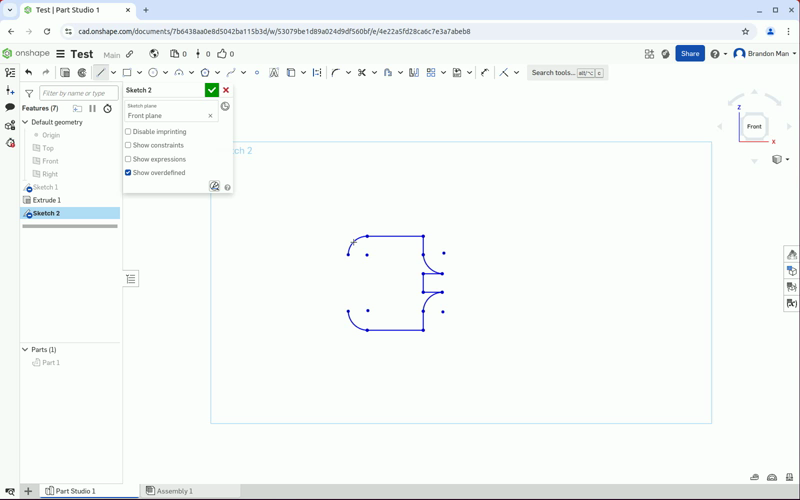
mouse_move(348, 254)
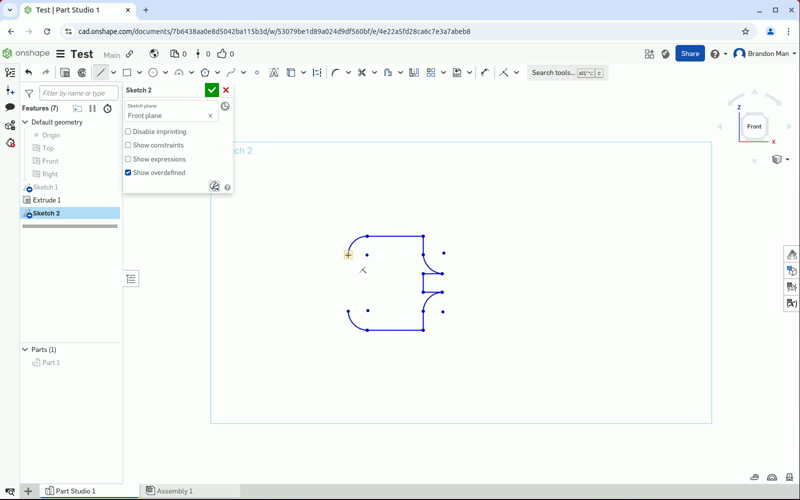
click(348, 254)
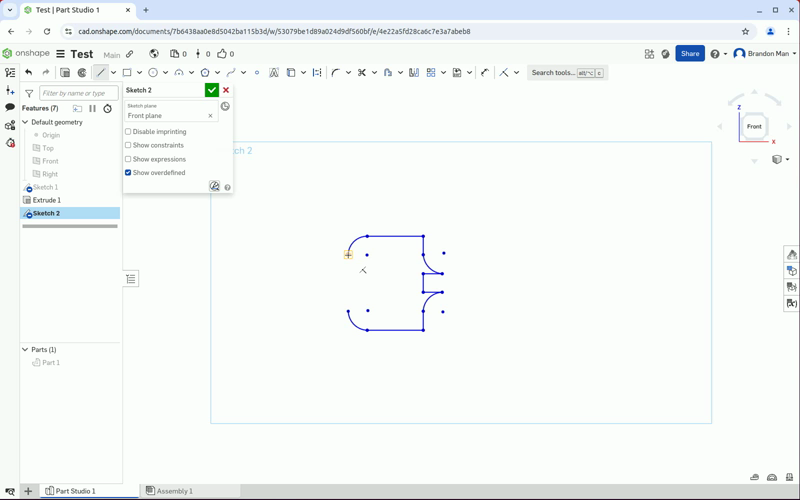
mouse_move(378, 254)
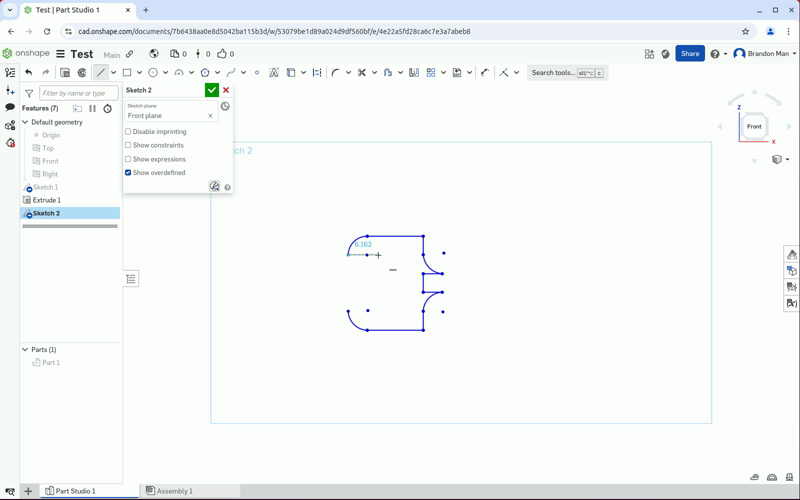
key_down(shift)
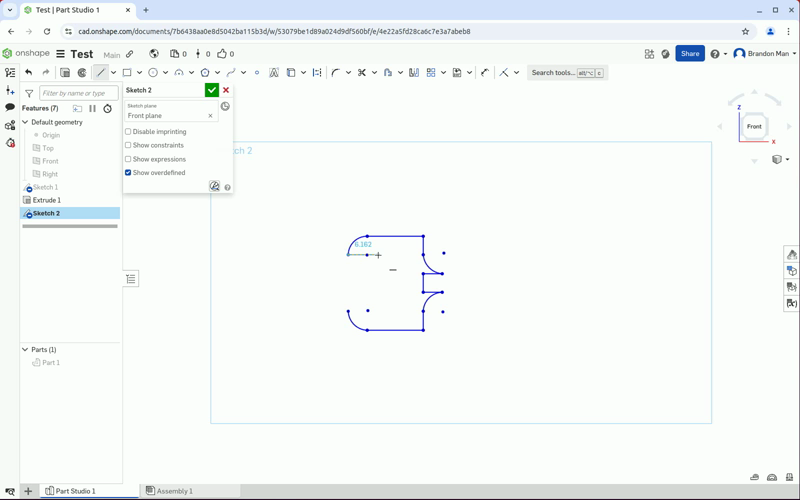
mouse_move(348, 311)
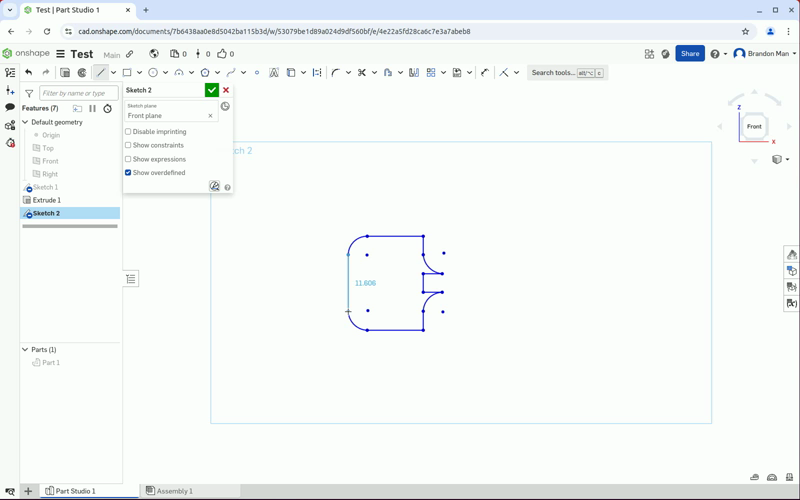
key_up(shift)
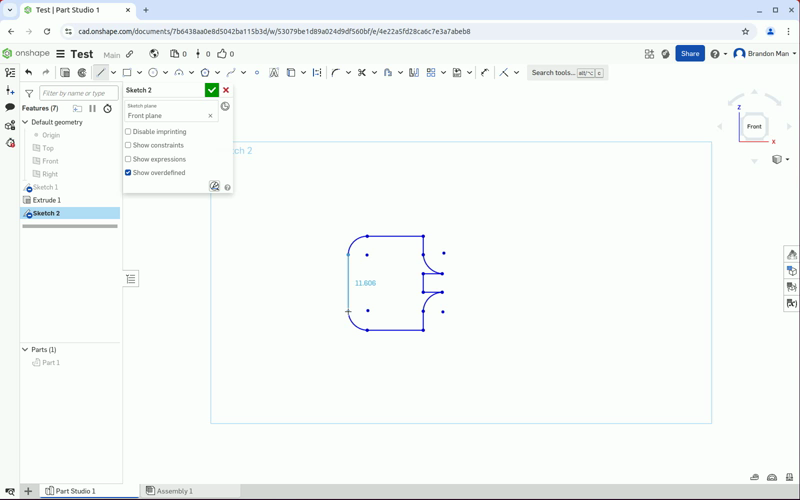
click(348, 311)
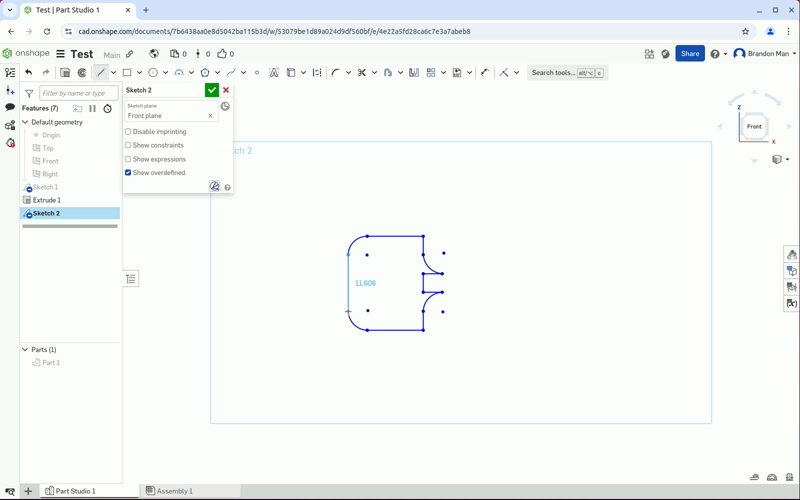
key(esc)
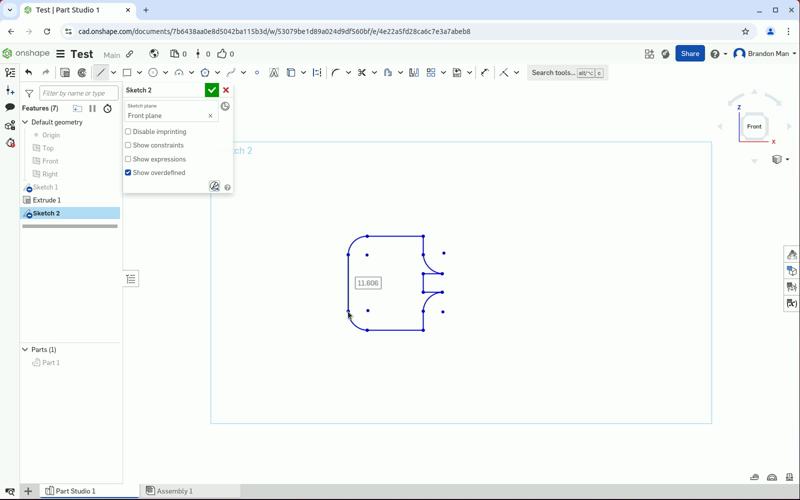
key(c)
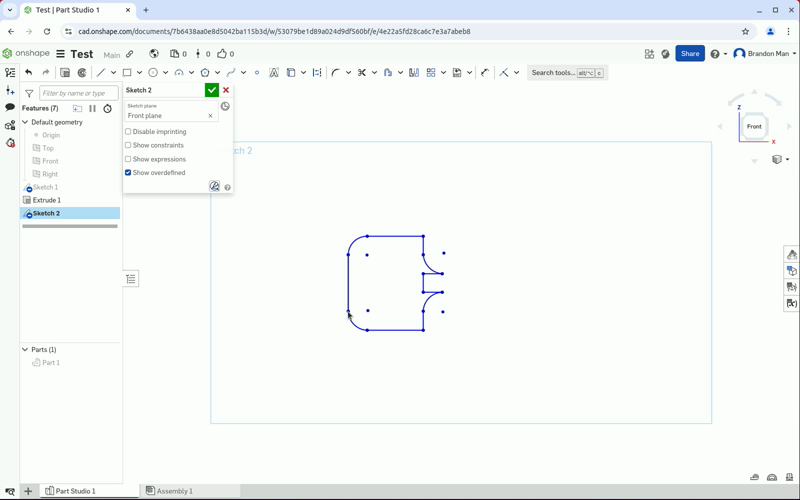
key_down(shift)
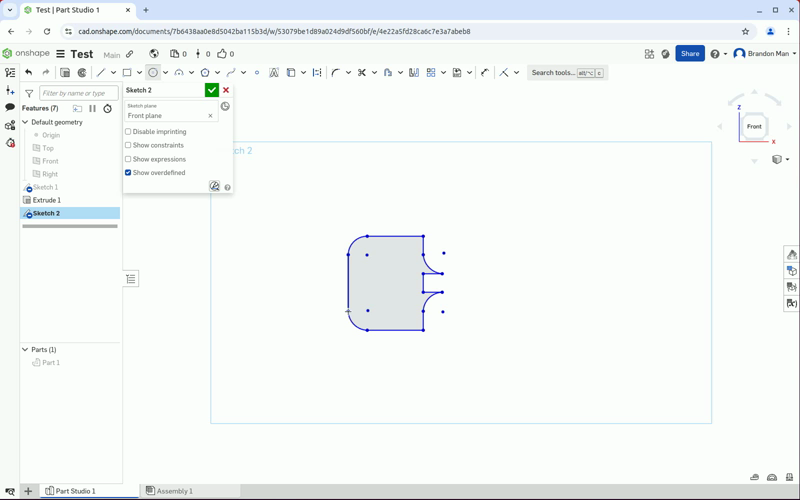
mouse_move(385, 273)
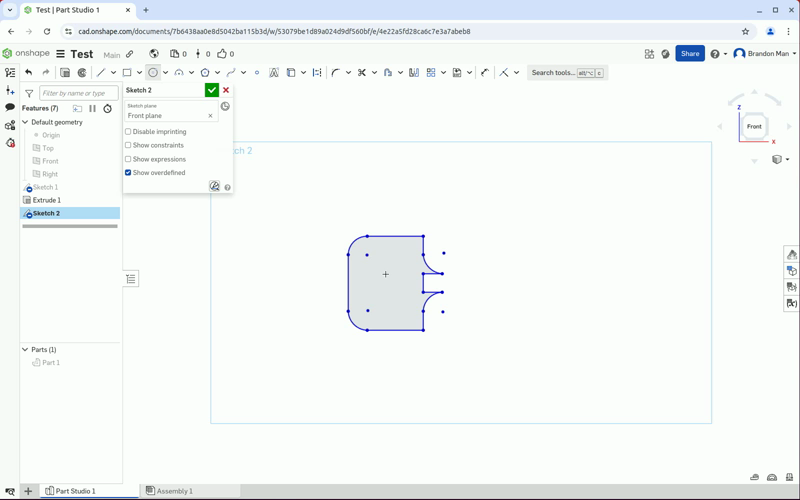
click(385, 273)
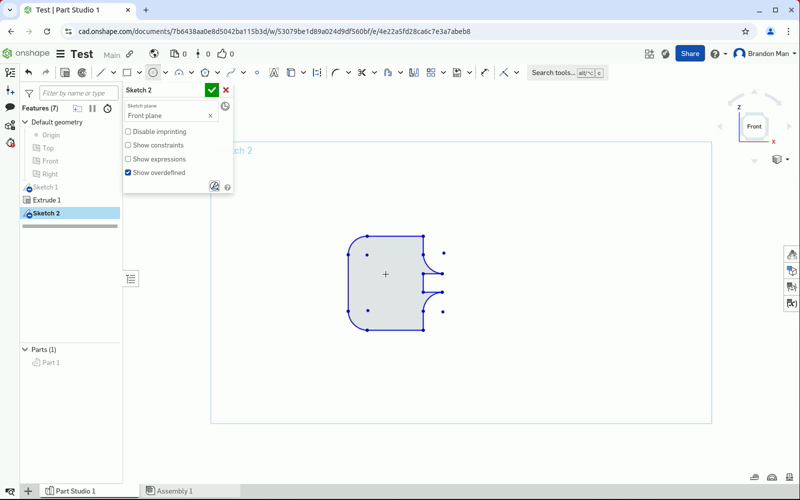
key_up(shift)
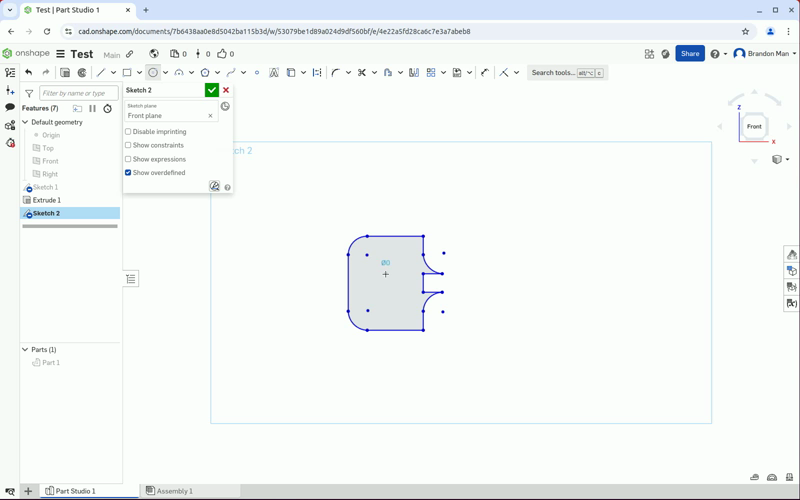
mouse_move(404, 273)
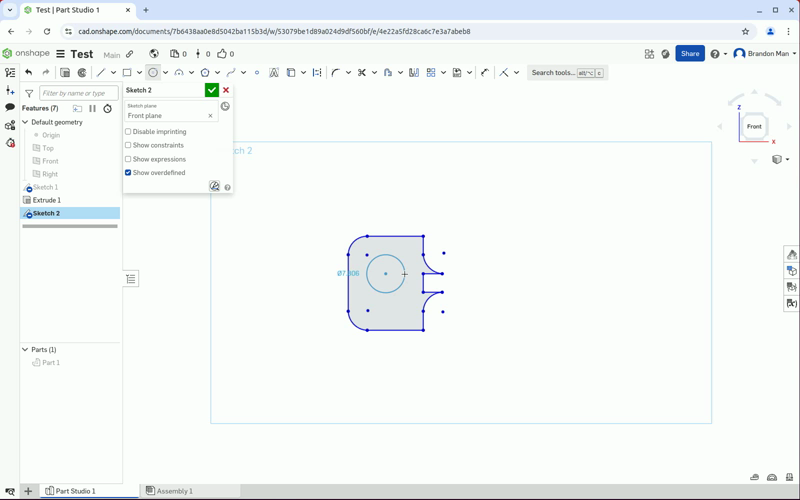
click(404, 273)
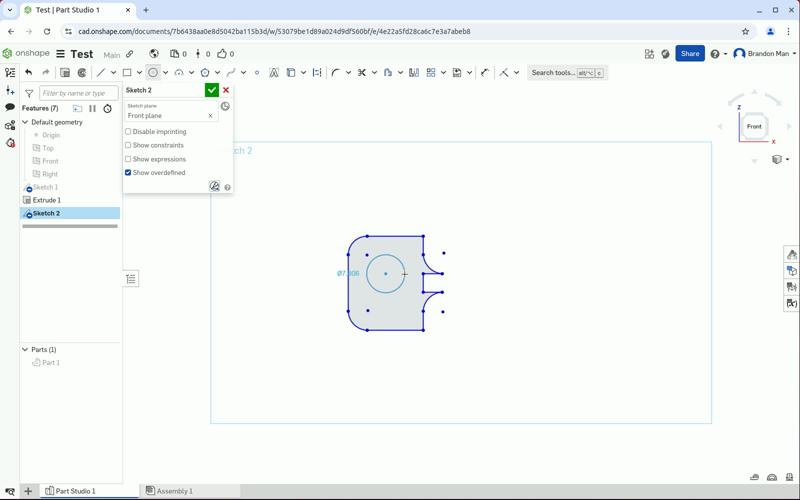
key(esc)
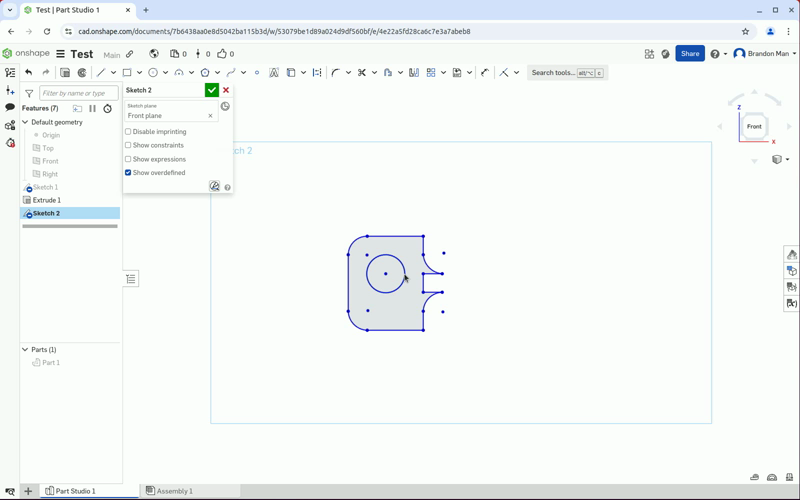
mouse_move(406, 303)
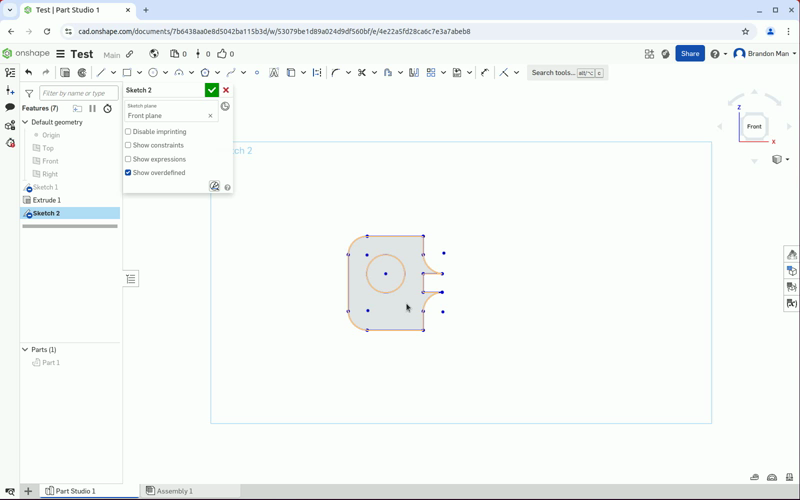
click(406, 303)
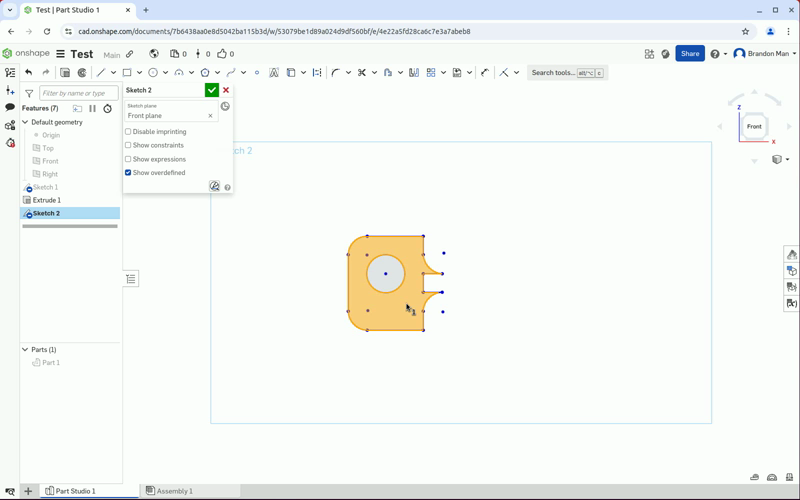
mouse_move(73, 352)
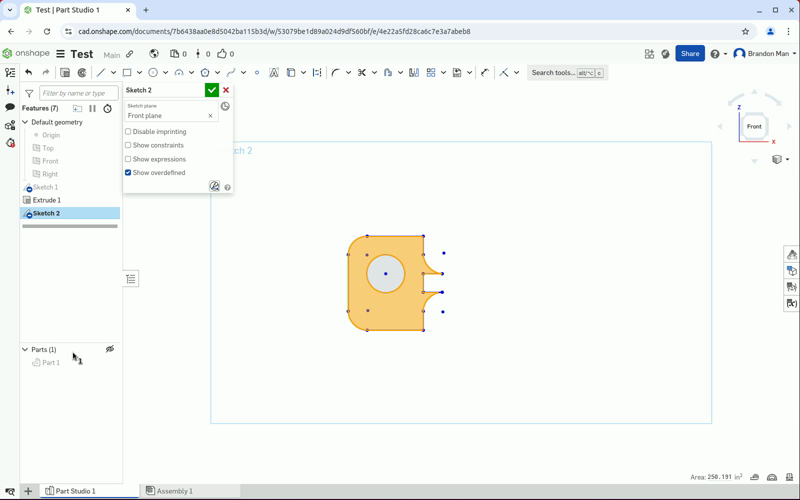
key(shift+y)
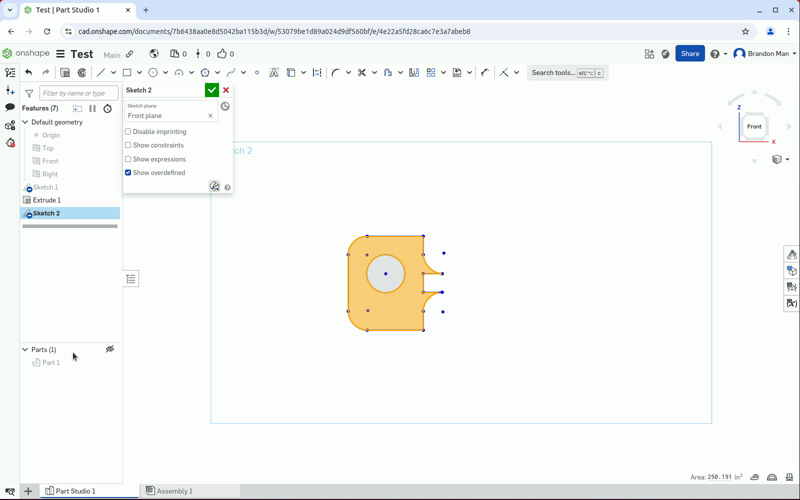
key(shift+e)
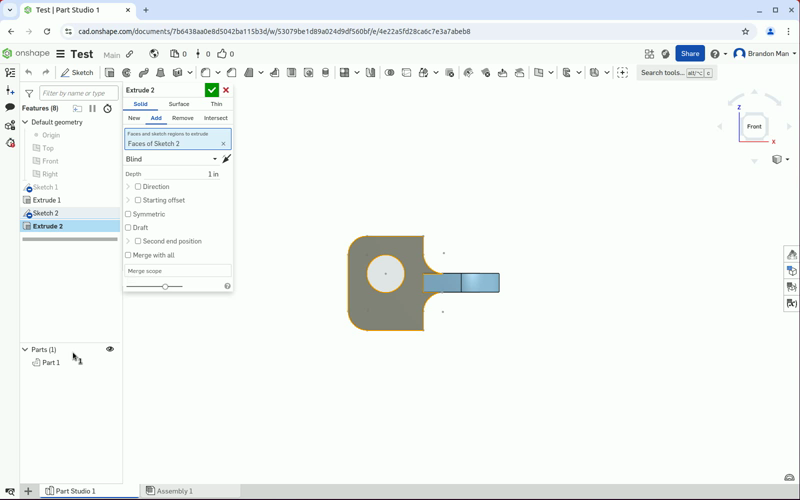
mouse_move(143, 106)
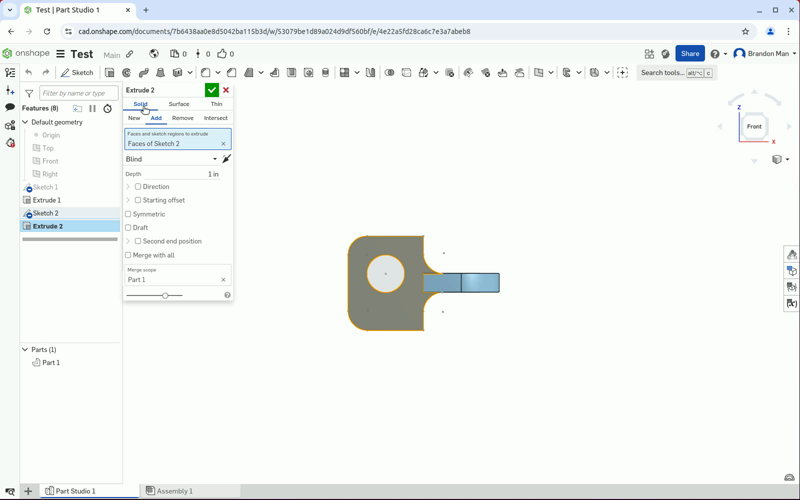
click(143, 106)
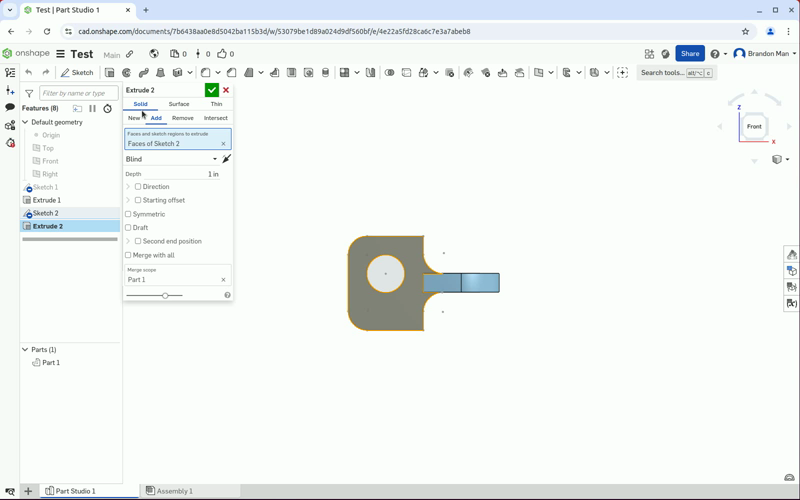
mouse_move(137, 120)
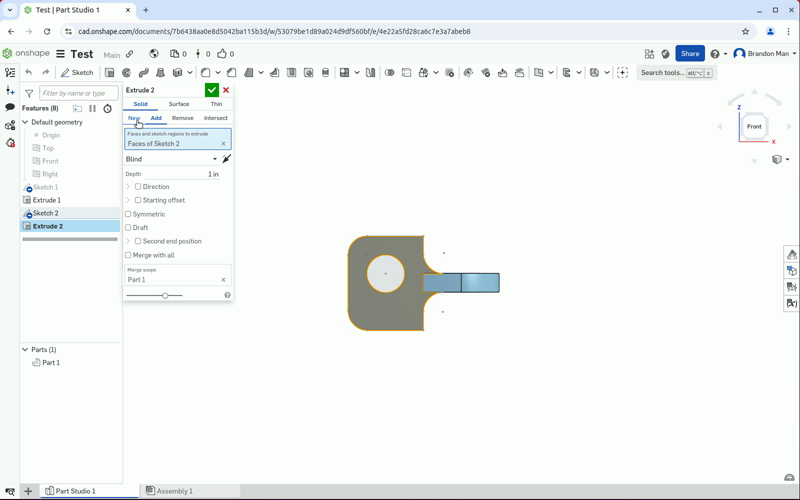
click(137, 120)
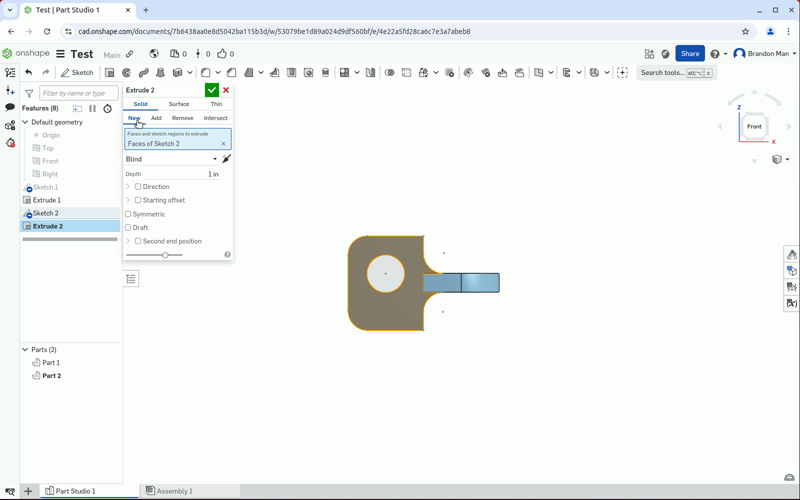
key(tab, 4)
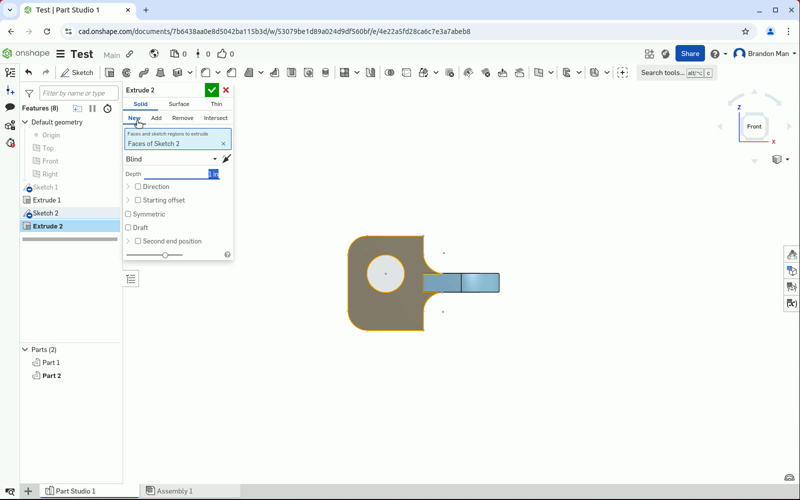
text(9.628)
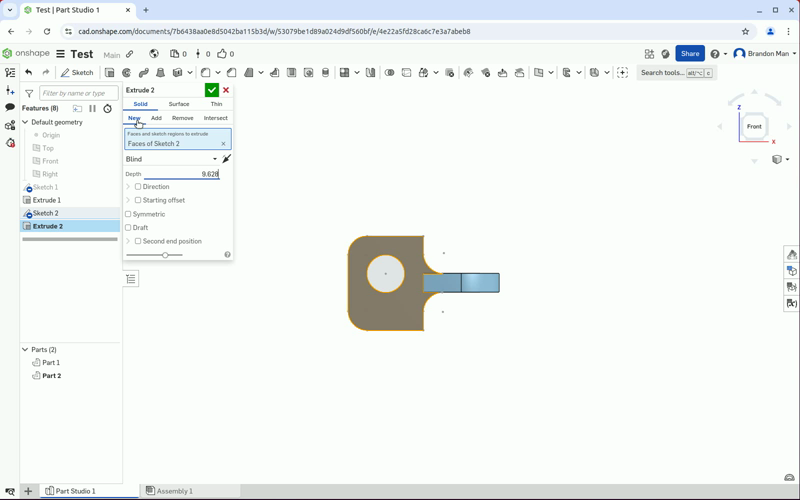
key(tab, 3)
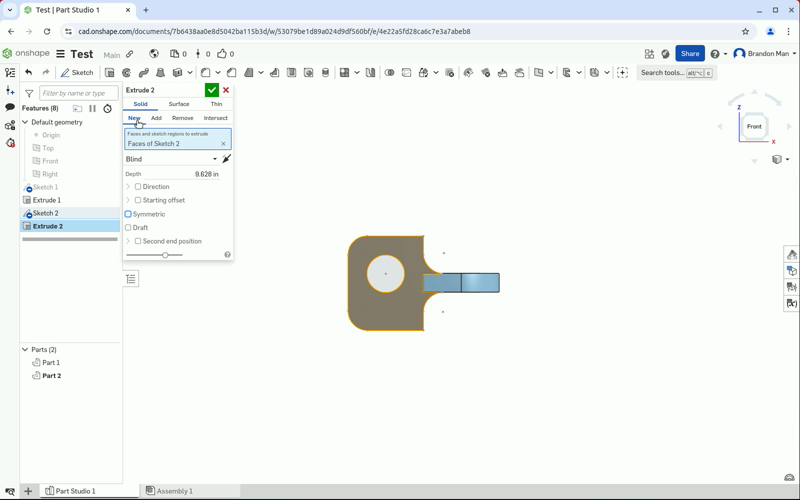
key(space)
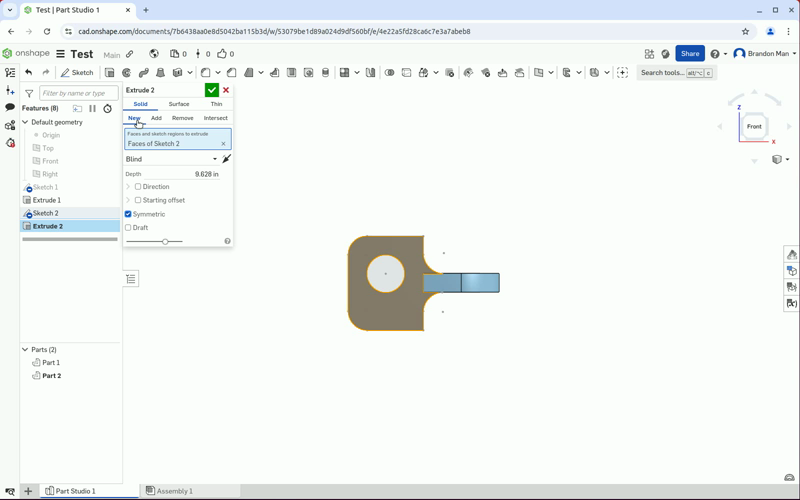
key(enter)
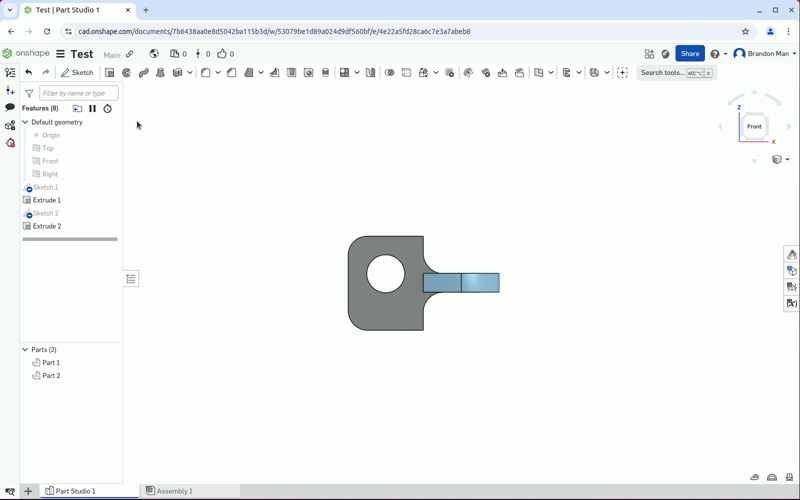
key(shift+h)
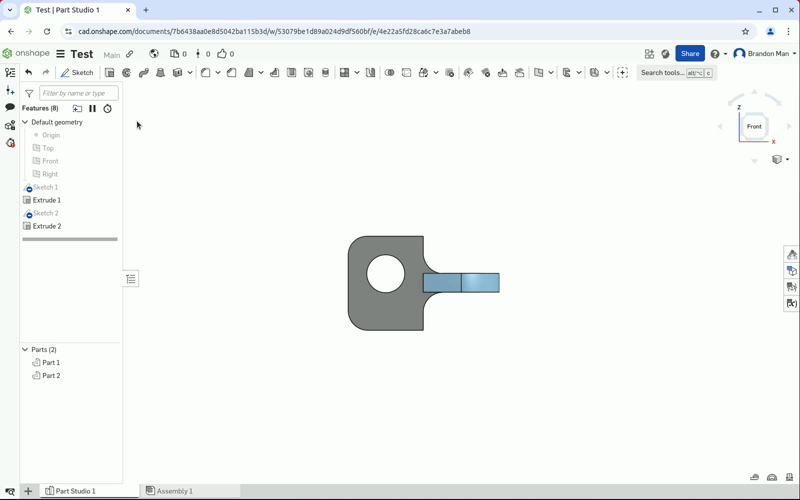
key(shift+h)
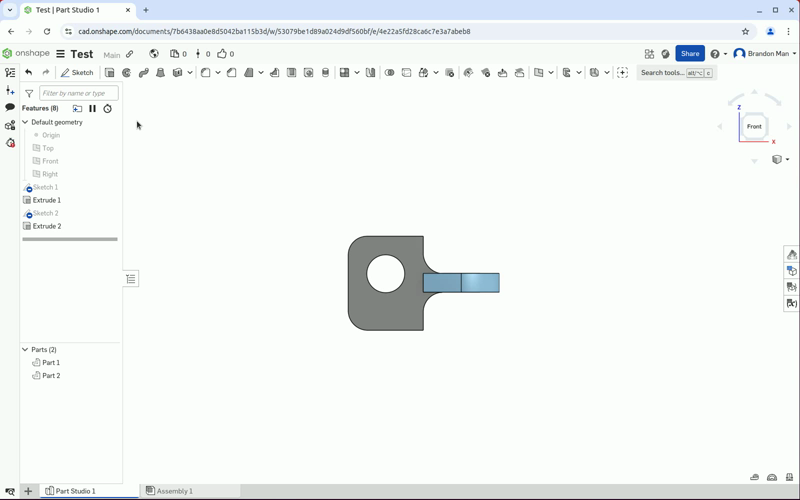
key(shift+7)
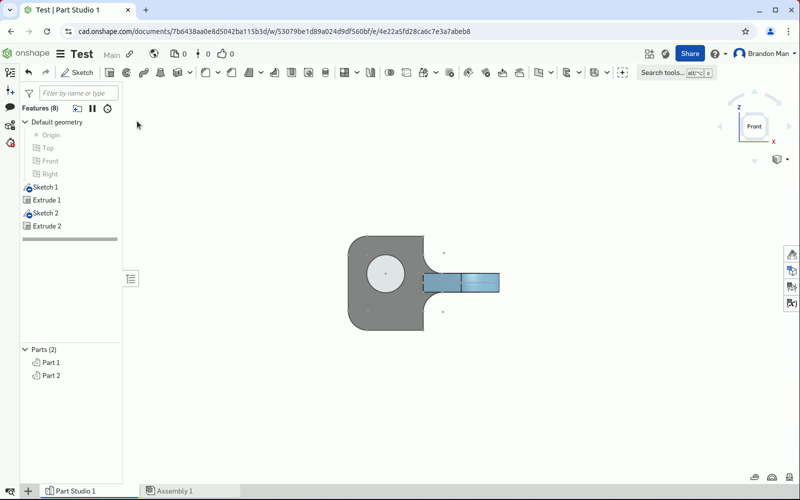
key(left, 2)
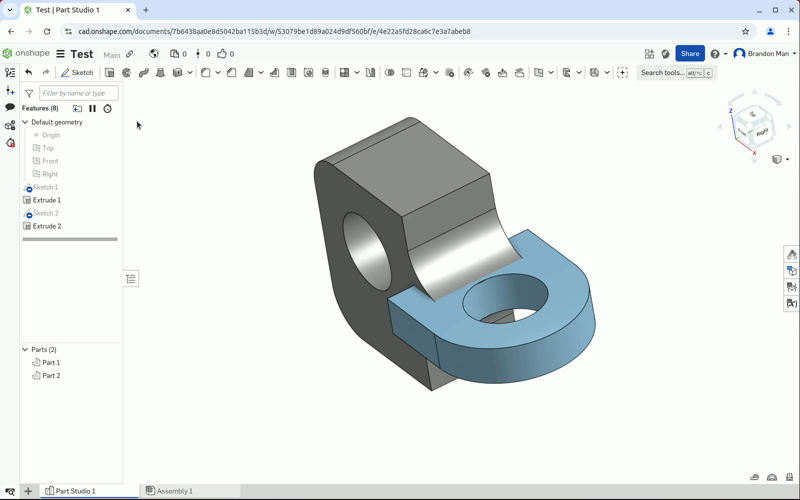
key(down, 2)
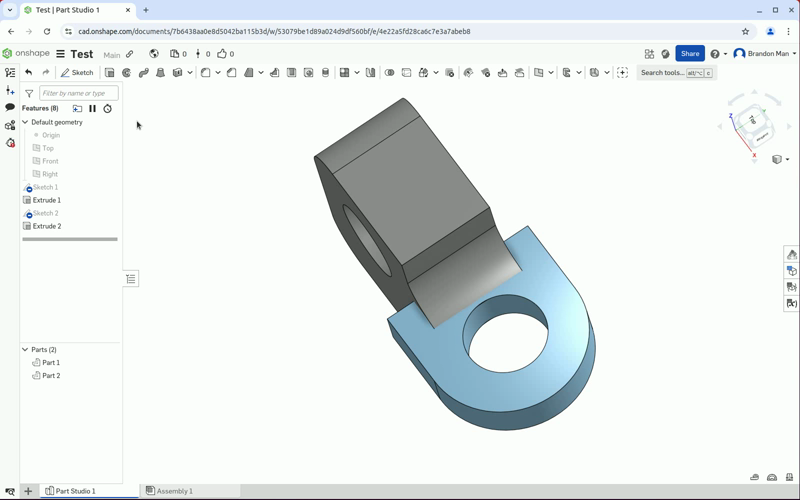
key(up, 2)
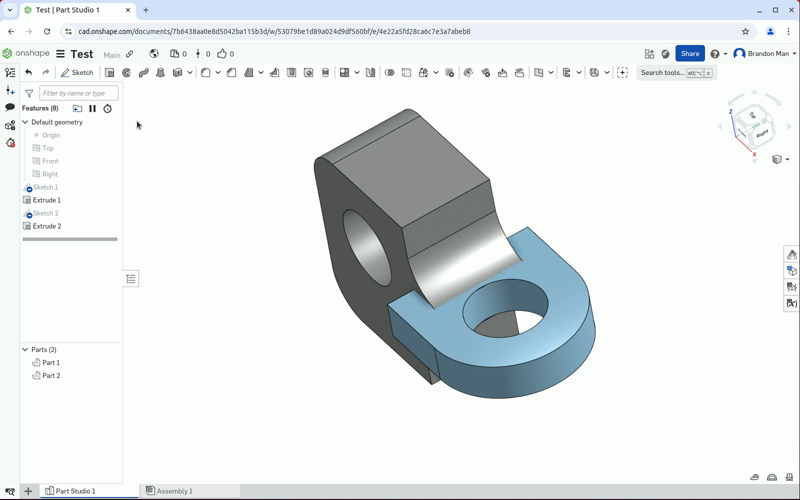
key(right, 2)
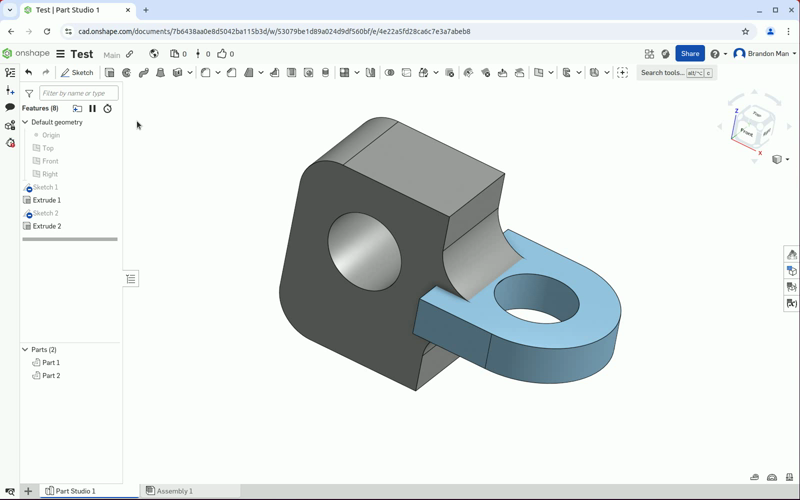
mouse_move(73, 189)
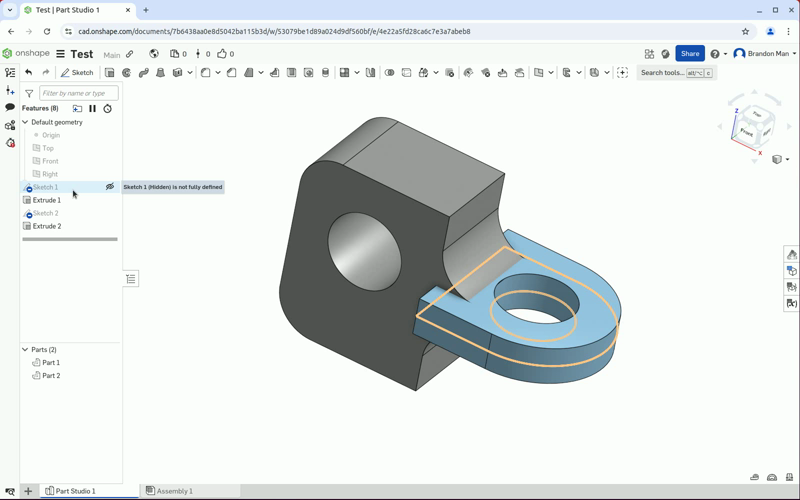
click(73, 189)